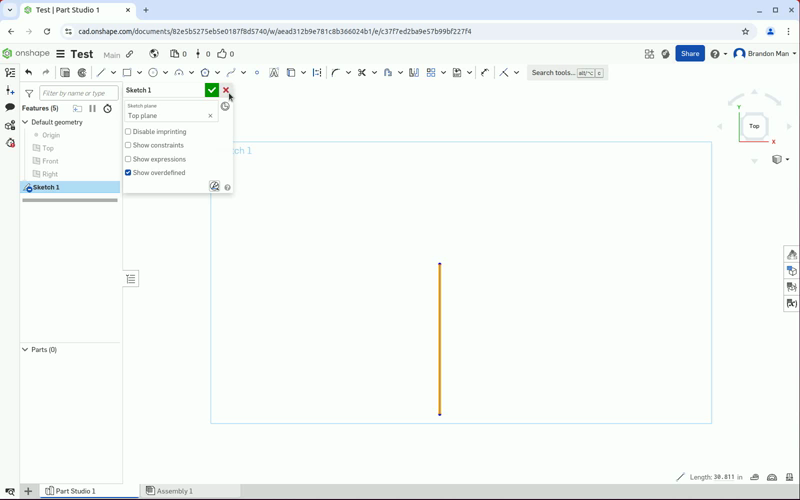
key(shift+h)
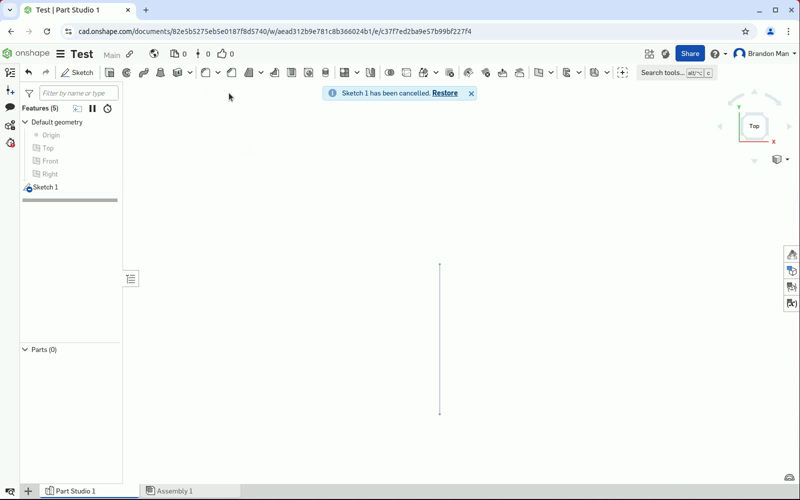
key(shift+s)
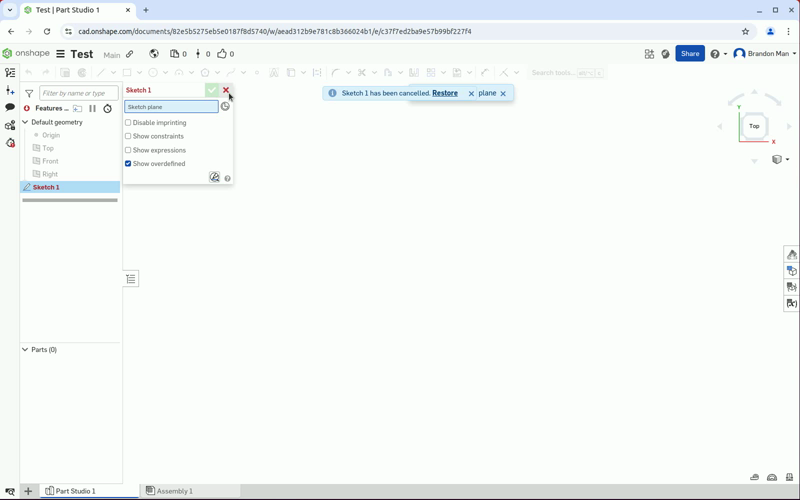
mouse_move(73, 150)
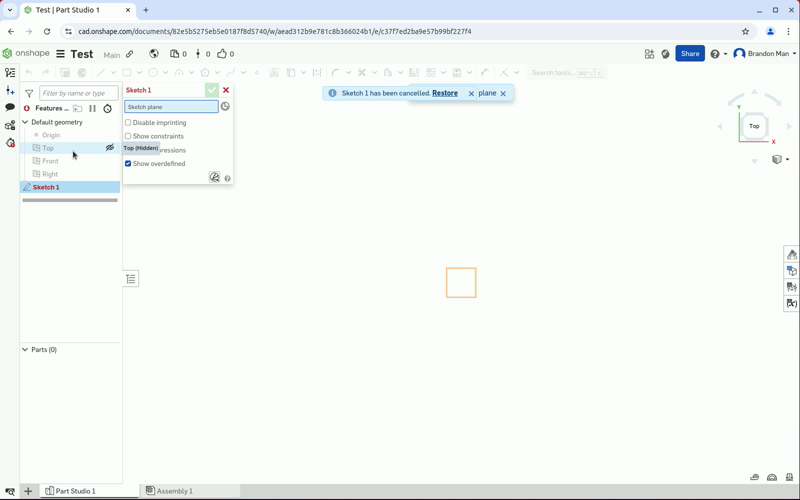
click(73, 150)
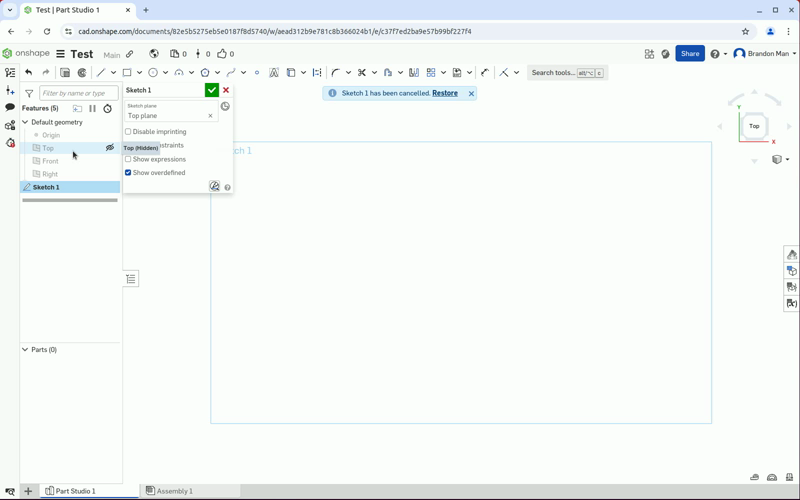
mouse_move(73, 352)
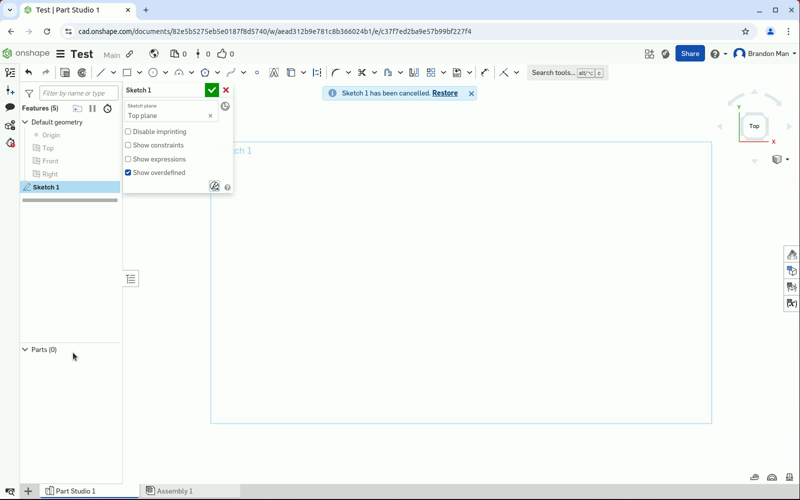
key(y)
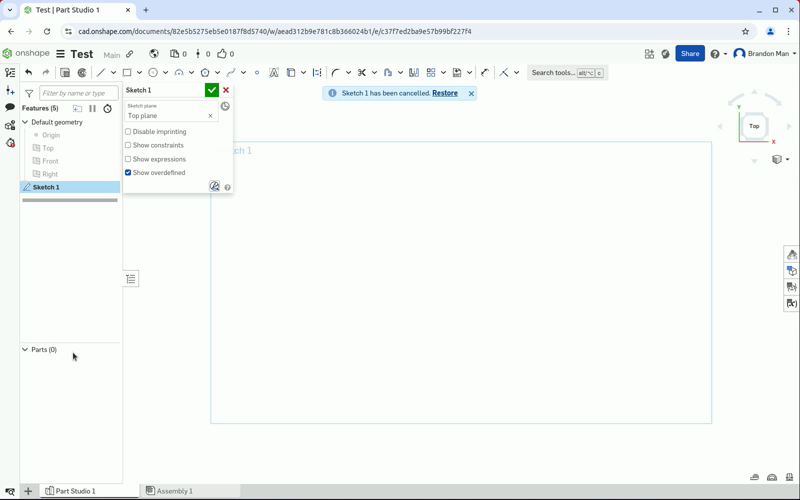
key(l)
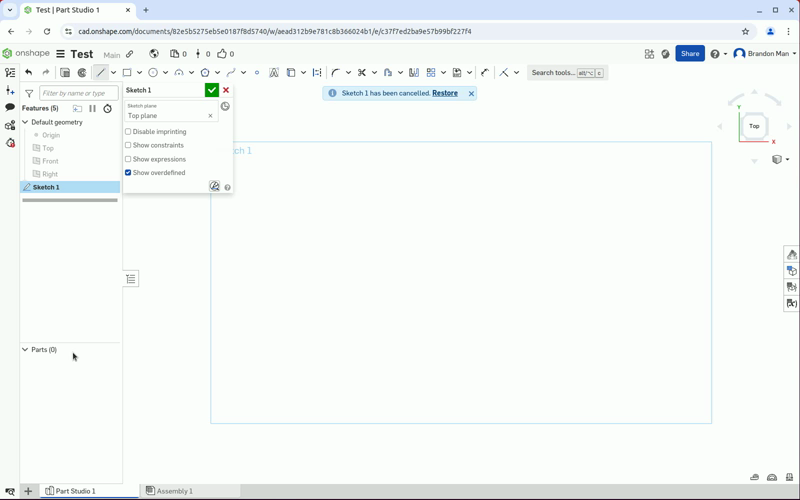
key_down(shift)
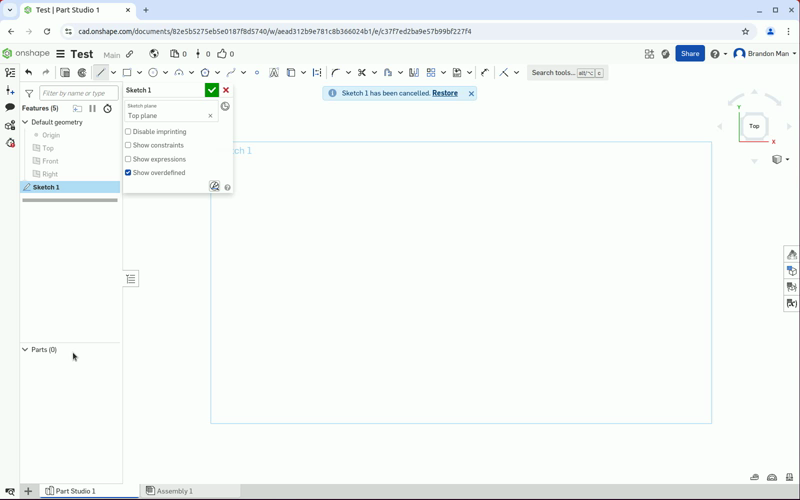
mouse_move(376, 282)
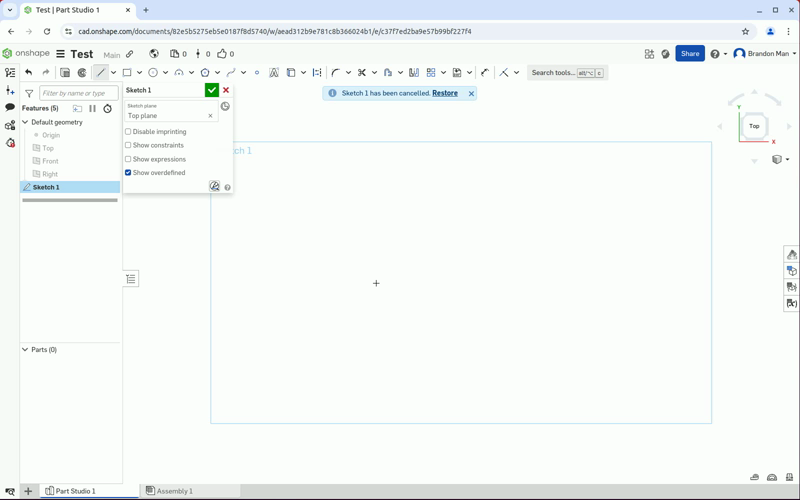
click(376, 282)
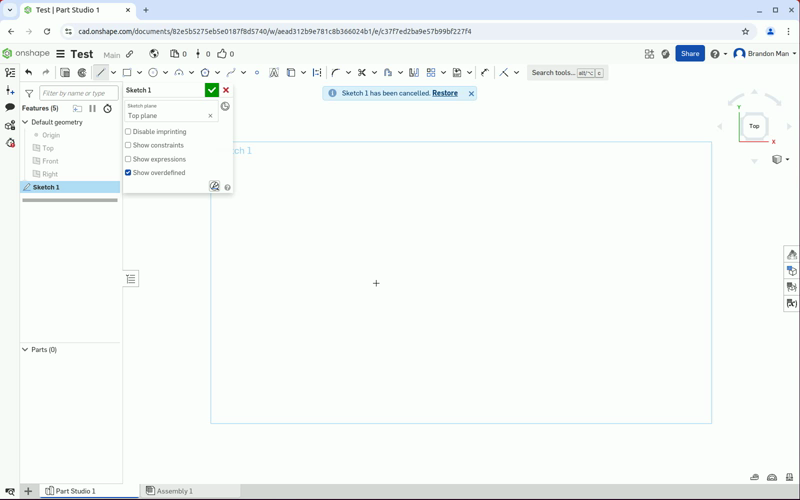
key_up(shift)
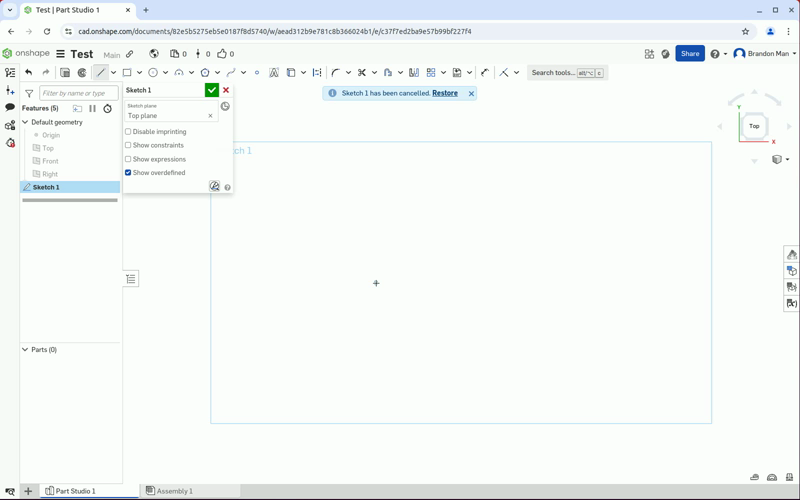
key_down(shift)
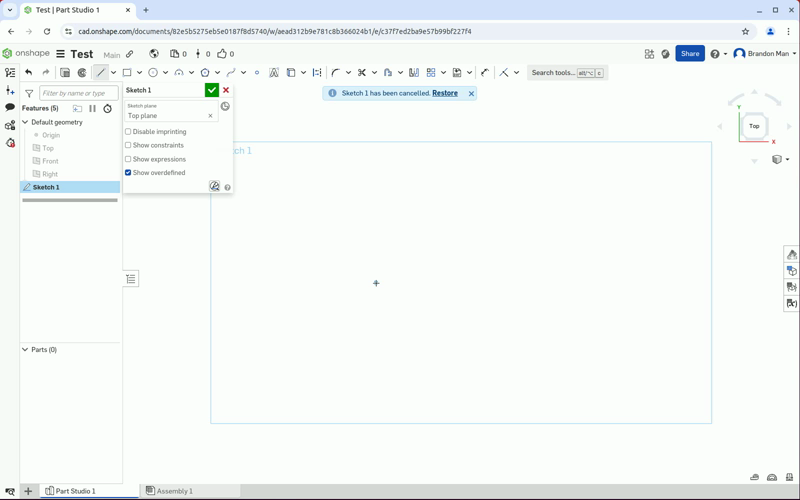
mouse_move(538, 282)
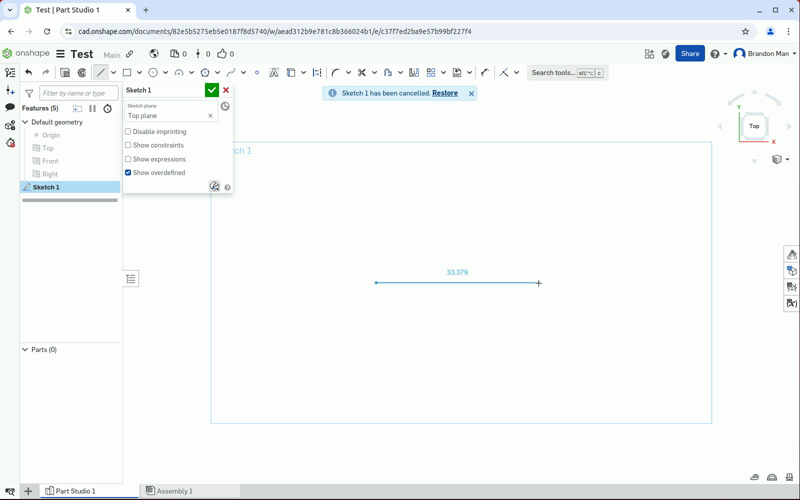
click(538, 282)
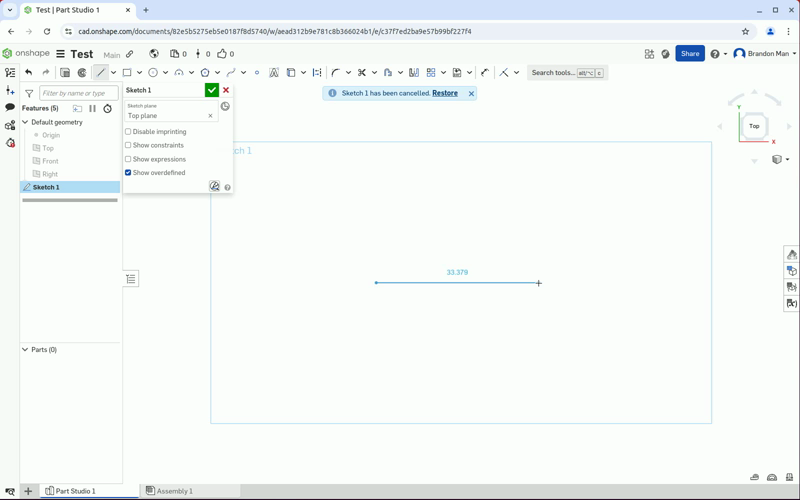
key_up(shift)
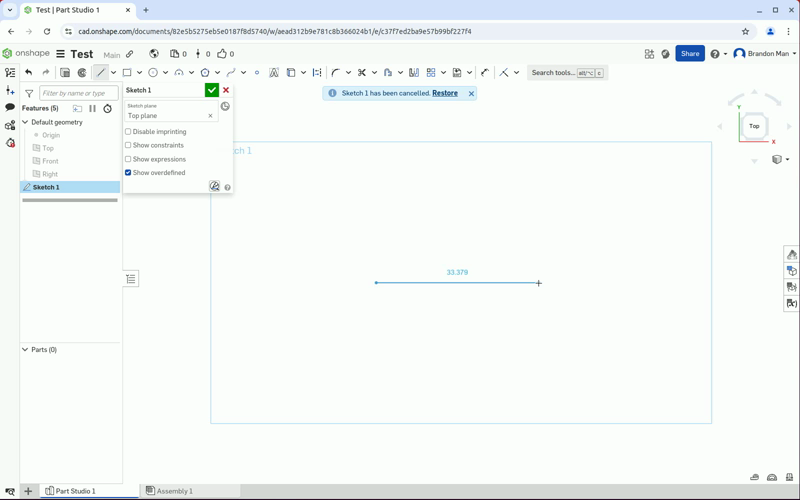
key_down(shift)
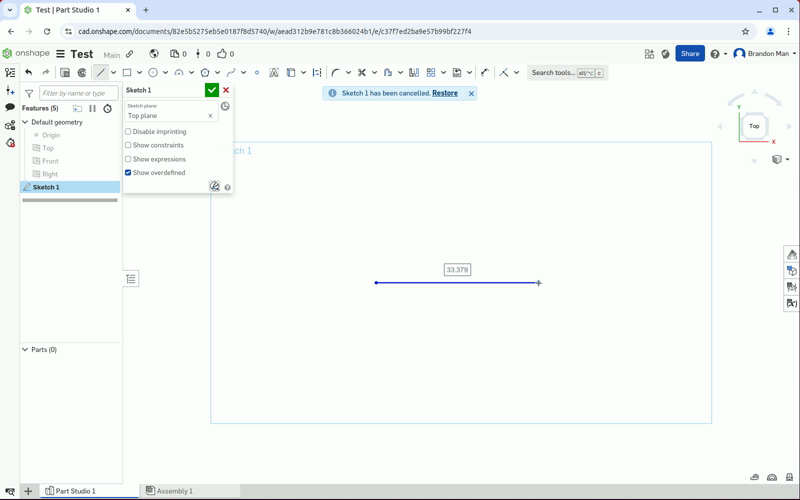
mouse_move(568, 282)
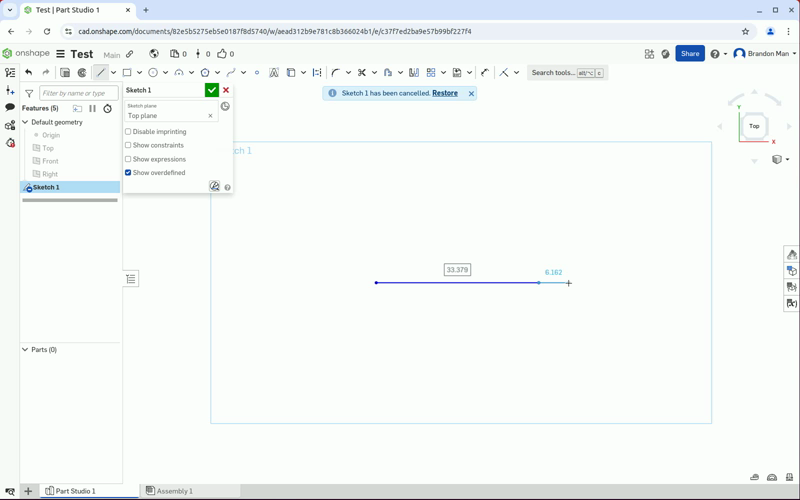
mouse_move(538, 258)
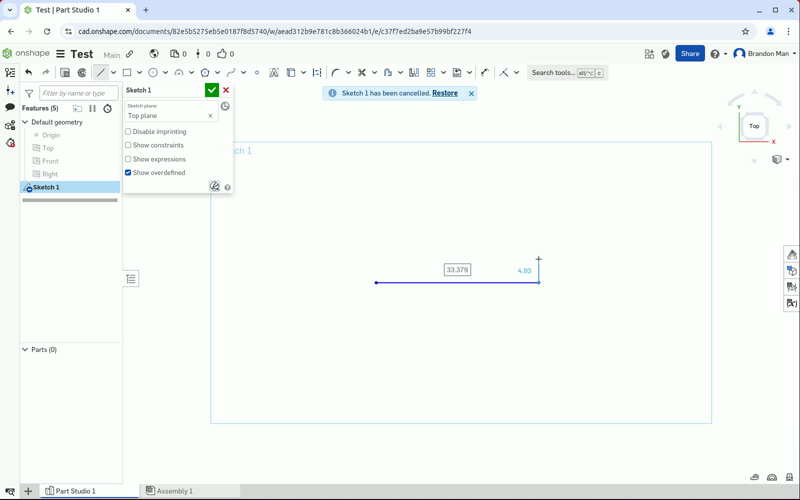
click(538, 258)
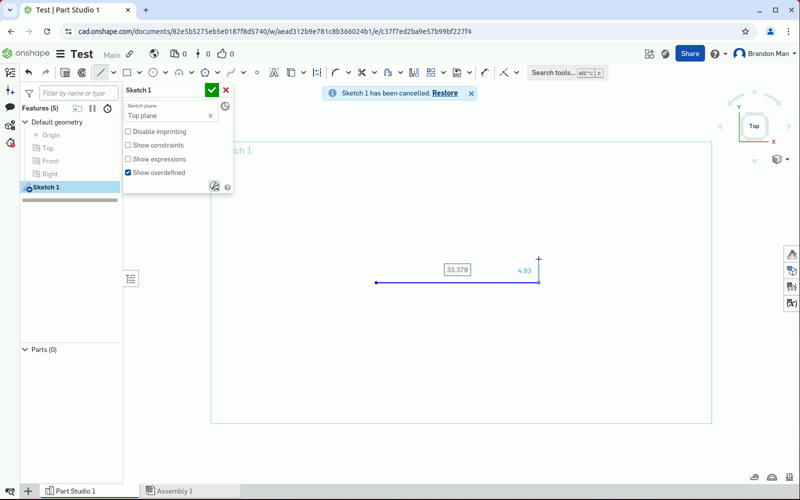
key_up(shift)
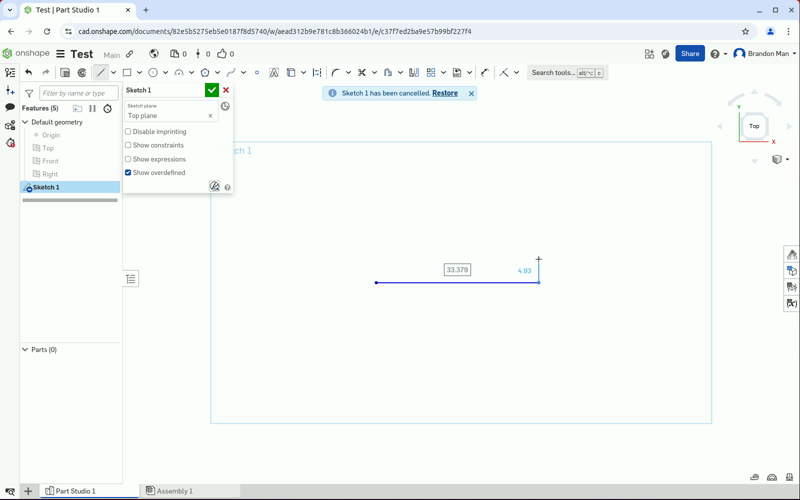
key_down(shift)
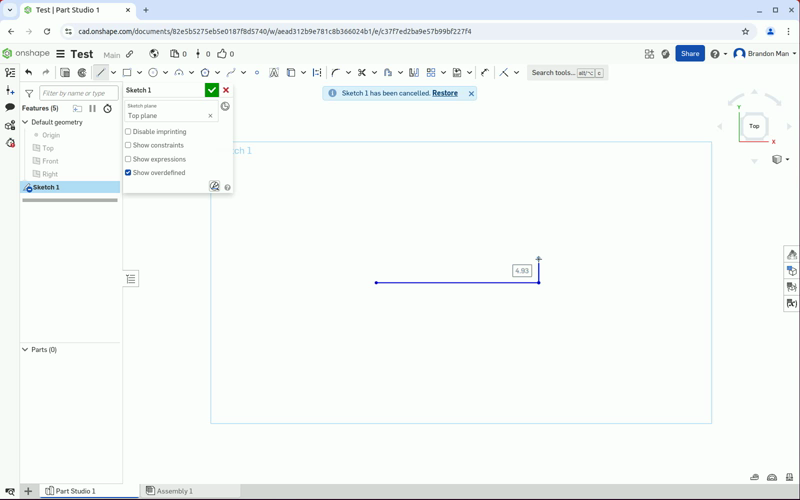
mouse_move(376, 258)
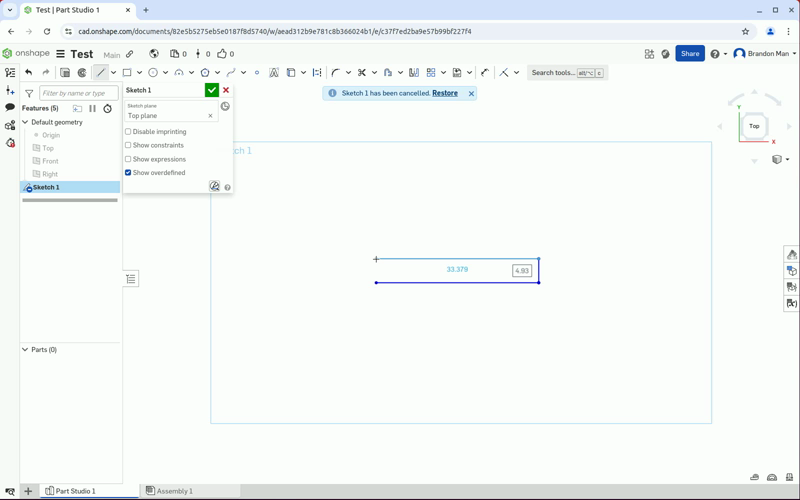
click(376, 258)
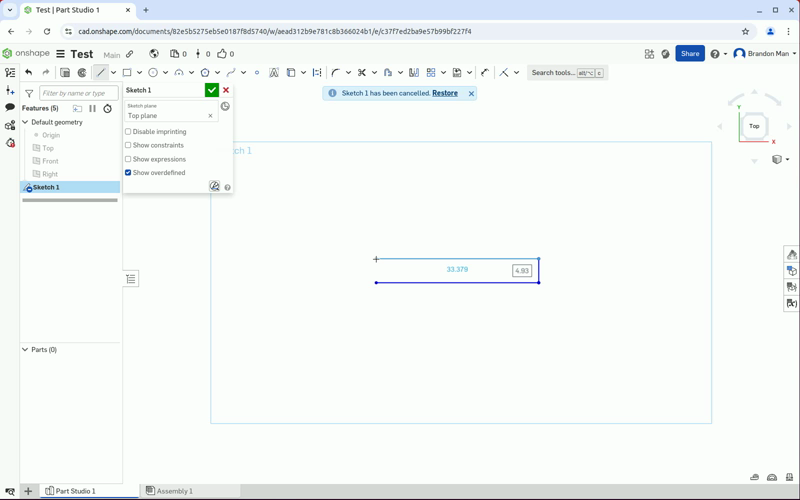
key_up(shift)
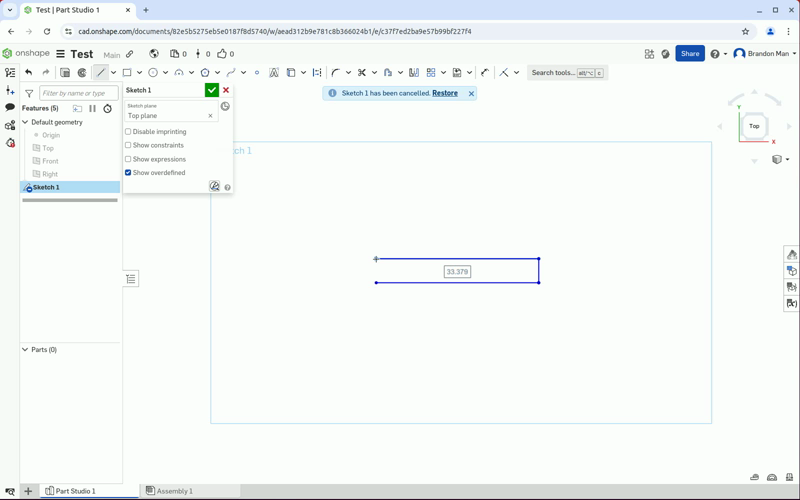
mouse_move(406, 258)
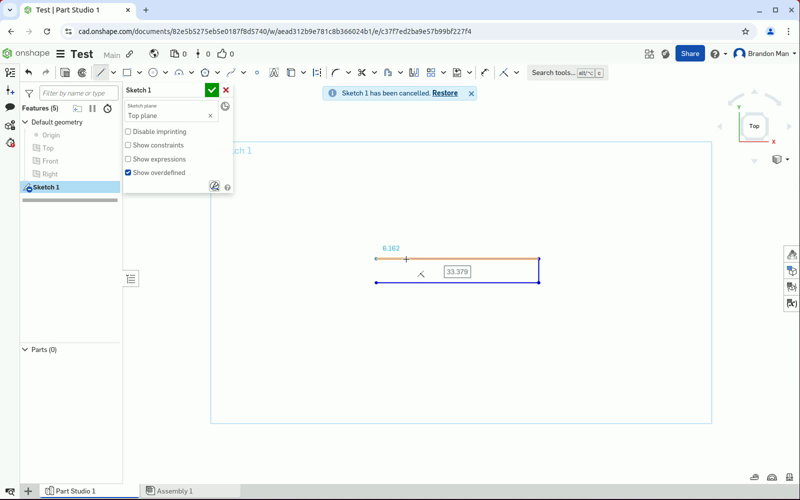
key_down(shift)
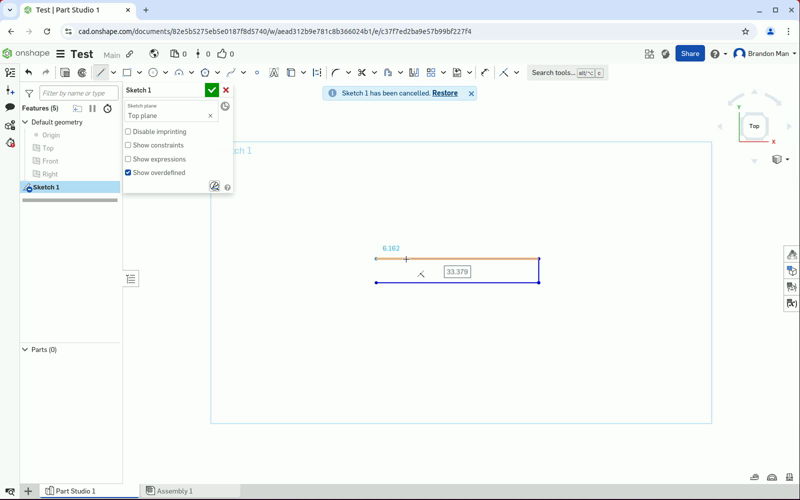
mouse_move(376, 282)
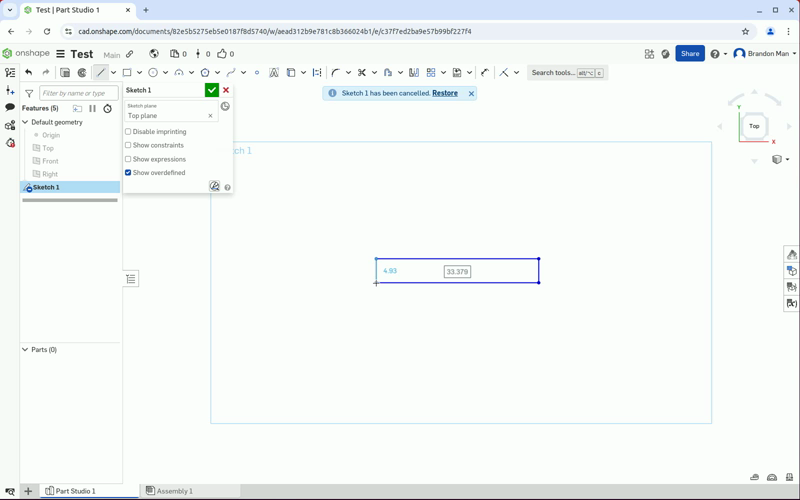
key_up(shift)
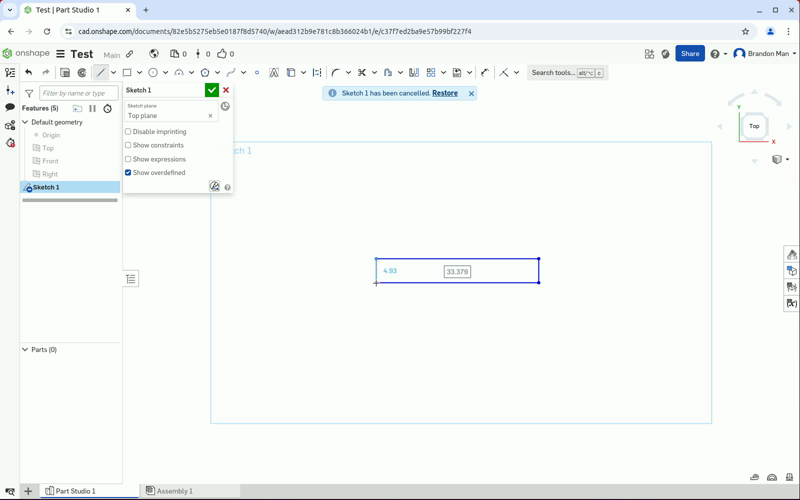
click(376, 282)
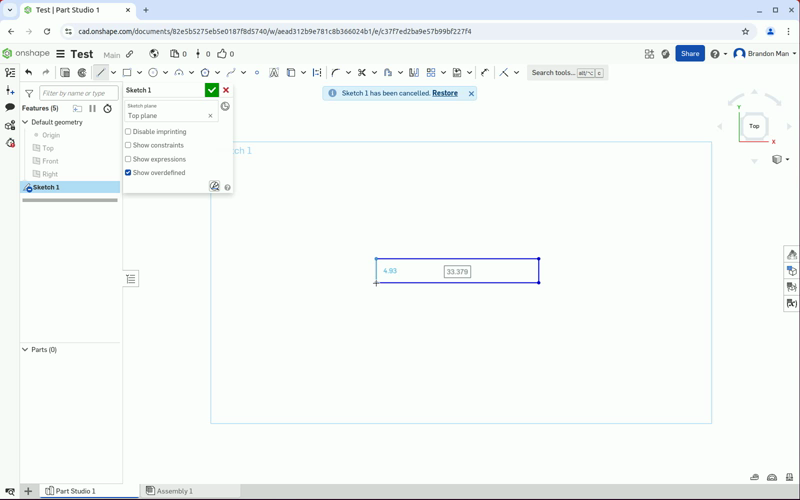
key(esc)
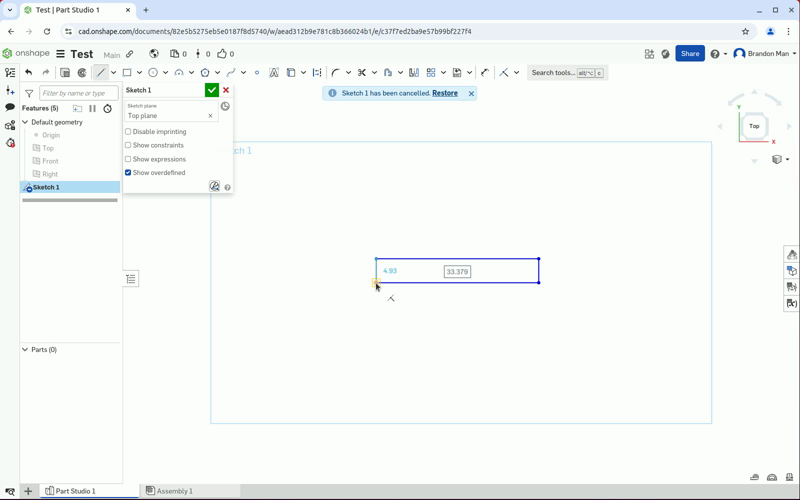
mouse_move(416, 274)
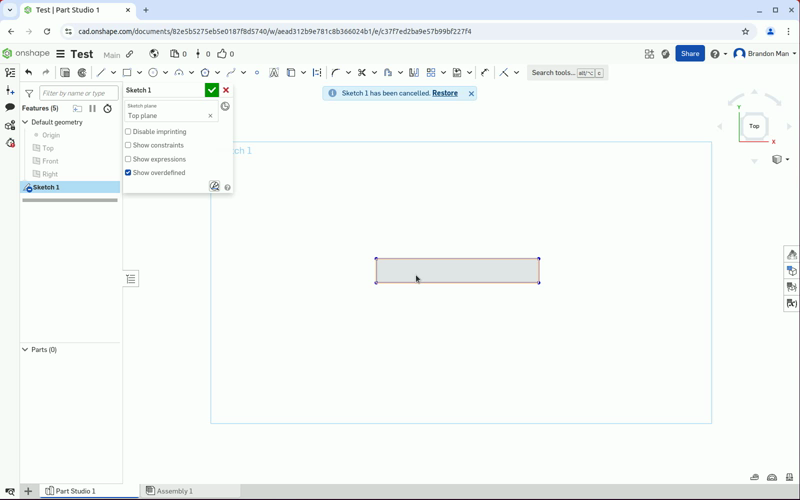
click(416, 274)
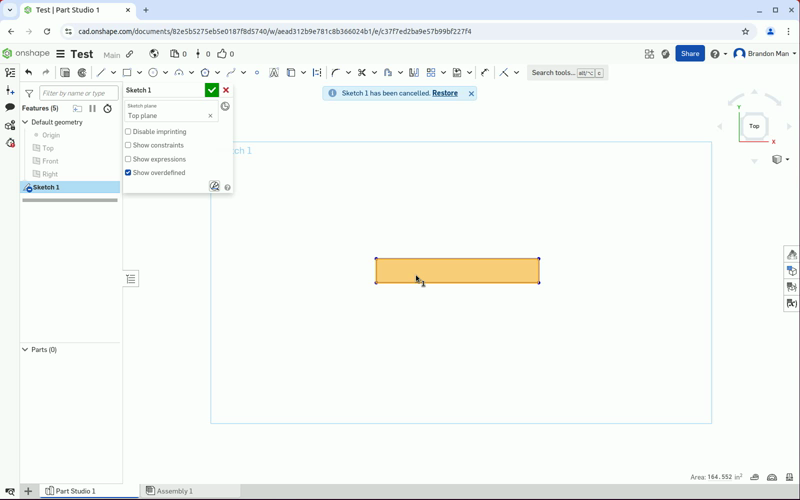
mouse_move(73, 352)
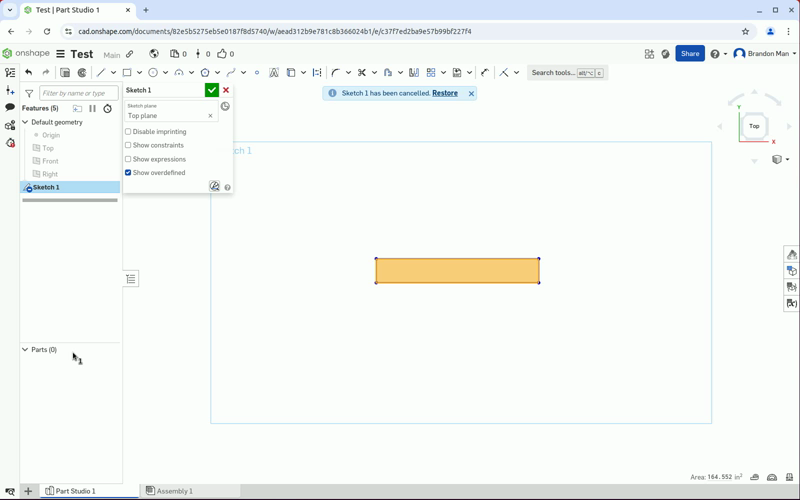
key(shift+y)
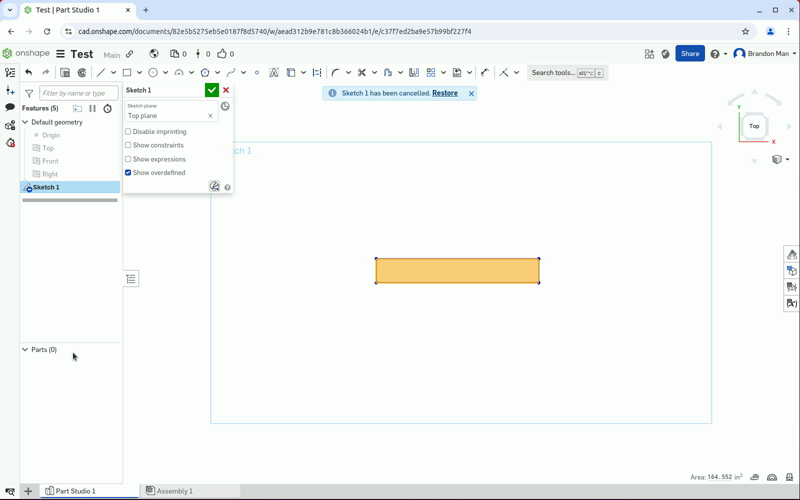
key(shift+e)
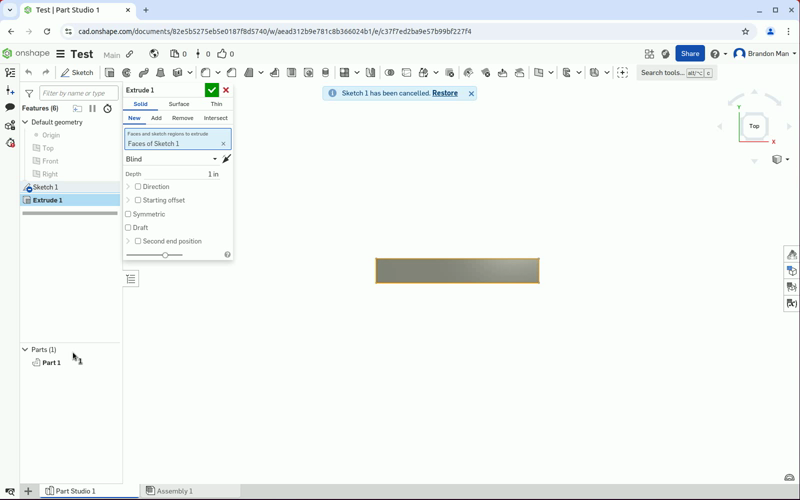
mouse_move(143, 106)
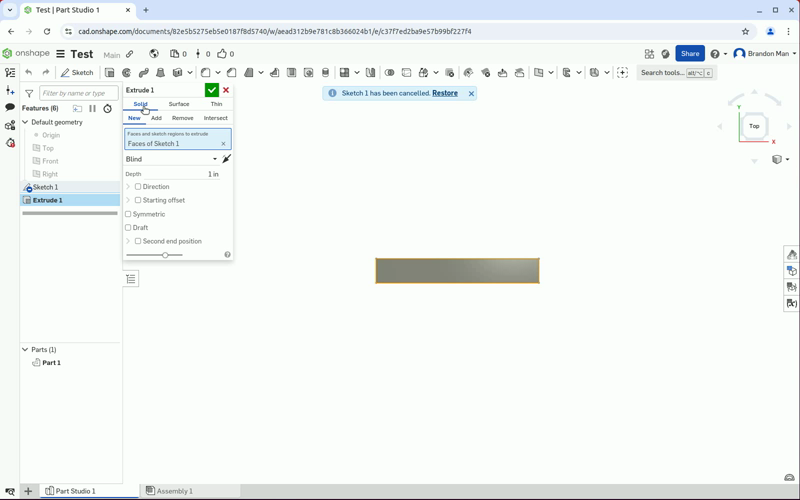
click(143, 106)
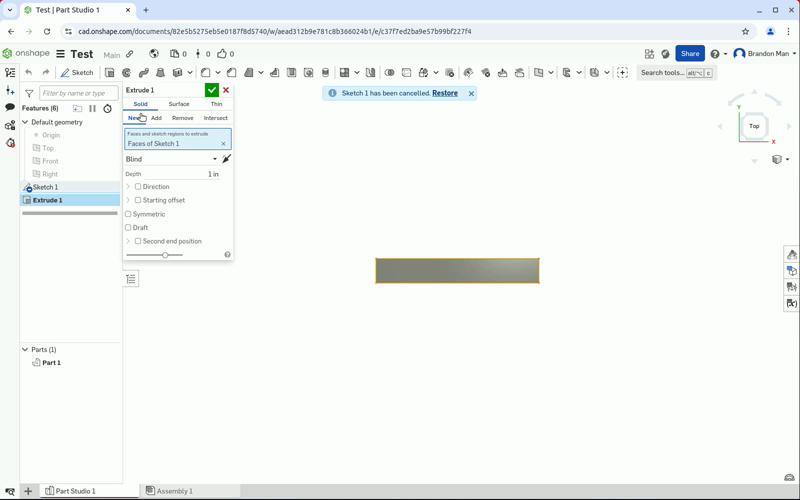
mouse_move(137, 120)
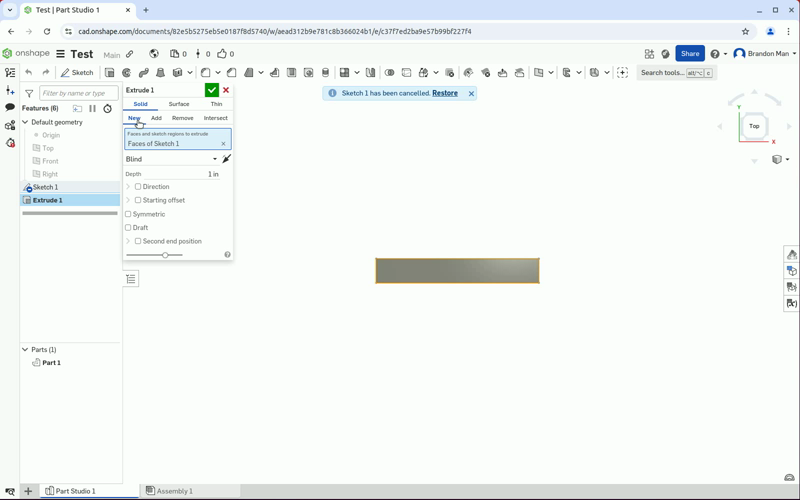
click(137, 120)
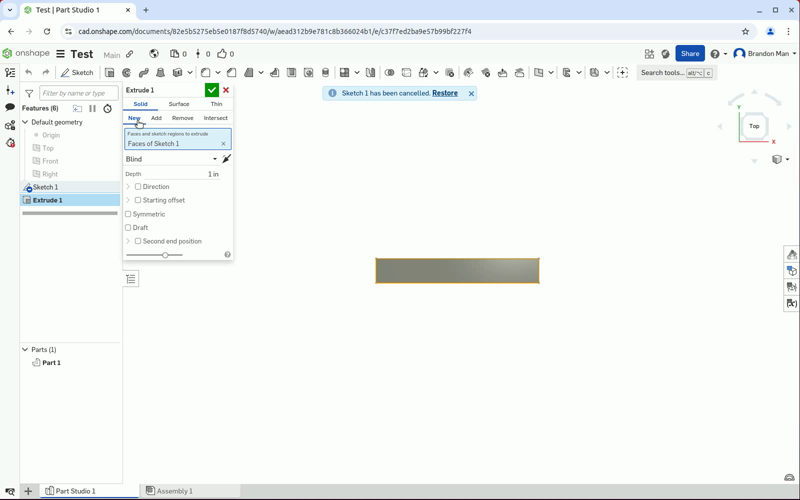
key(tab, 4)
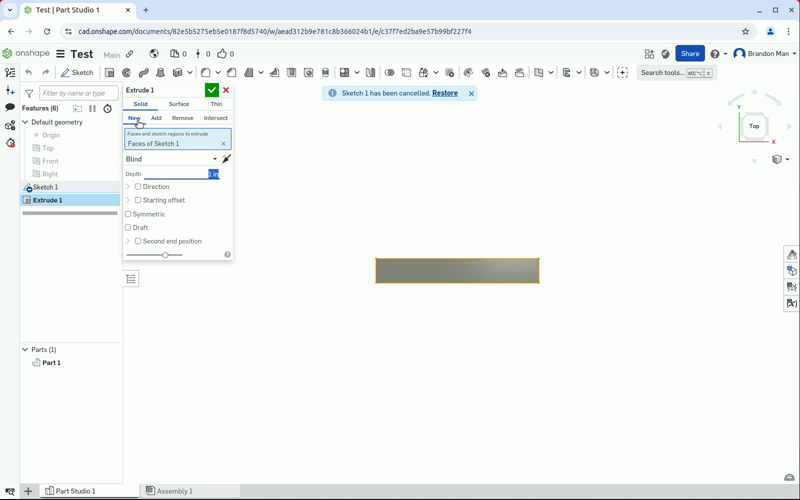
text(1.444)
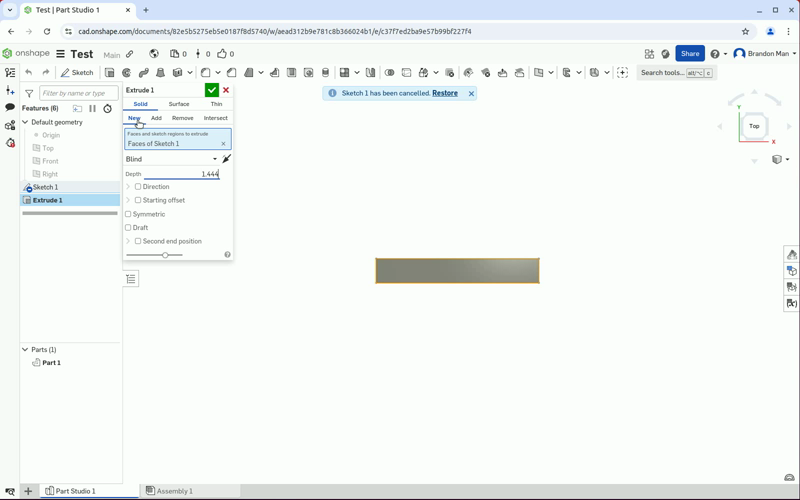
key(enter)
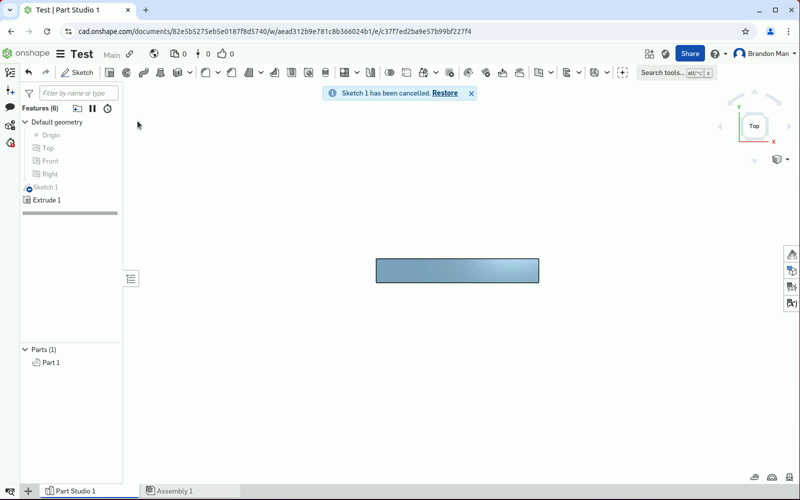
key(shift+h)
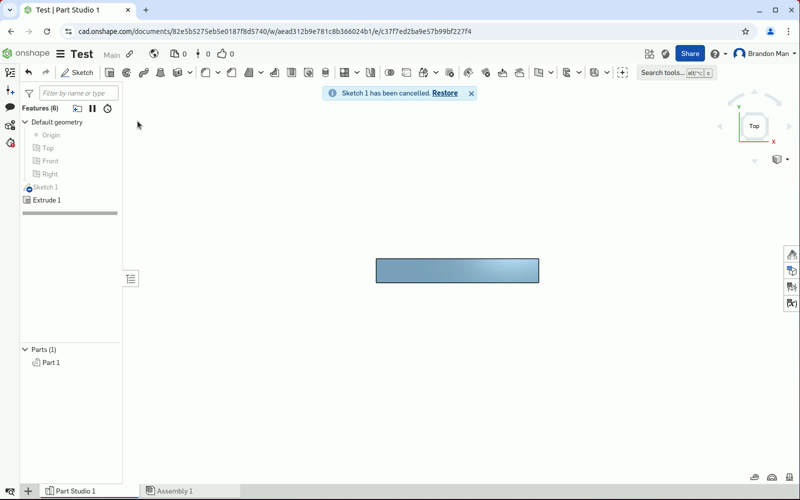
key(shift+h)
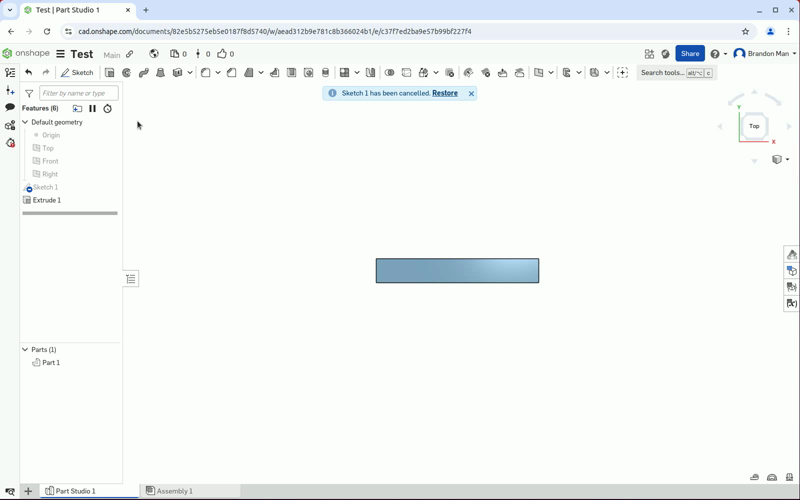
mouse_move(73, 189)
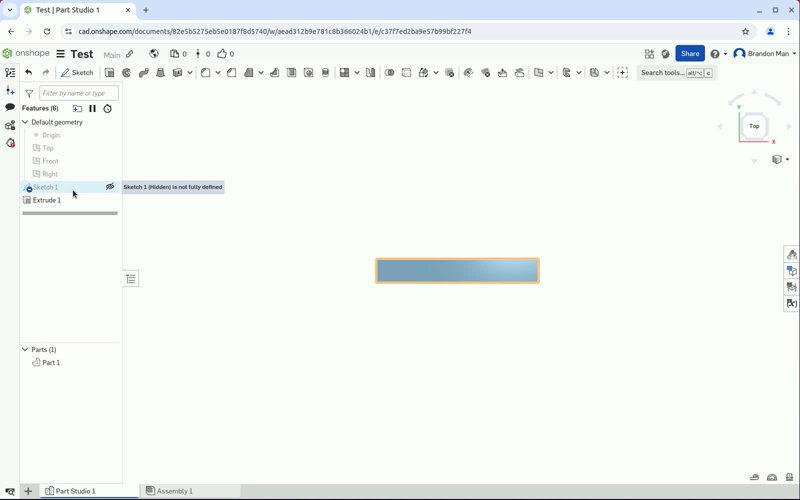
click(73, 189)
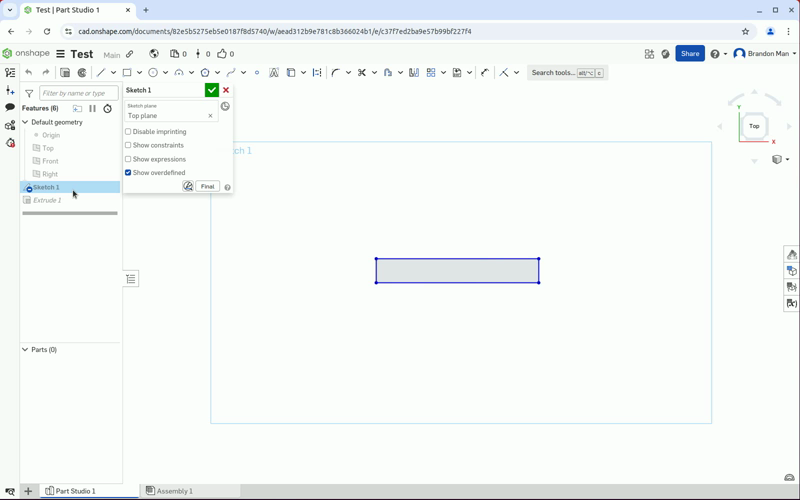
mouse_move(229, 92)
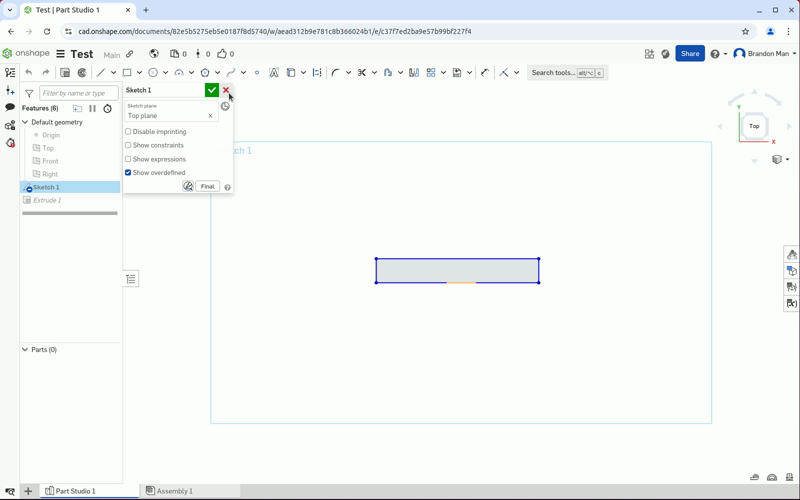
click(229, 92)
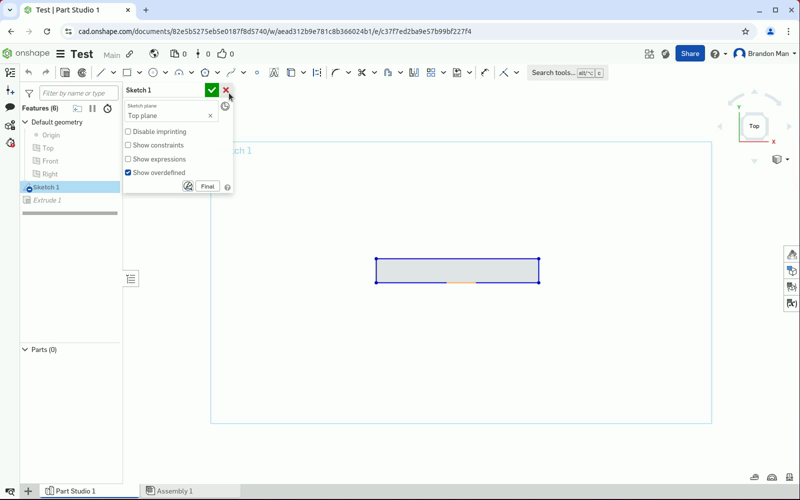
key(shift+s)
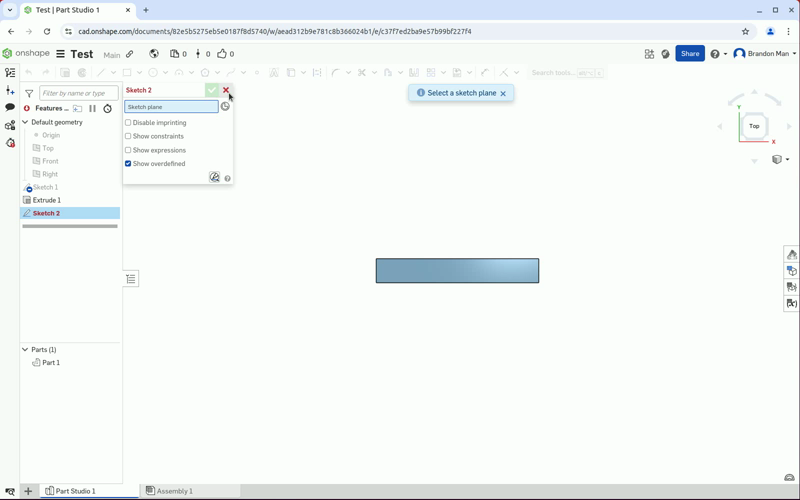
mouse_move(73, 150)
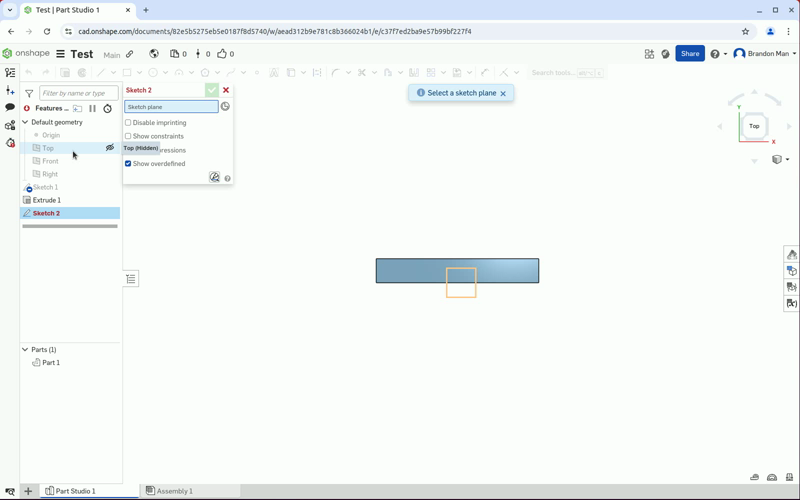
click(73, 150)
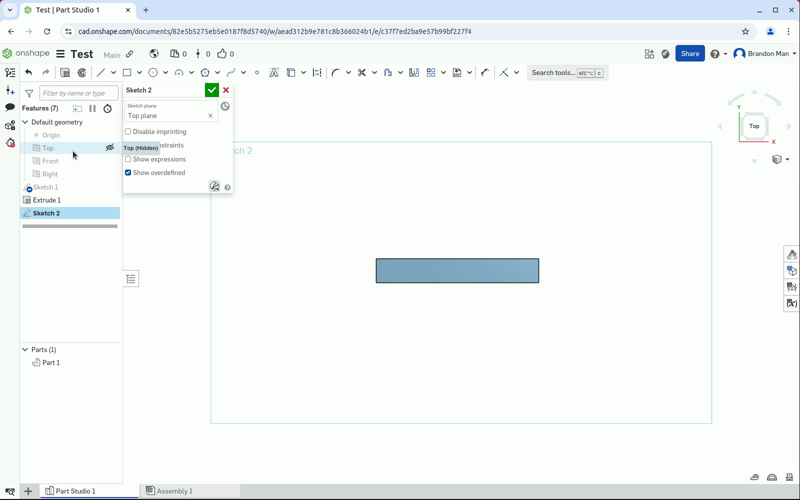
mouse_move(73, 352)
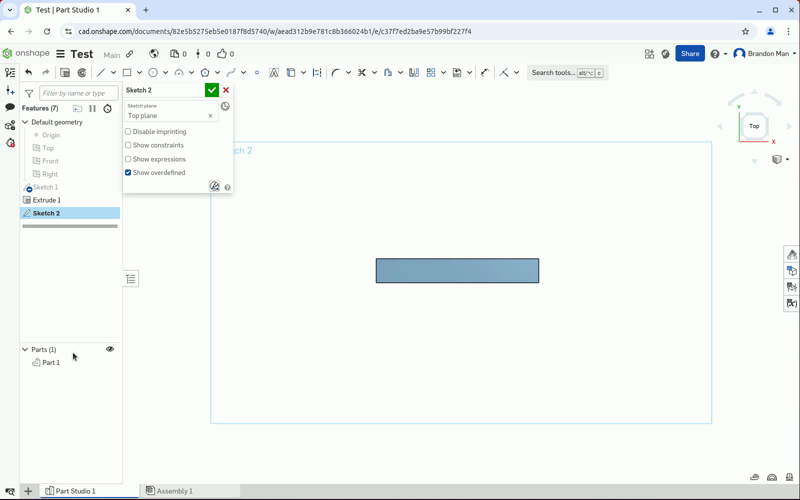
key(y)
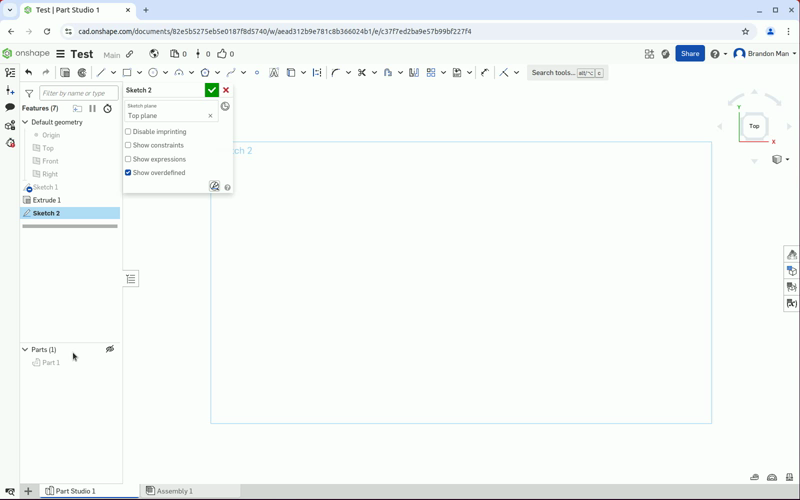
key(l)
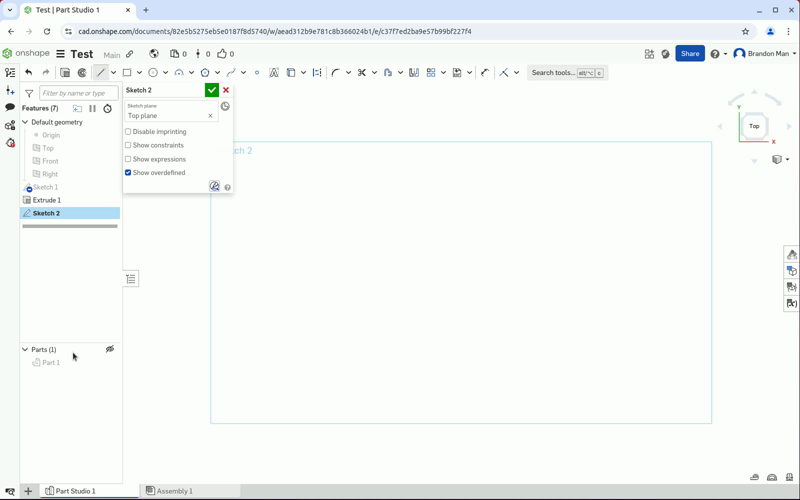
key_down(shift)
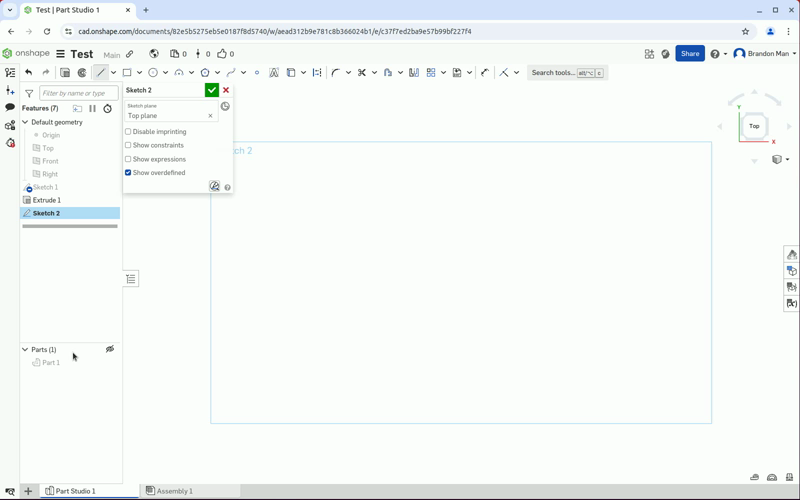
mouse_move(348, 282)
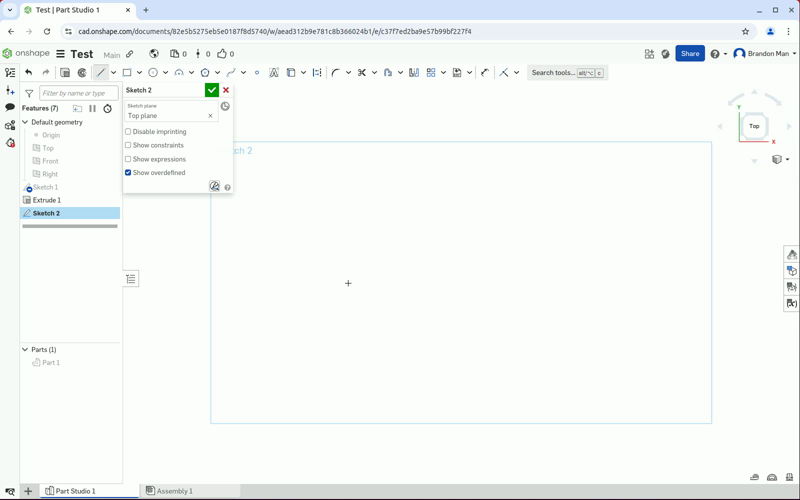
click(348, 282)
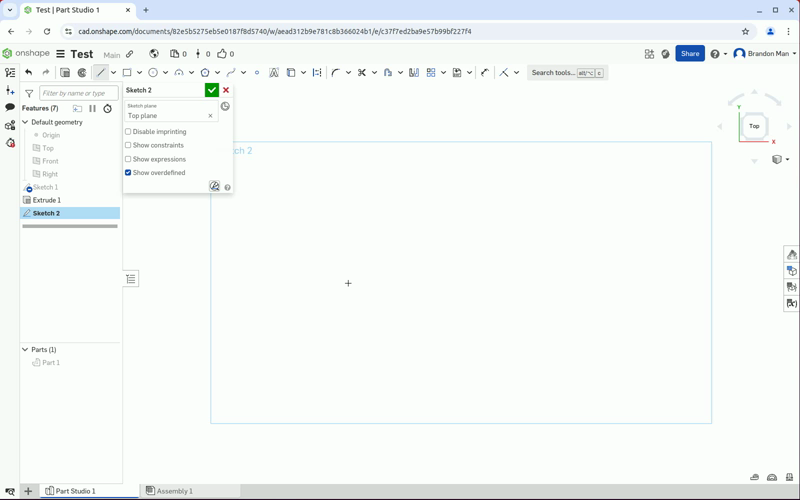
key_up(shift)
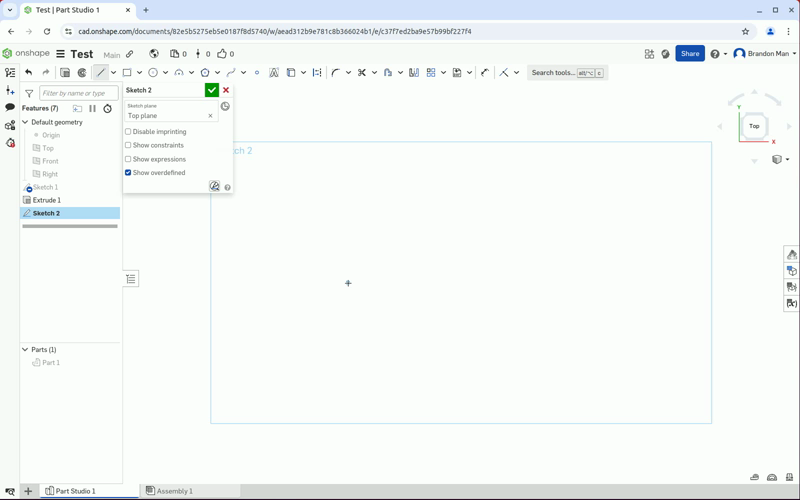
key_down(shift)
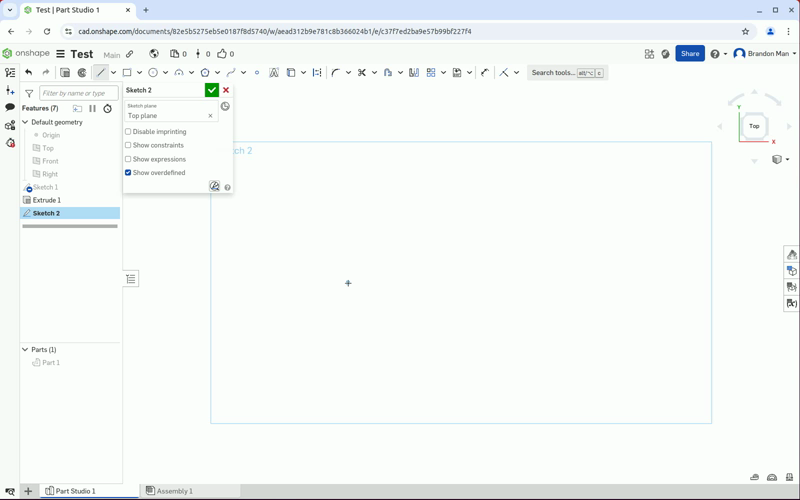
mouse_move(378, 282)
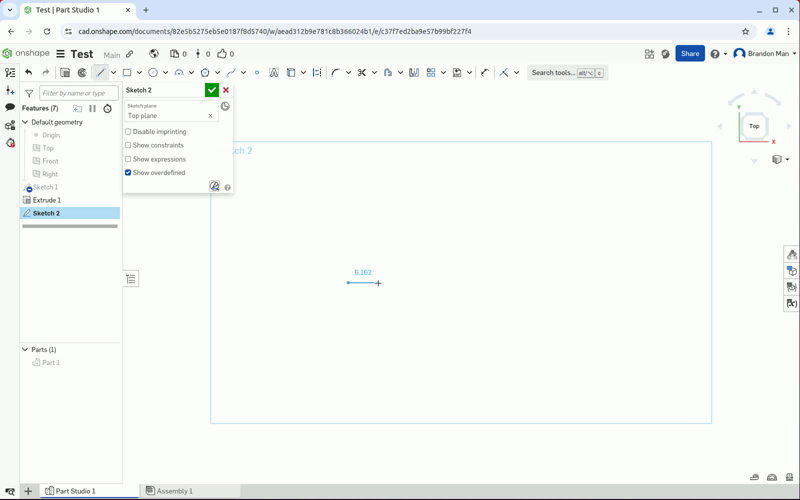
mouse_move(377, 282)
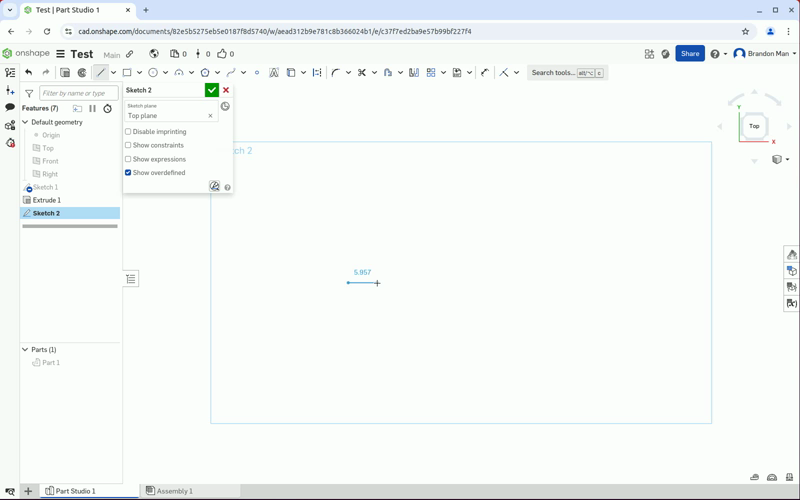
click(377, 282)
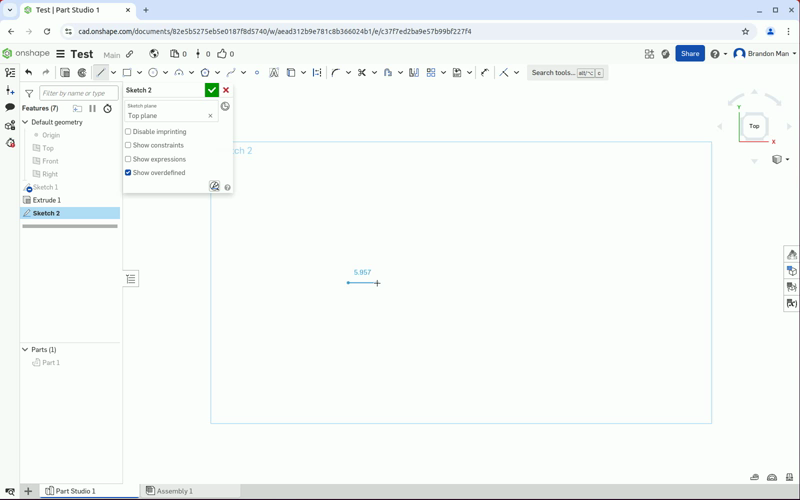
key_up(shift)
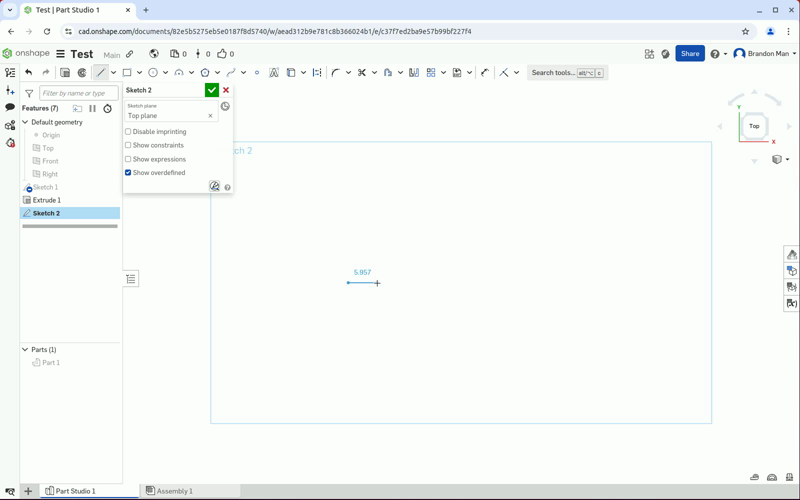
key_down(shift)
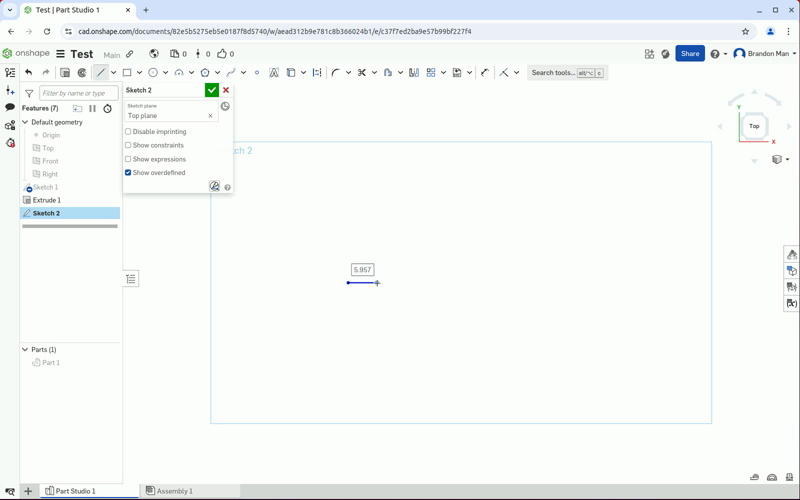
mouse_move(407, 282)
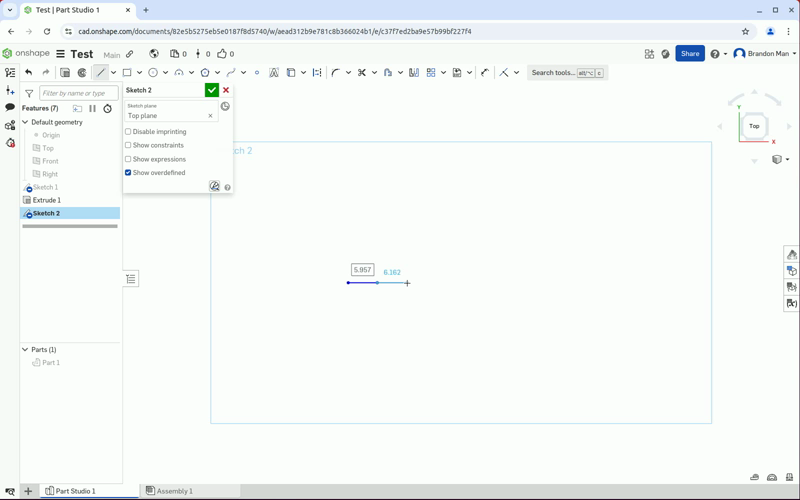
mouse_move(377, 258)
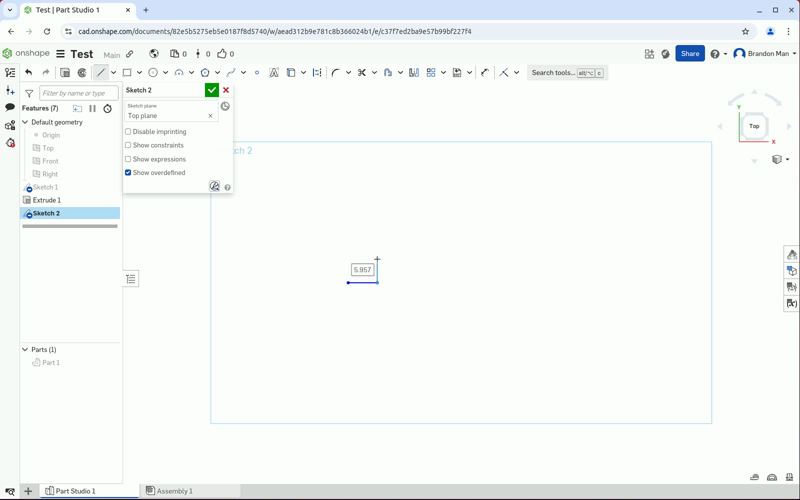
click(377, 258)
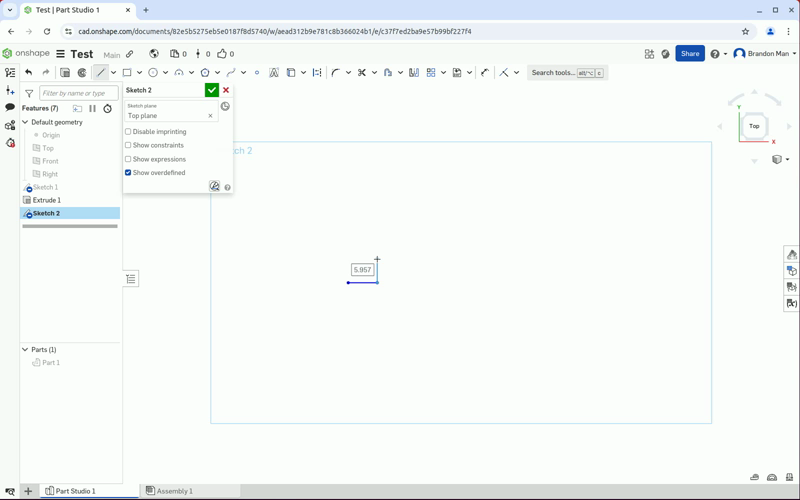
key_up(shift)
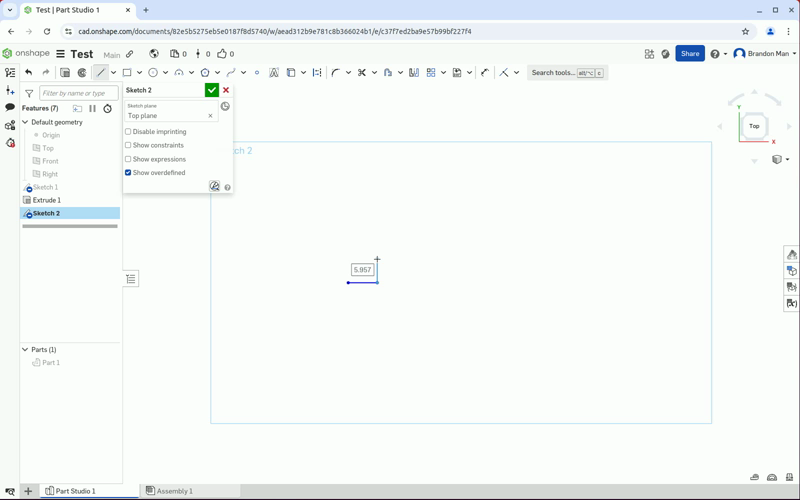
mouse_move(407, 258)
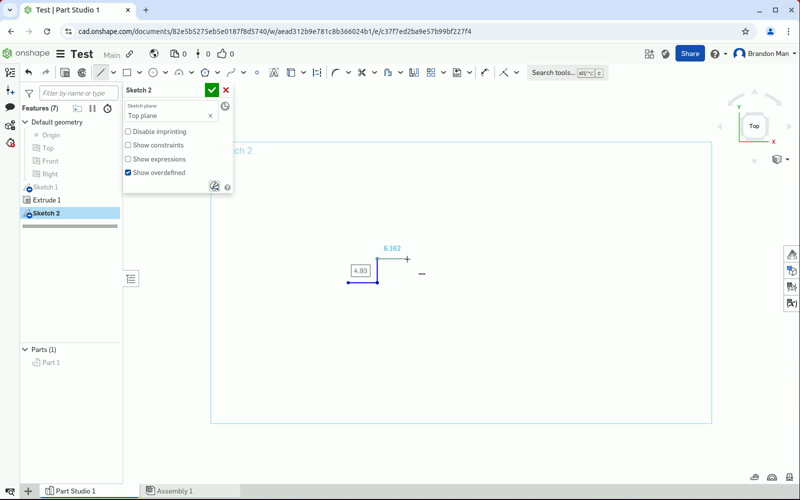
key_down(shift)
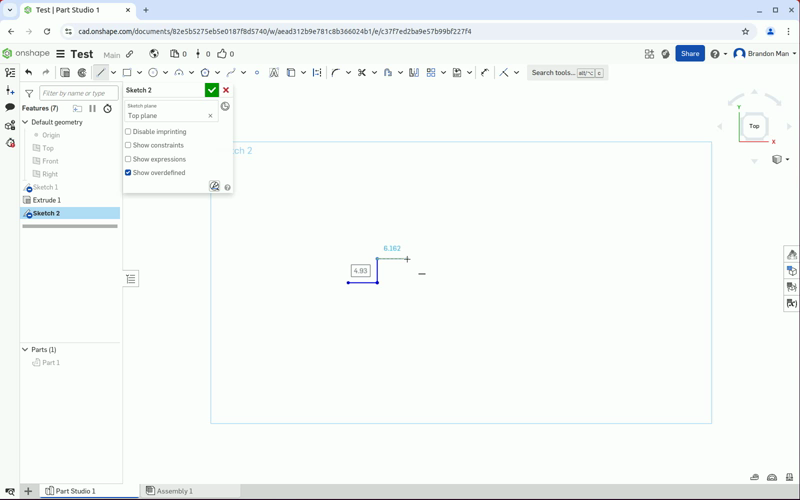
mouse_move(348, 282)
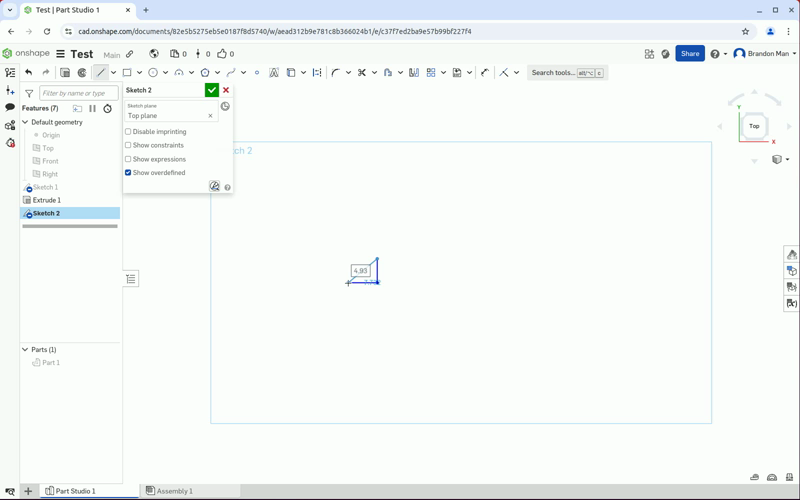
key_up(shift)
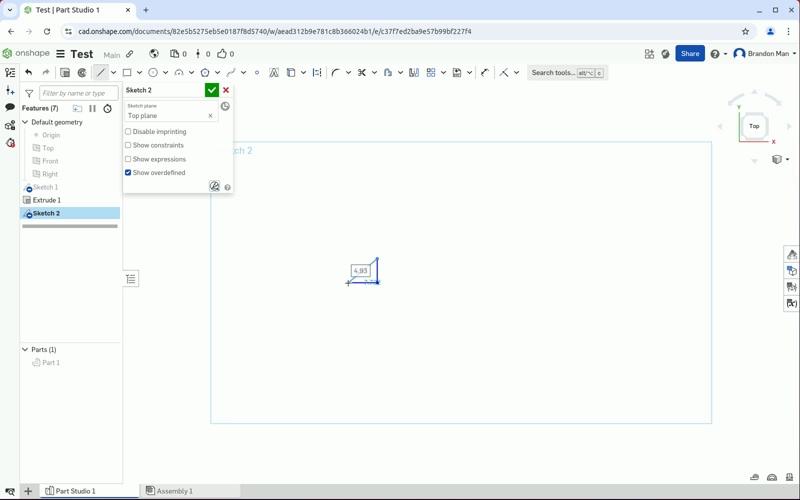
click(348, 282)
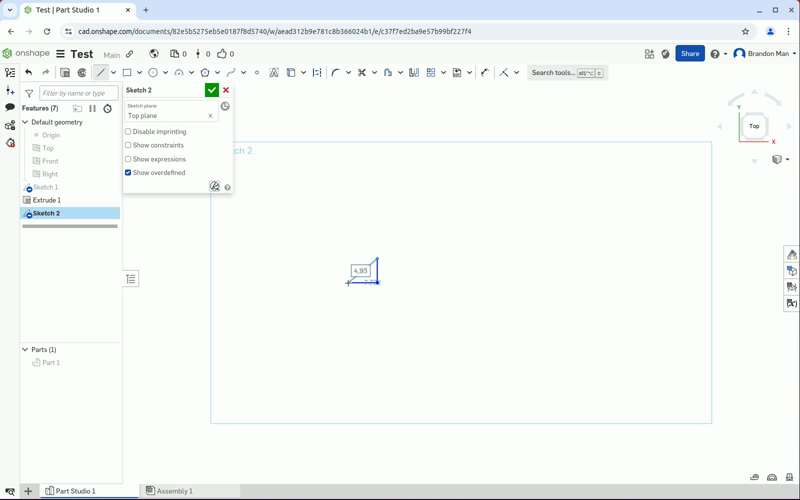
key(esc)
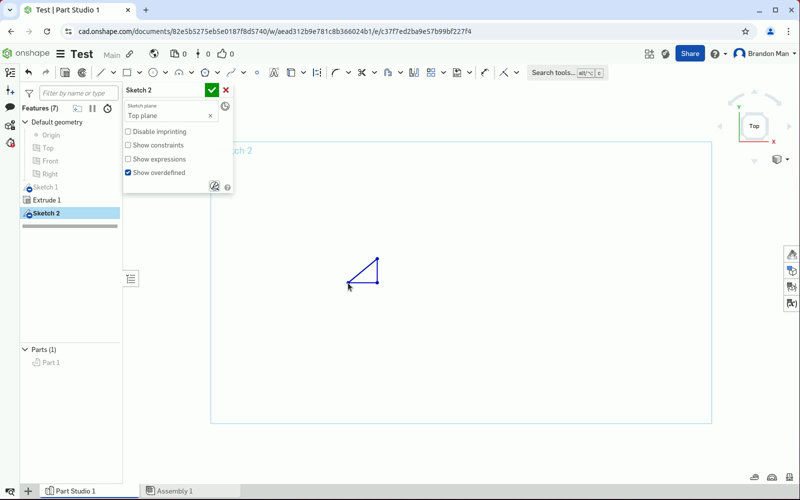
mouse_move(363, 275)
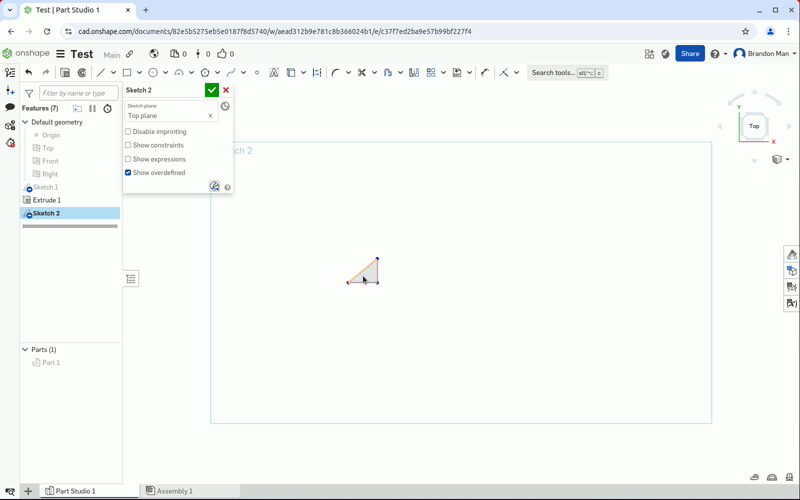
scroll(6)
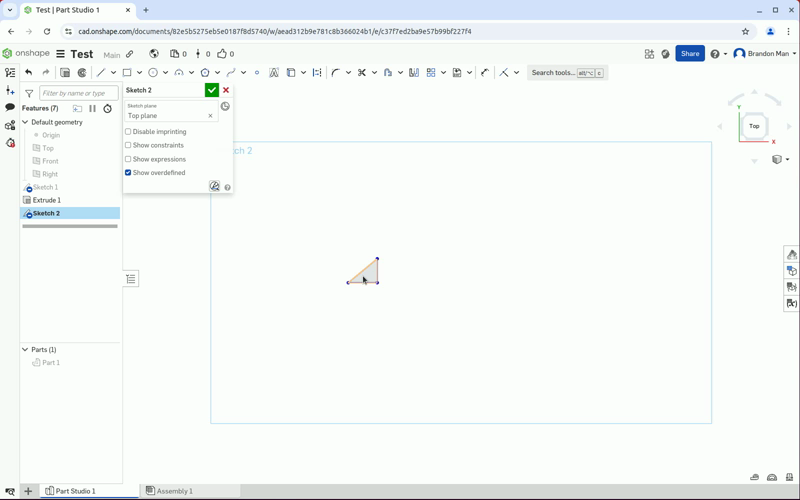
scroll(6)
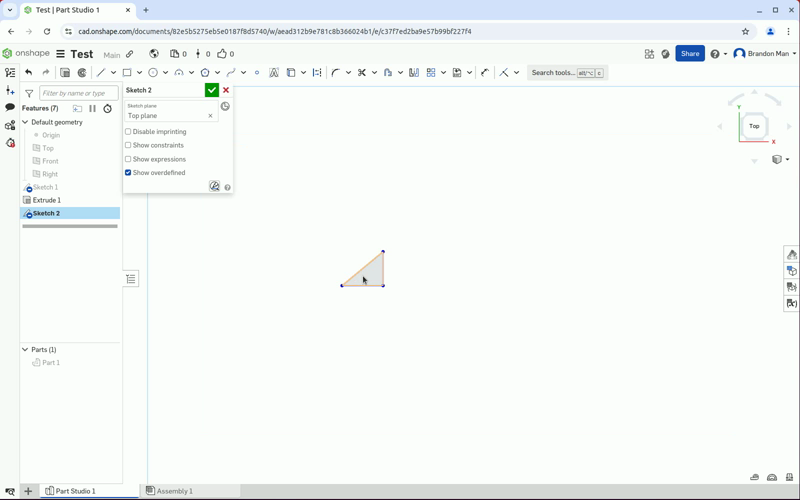
scroll(6)
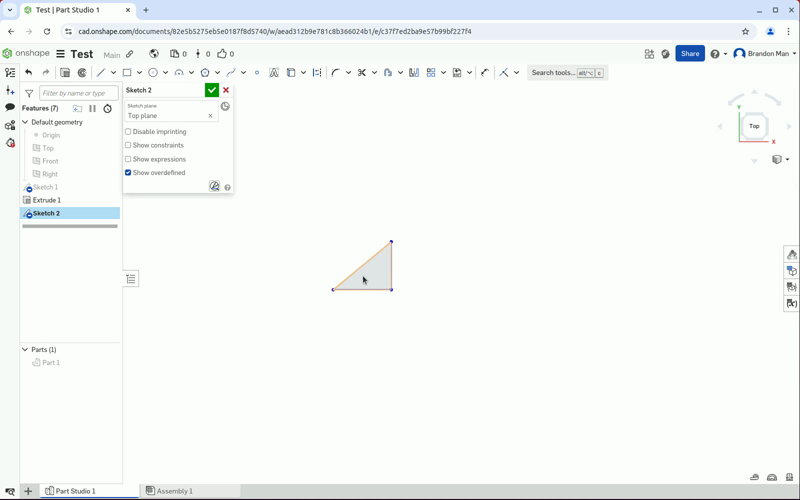
scroll(6)
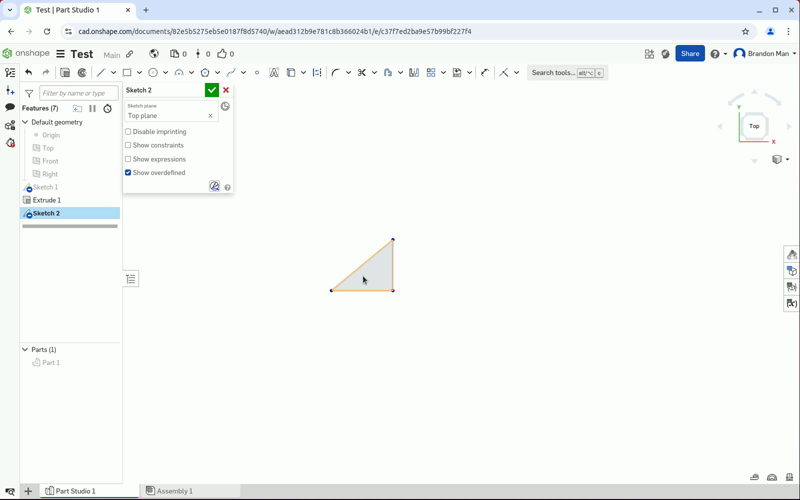
scroll(6)
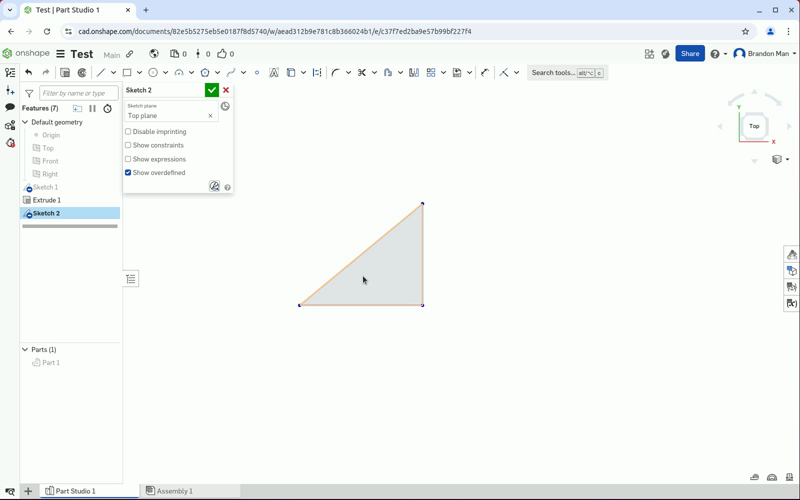
scroll(6)
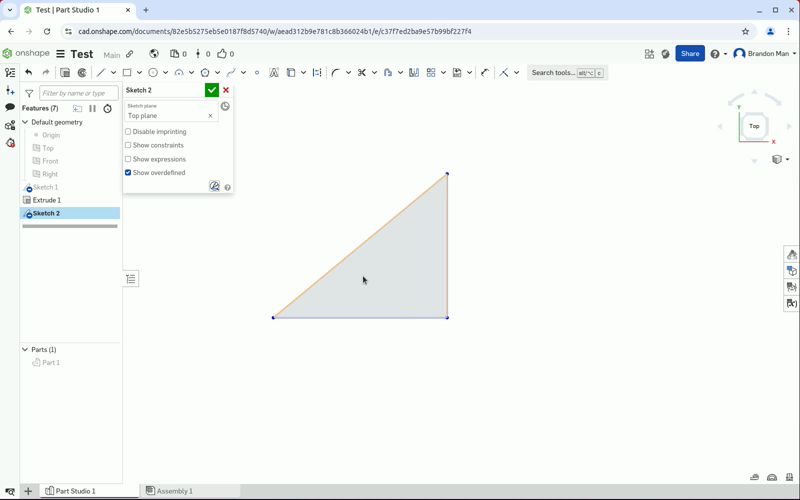
scroll(6)
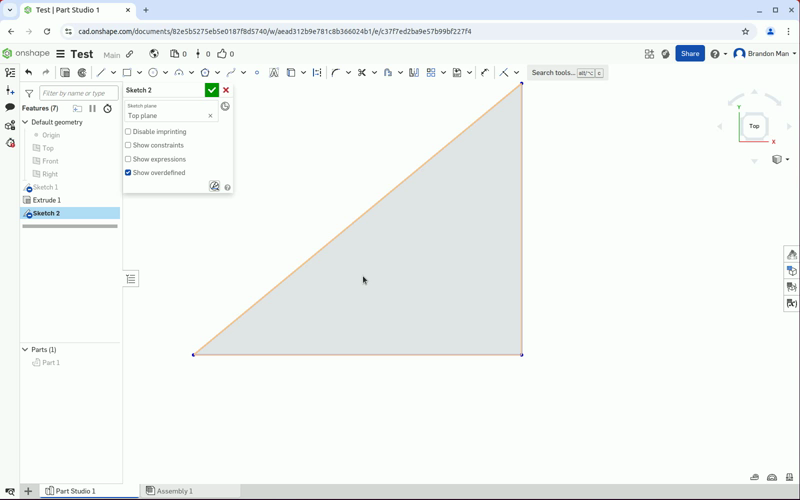
click(363, 275)
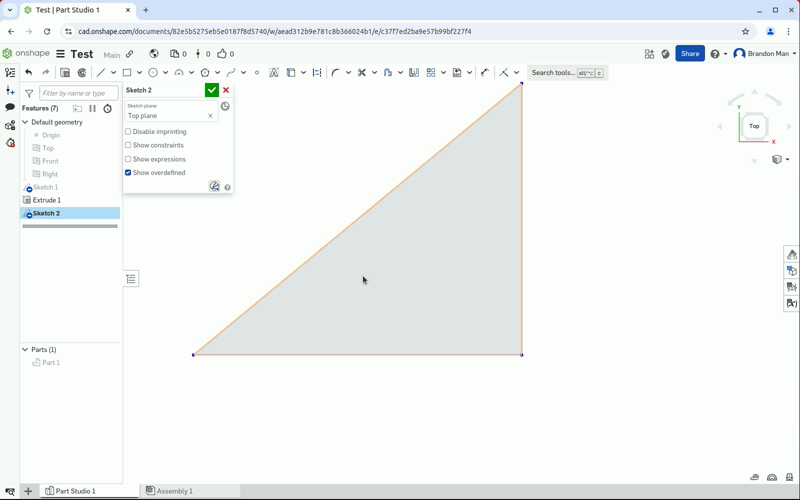
scroll(-6)
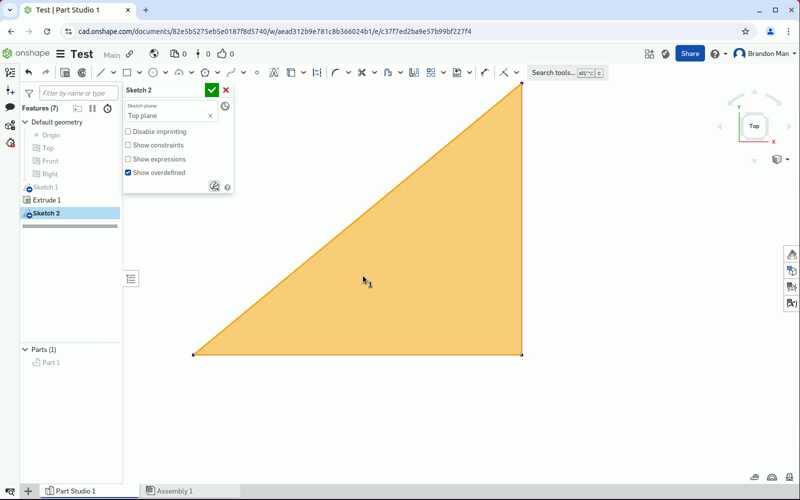
scroll(-6)
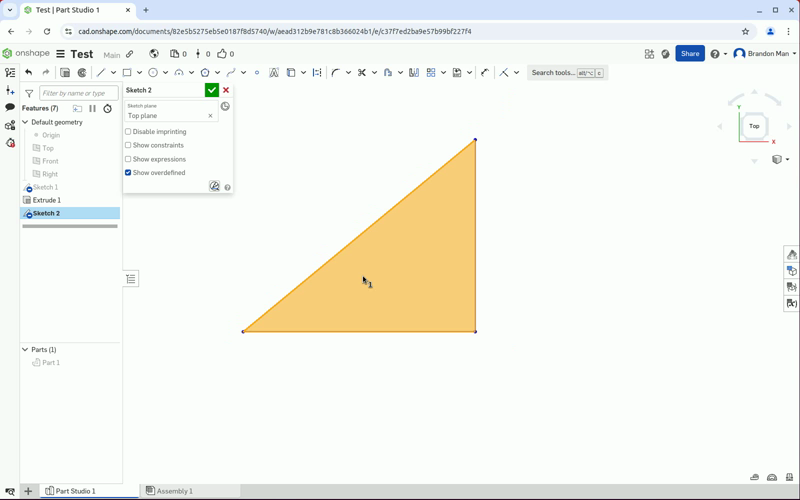
scroll(-6)
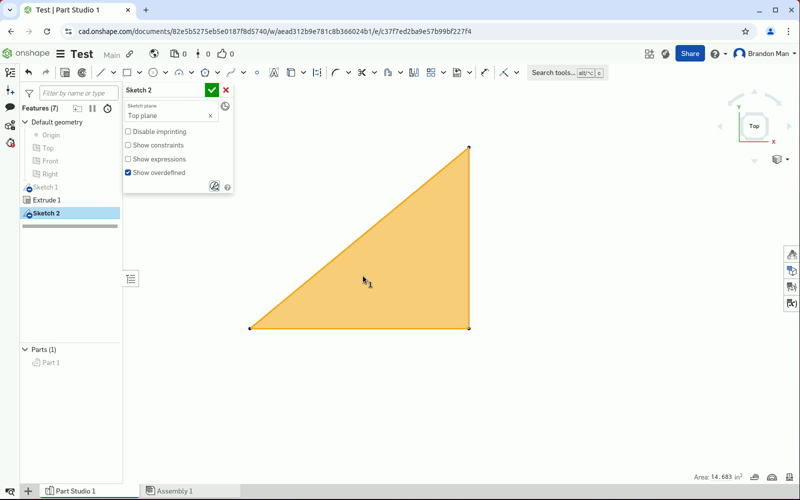
scroll(-6)
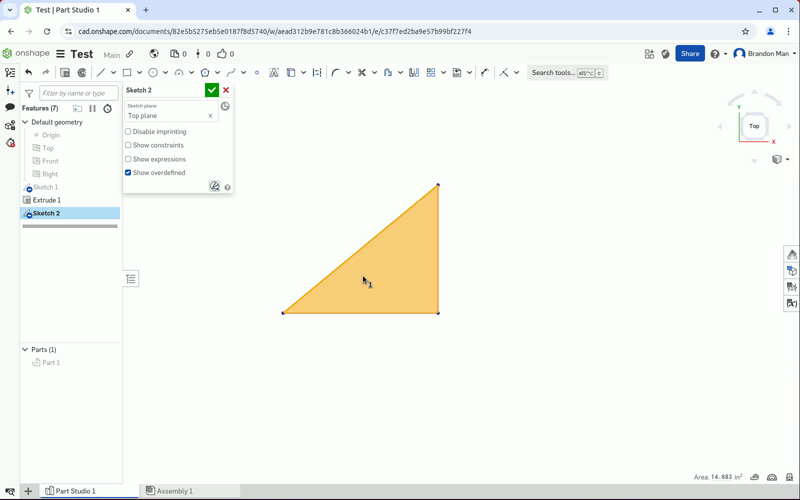
scroll(-6)
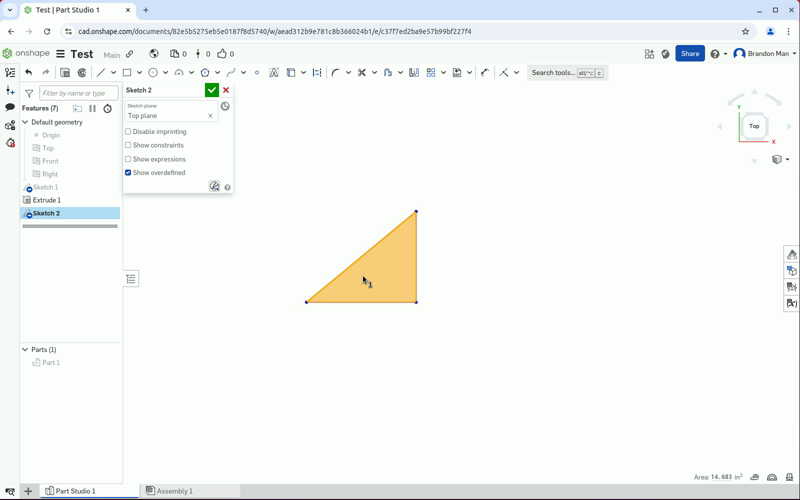
scroll(-6)
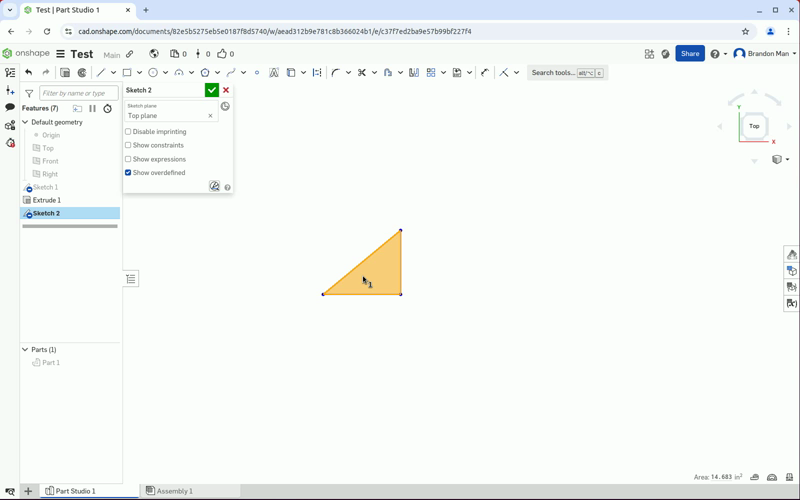
scroll(-6)
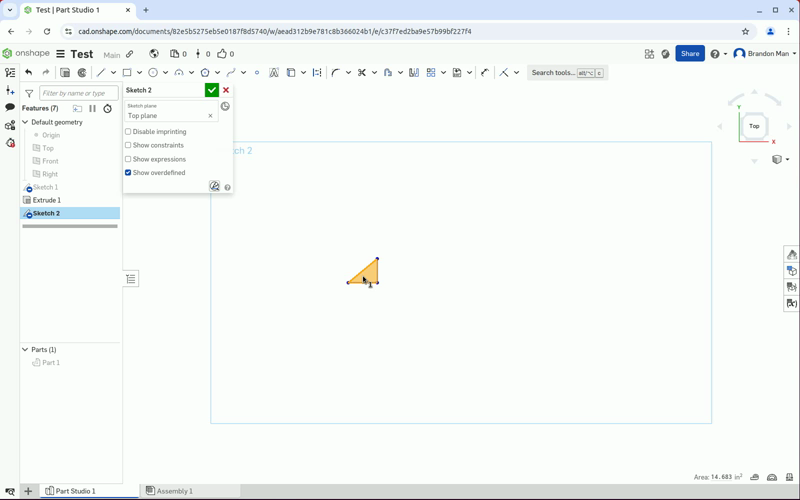
mouse_move(73, 352)
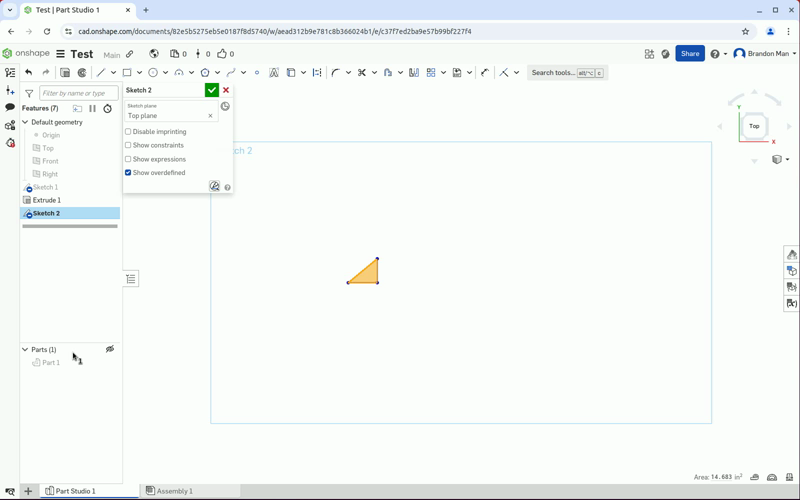
key(shift+y)
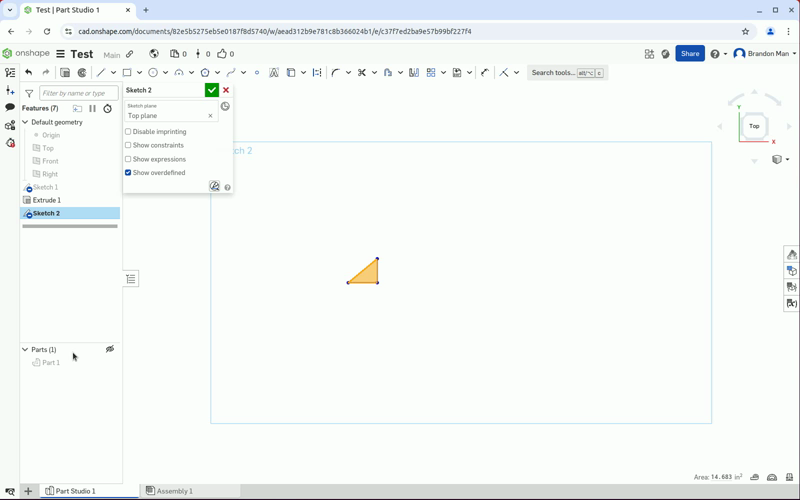
key(shift+e)
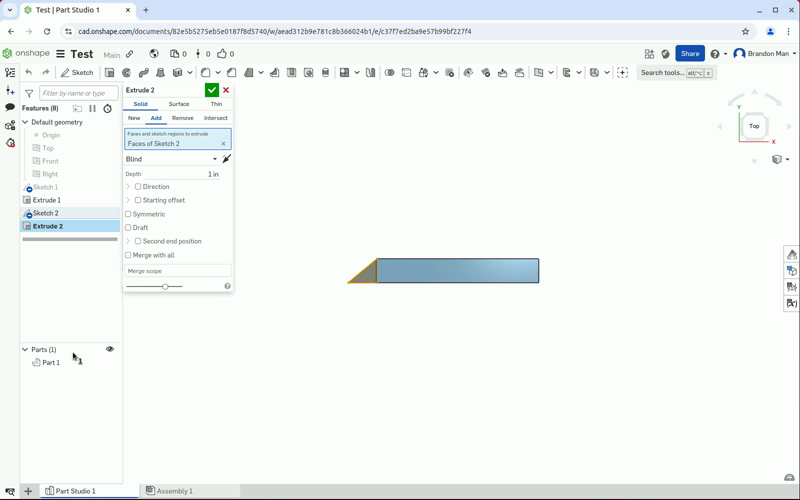
mouse_move(143, 106)
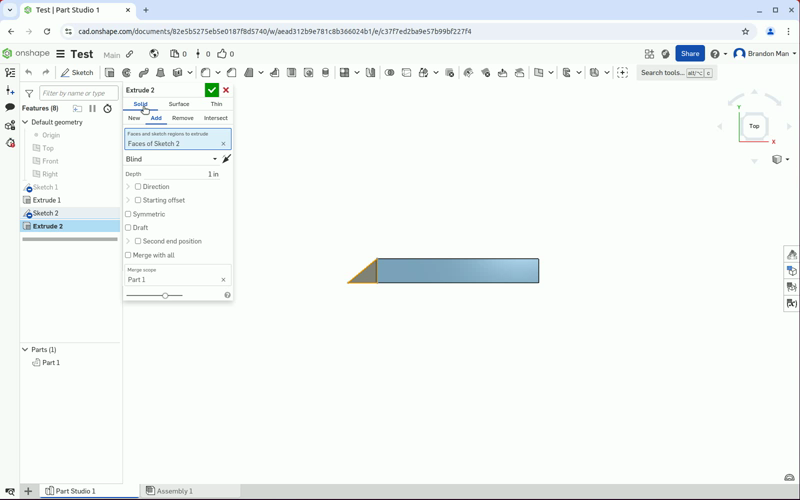
click(143, 106)
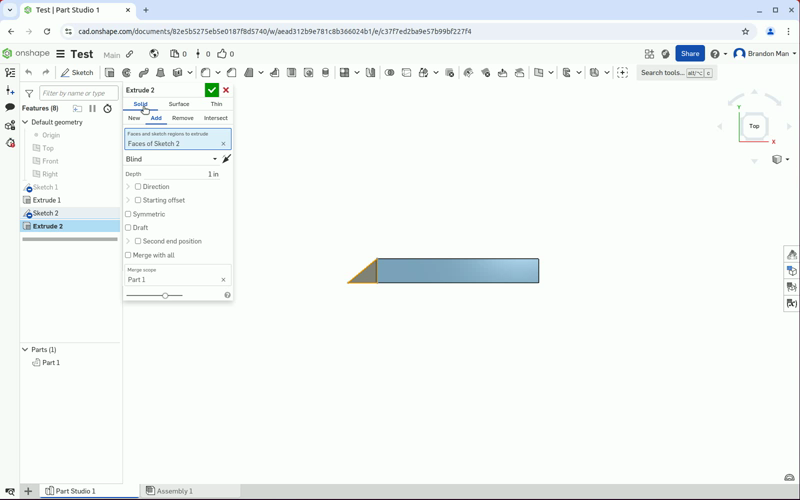
mouse_move(137, 120)
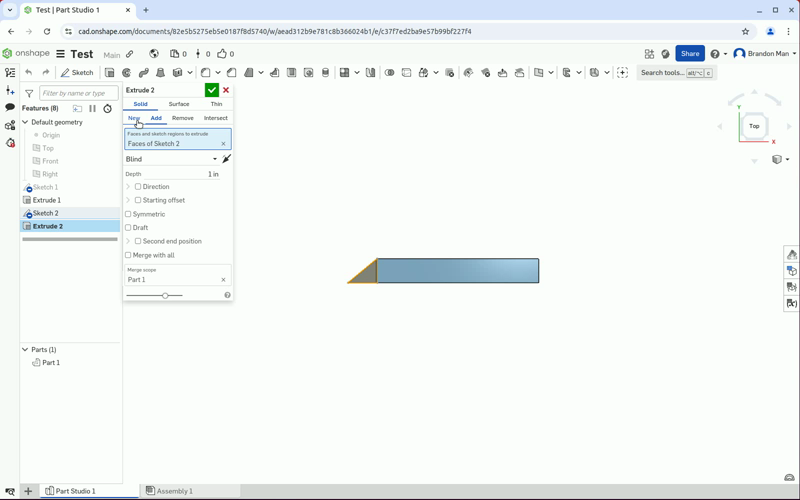
click(137, 120)
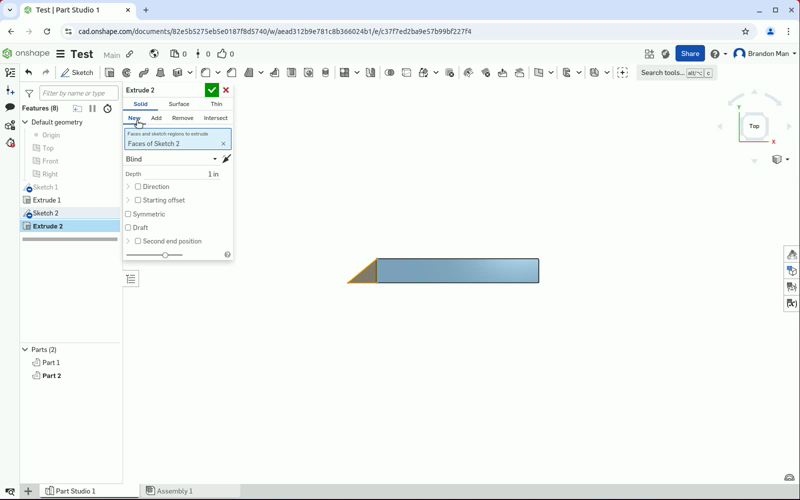
key(tab, 4)
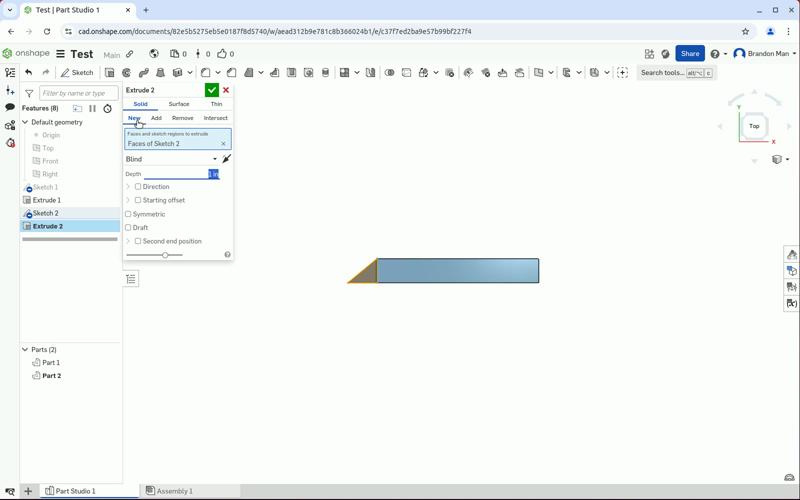
text(1.444)
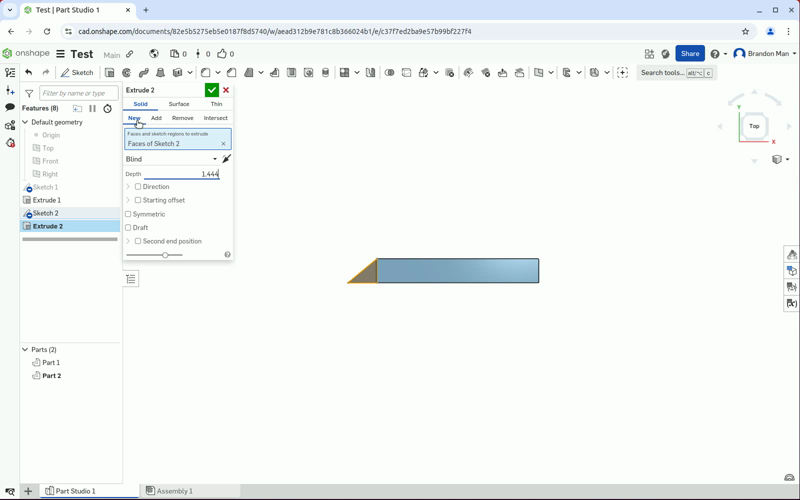
key(enter)
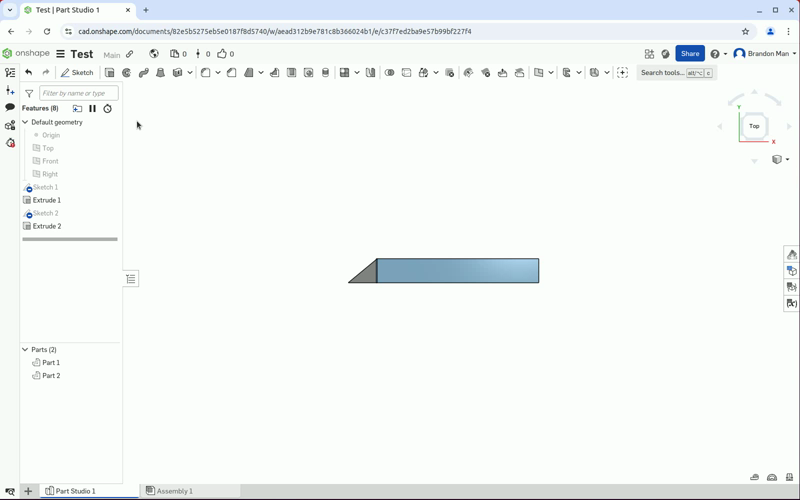
key(shift+h)
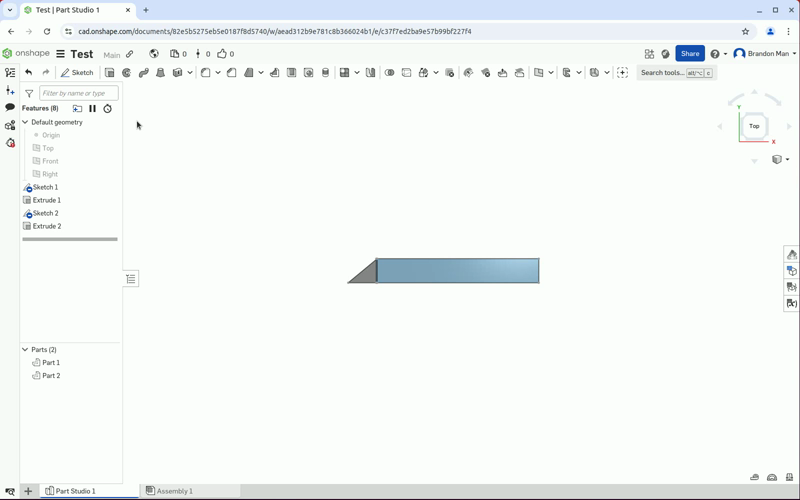
key(shift+h)
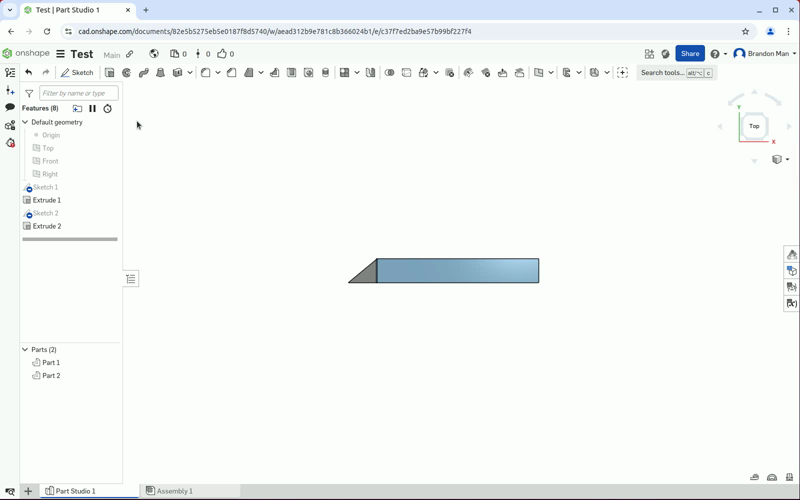
mouse_move(73, 189)
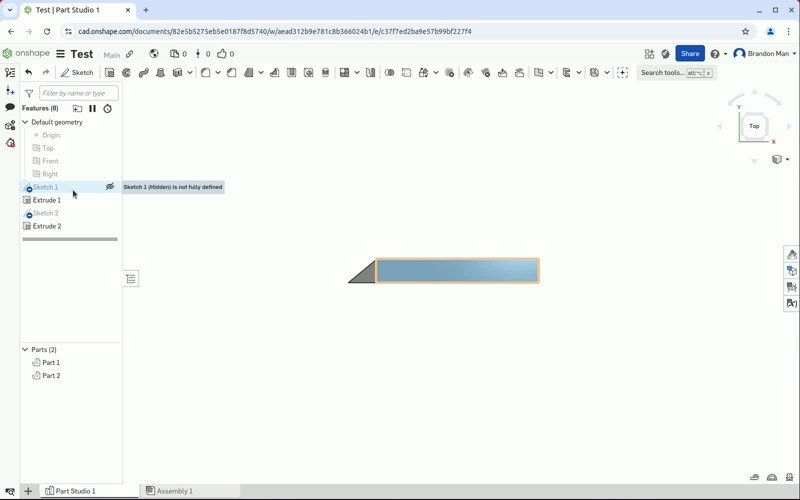
click(73, 189)
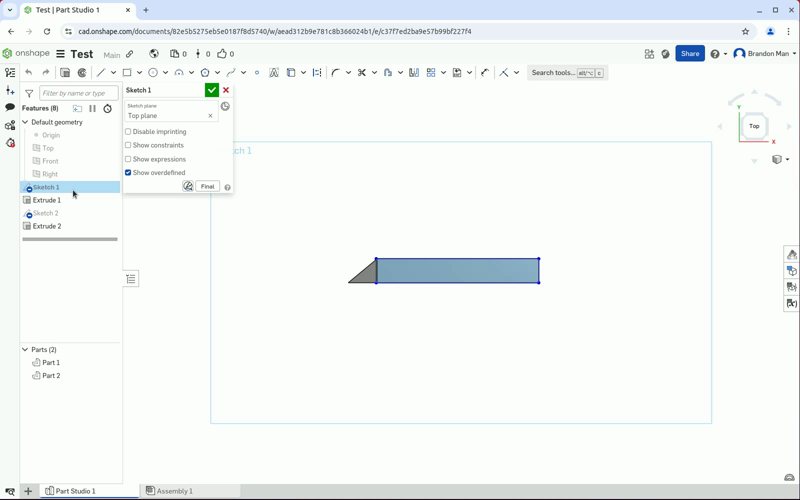
mouse_move(229, 92)
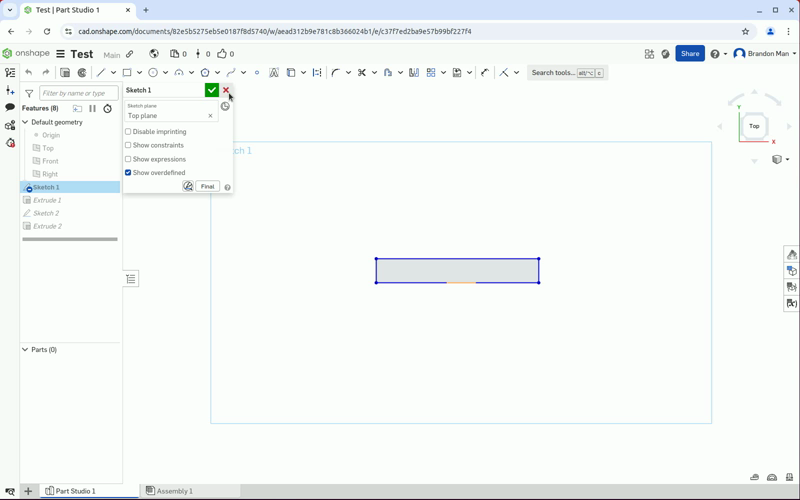
click(229, 92)
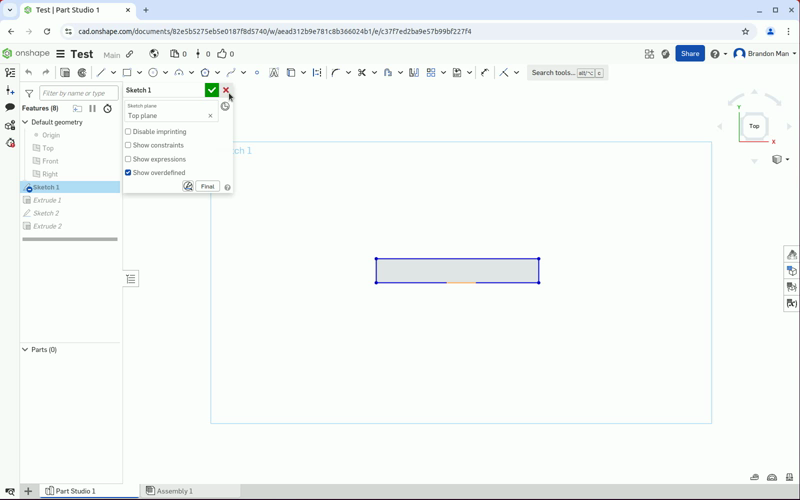
key(shift+s)
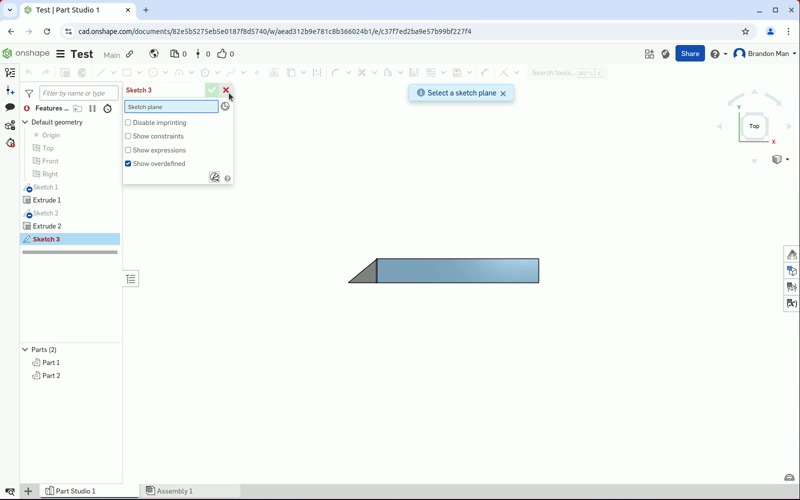
mouse_move(73, 150)
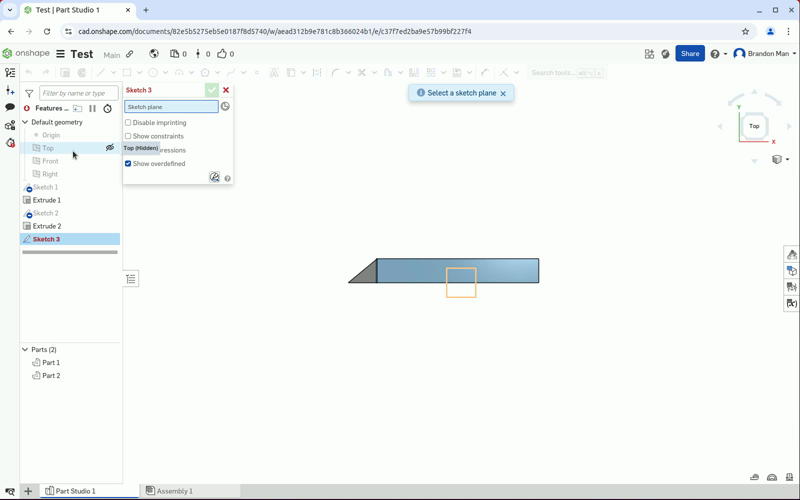
click(73, 150)
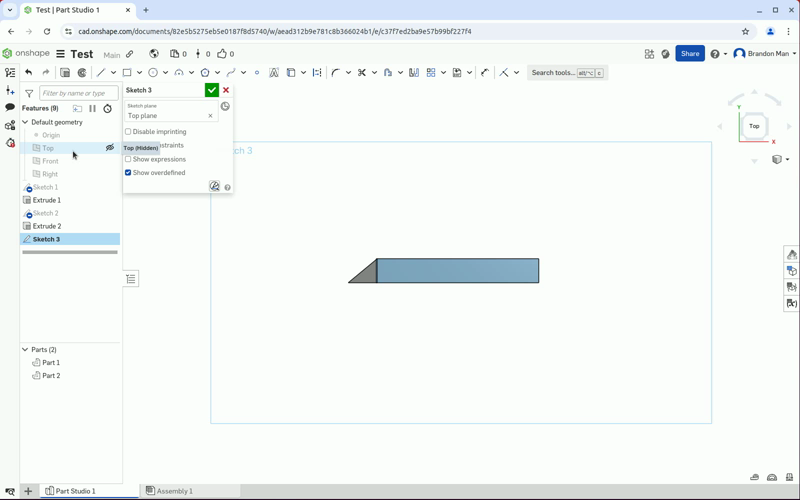
mouse_move(73, 352)
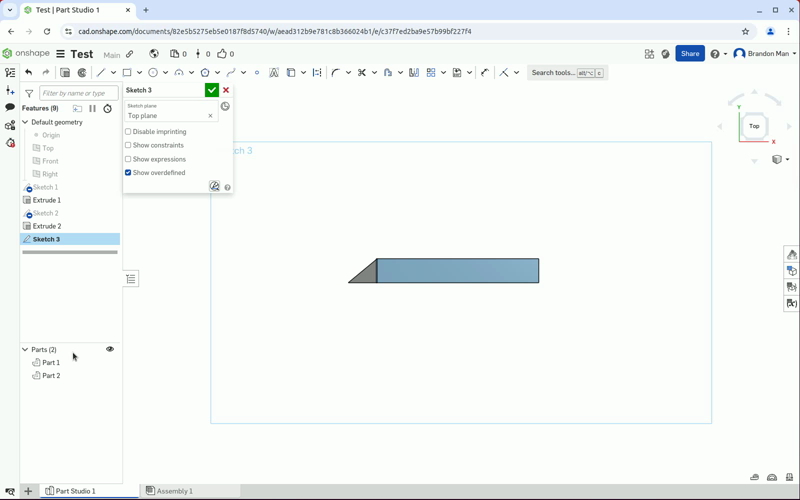
key(y)
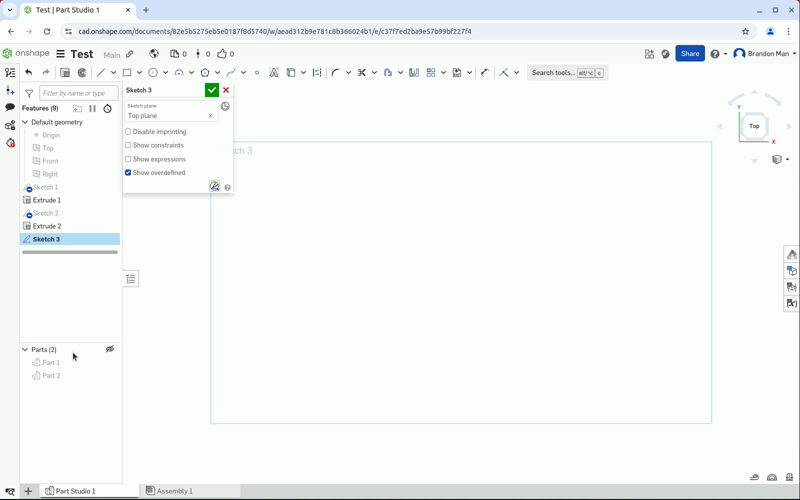
key(l)
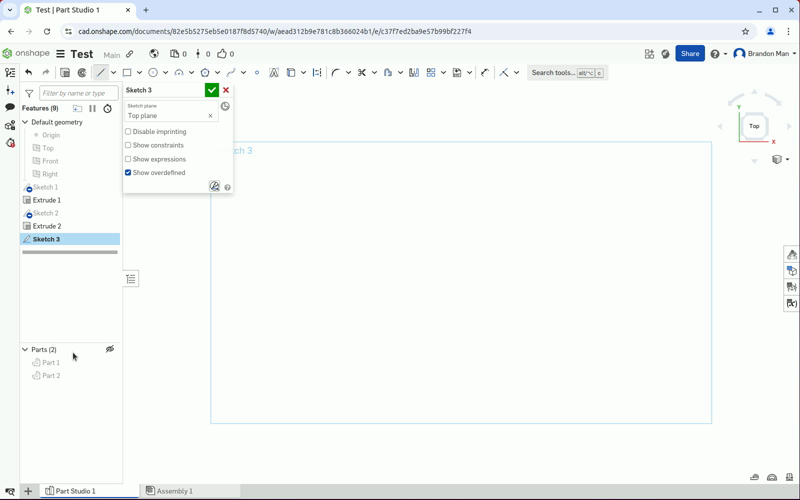
key_down(shift)
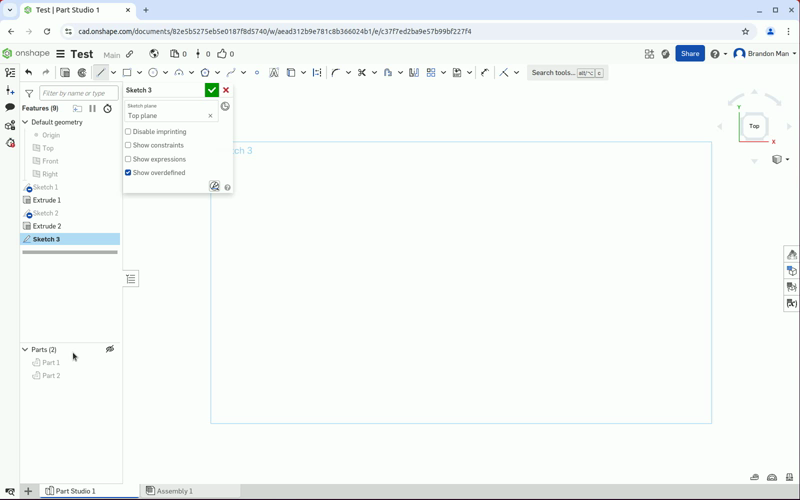
mouse_move(539, 259)
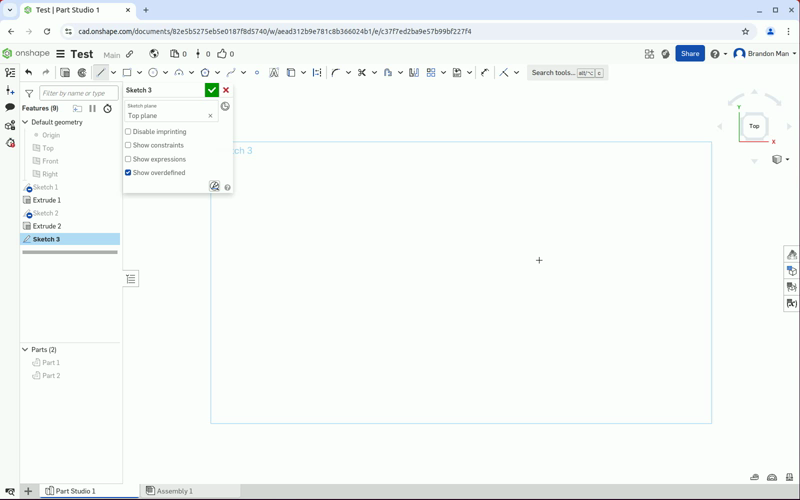
click(539, 259)
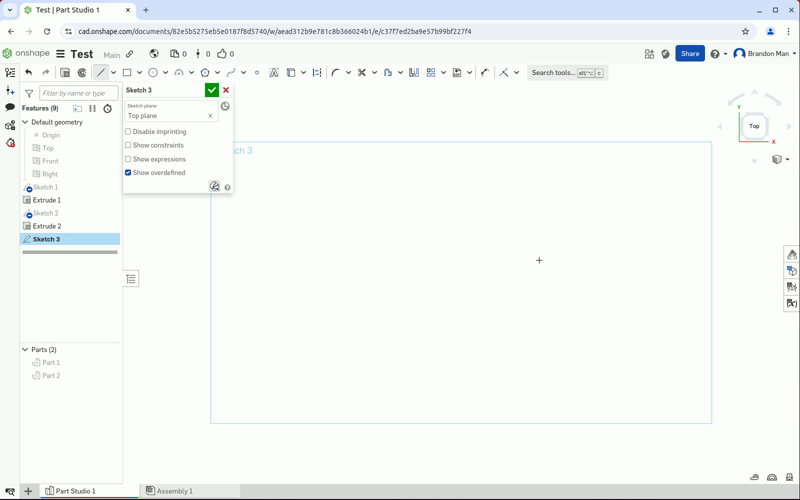
key_up(shift)
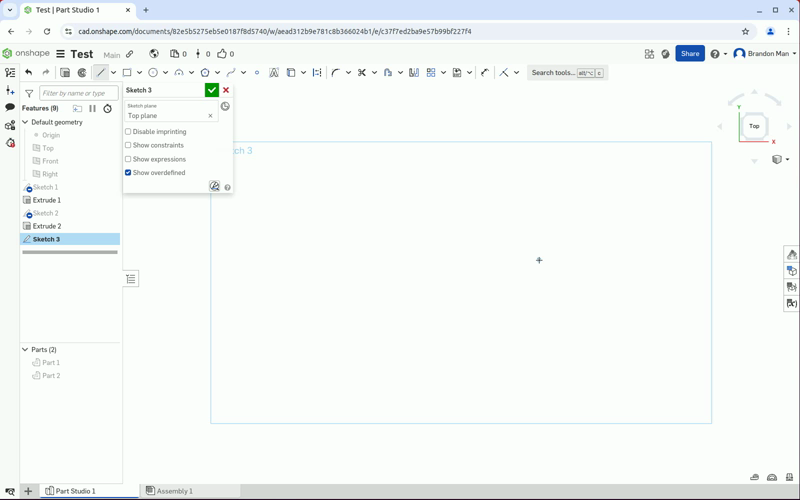
key_down(shift)
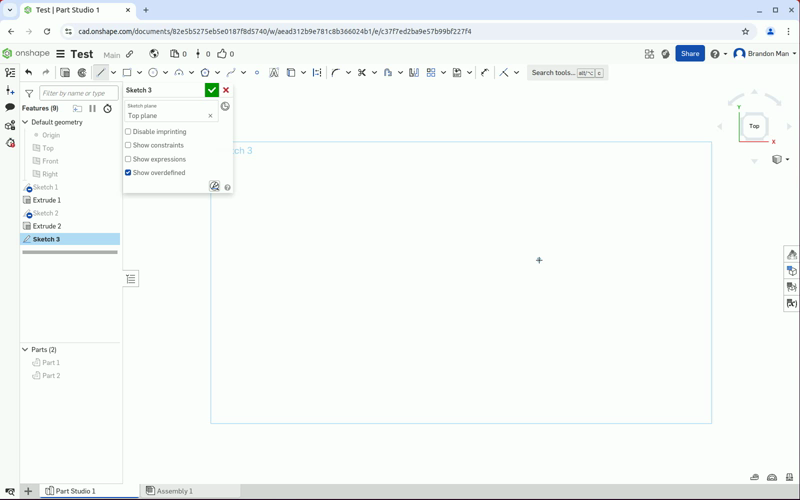
mouse_move(569, 259)
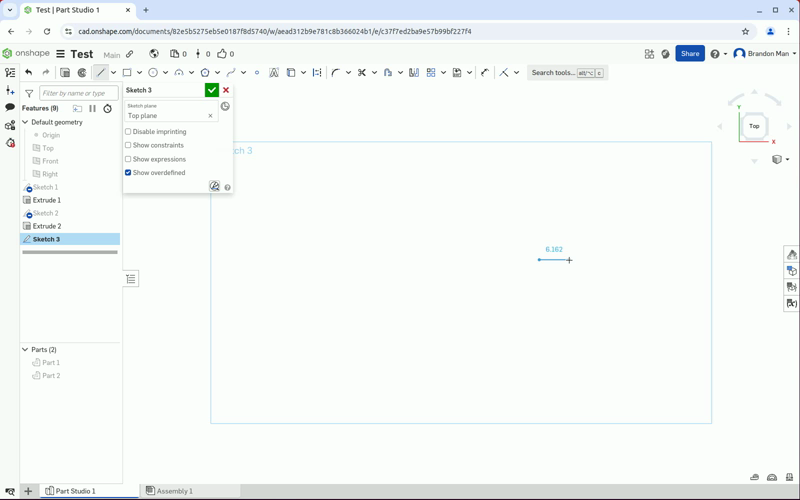
mouse_move(539, 284)
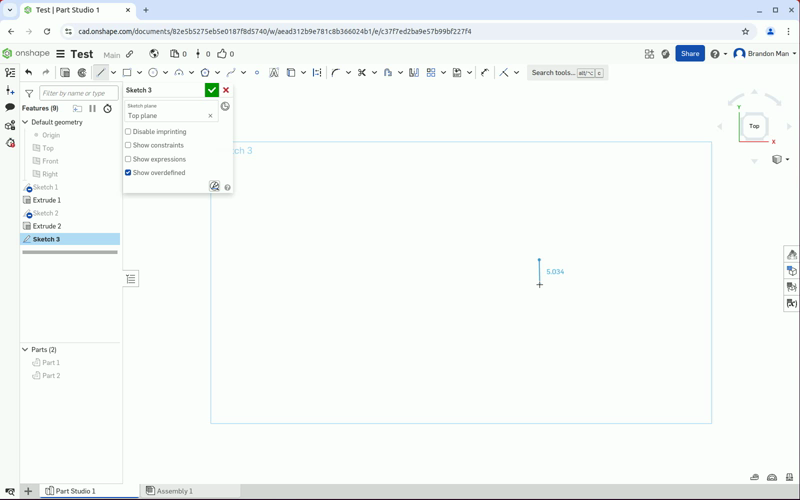
click(539, 284)
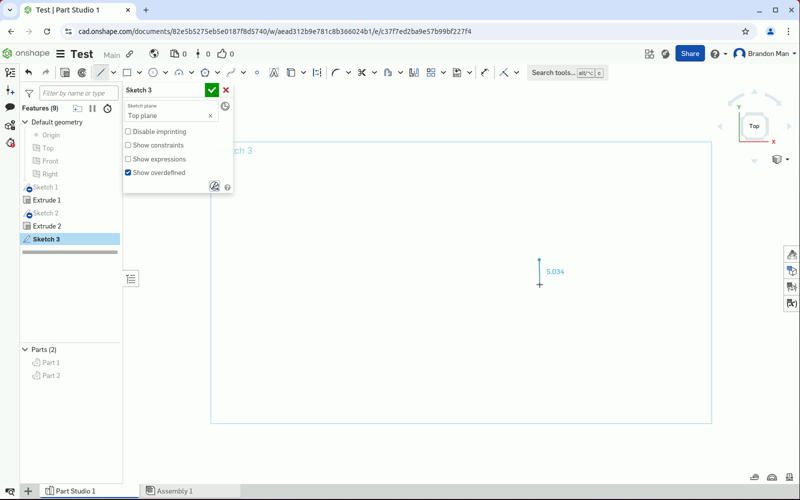
key_up(shift)
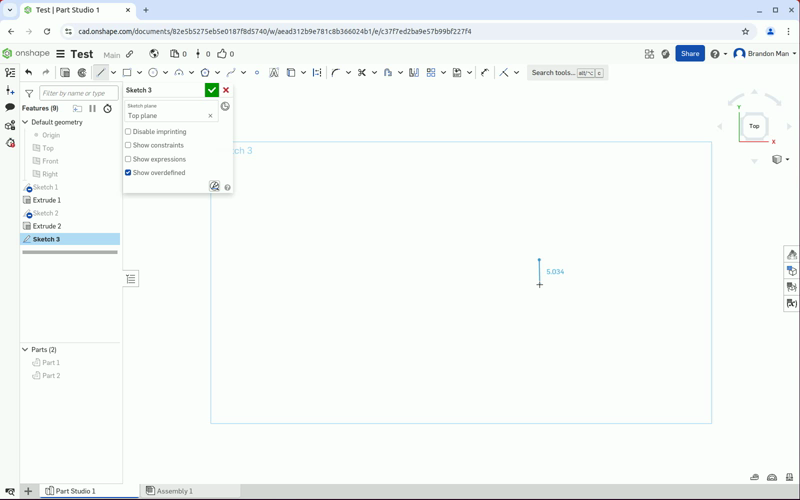
key_down(shift)
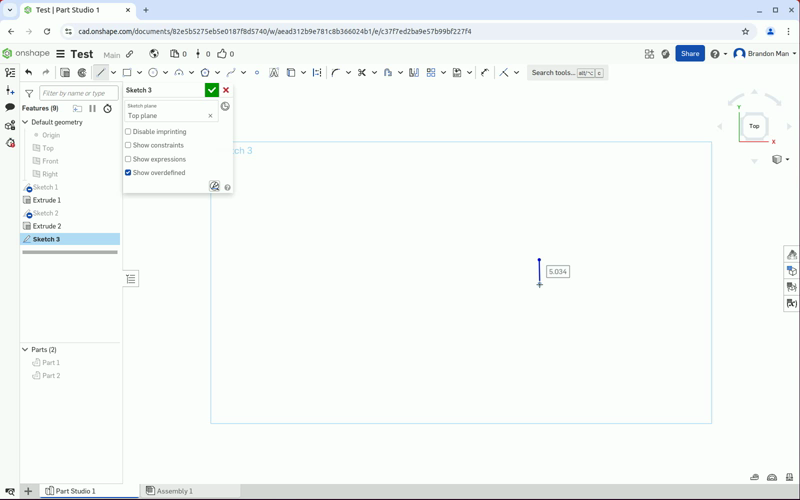
mouse_move(569, 284)
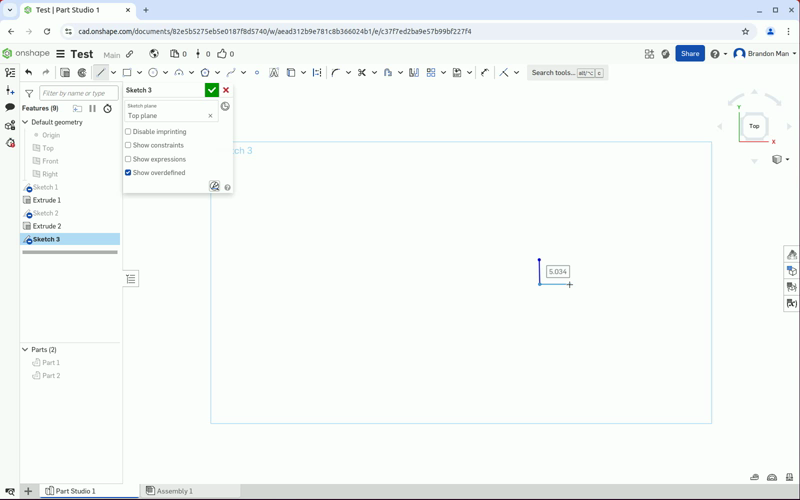
mouse_move(568, 284)
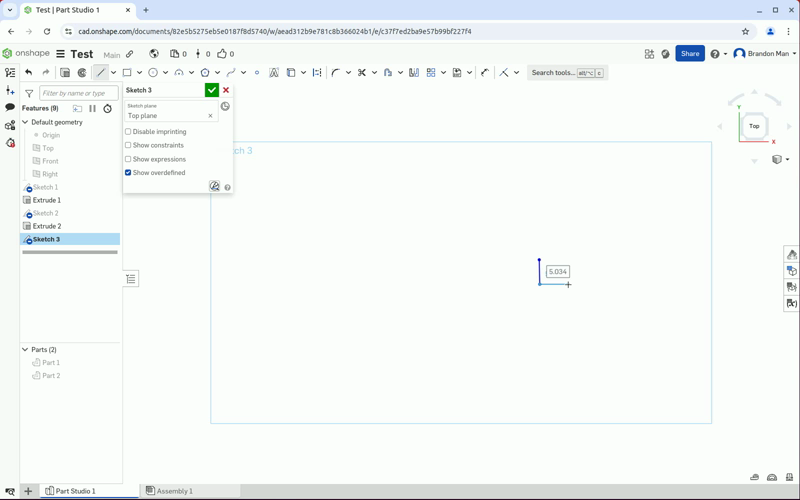
click(568, 284)
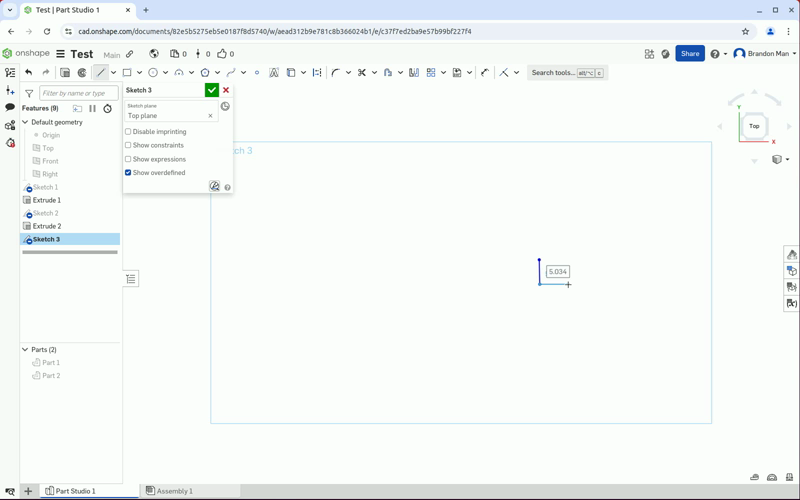
key_up(shift)
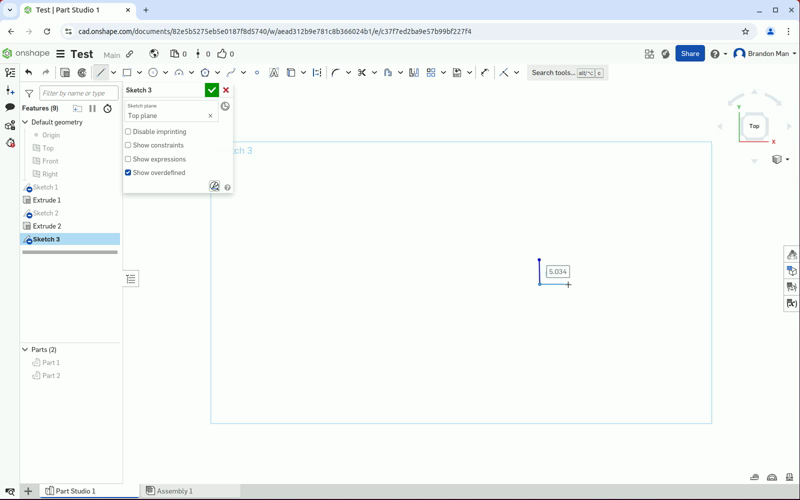
mouse_move(589, 284)
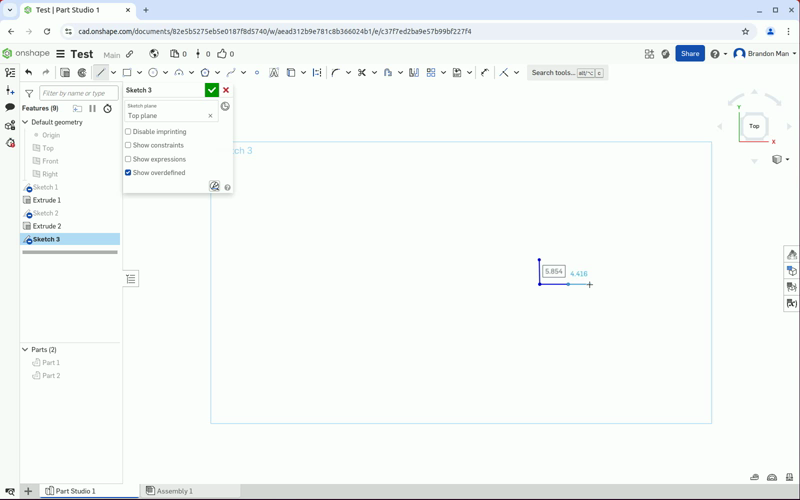
key_down(shift)
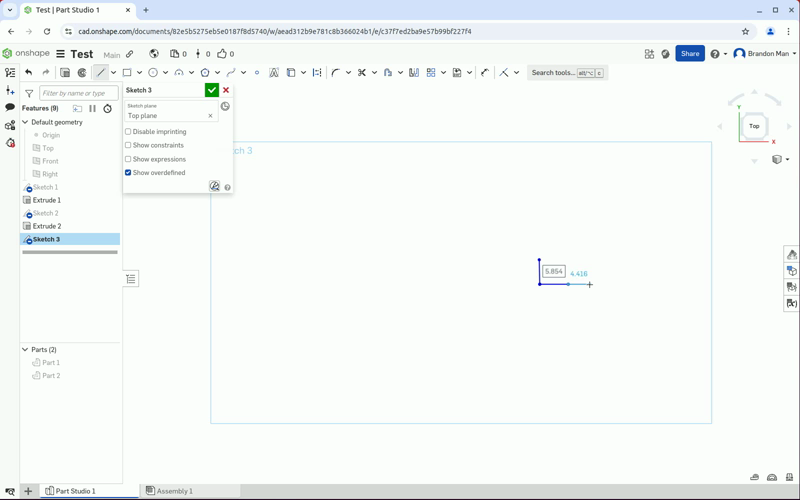
mouse_move(539, 259)
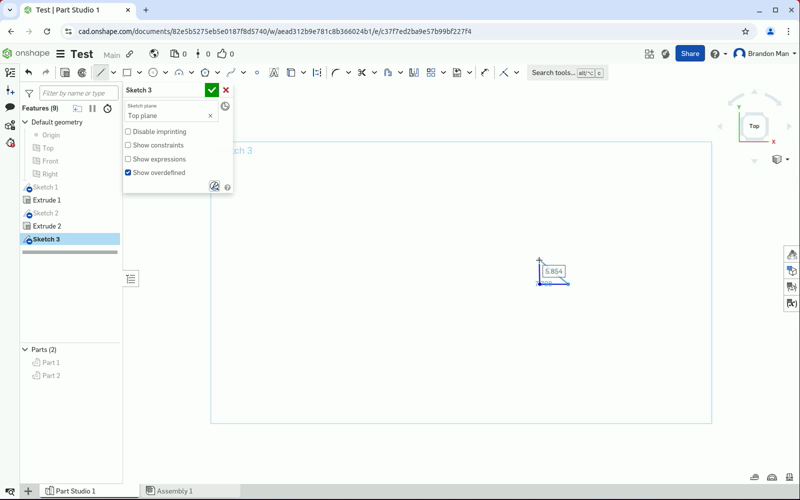
key_up(shift)
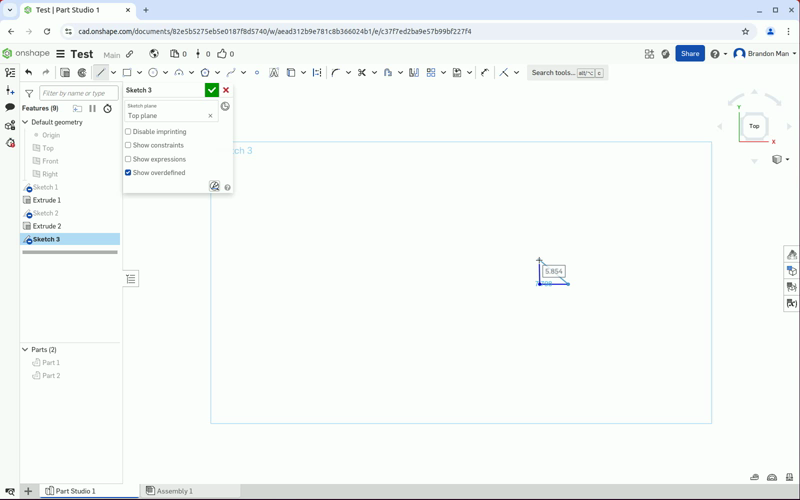
click(539, 259)
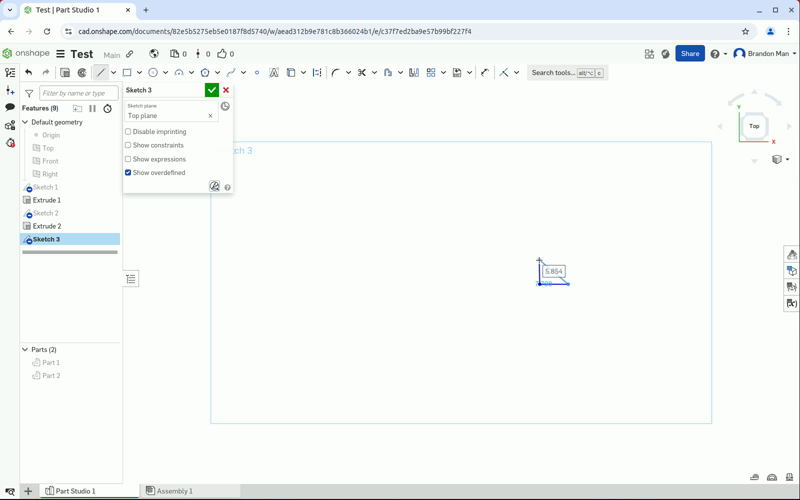
key(esc)
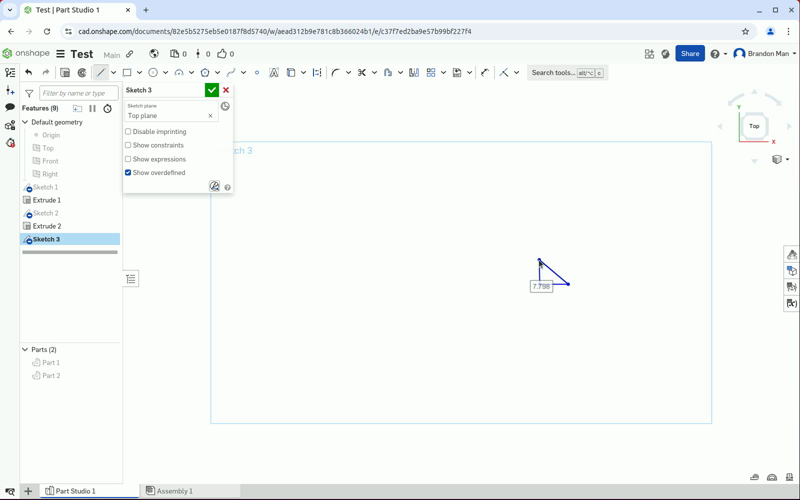
mouse_move(540, 281)
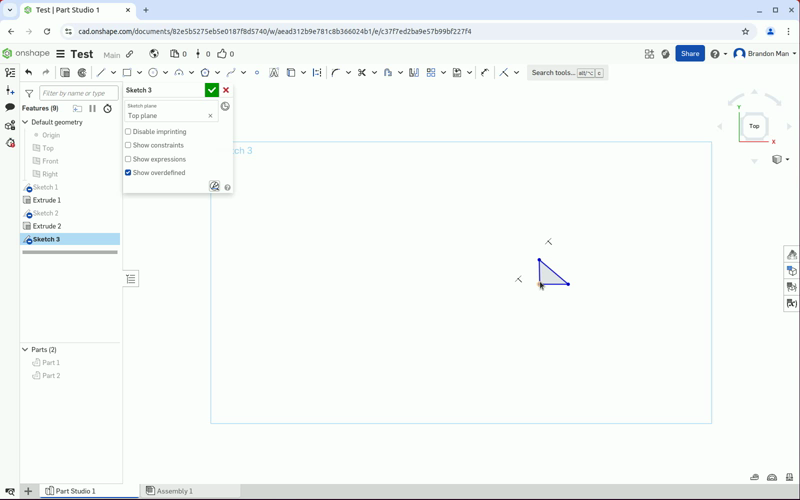
scroll(6)
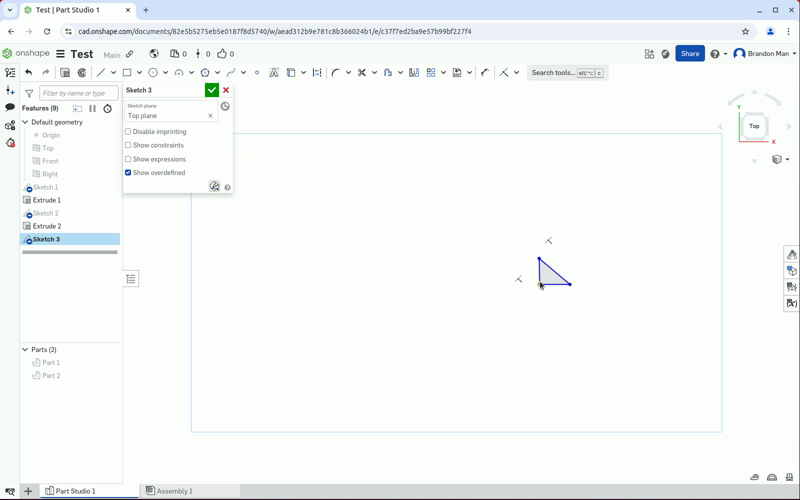
scroll(6)
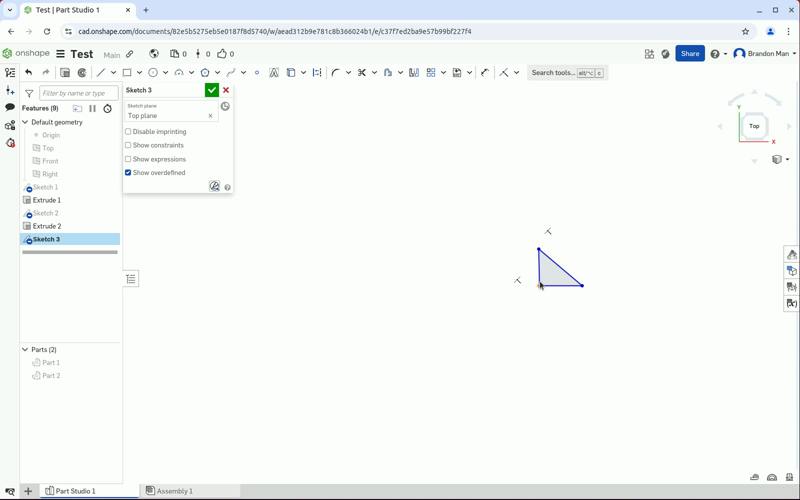
scroll(6)
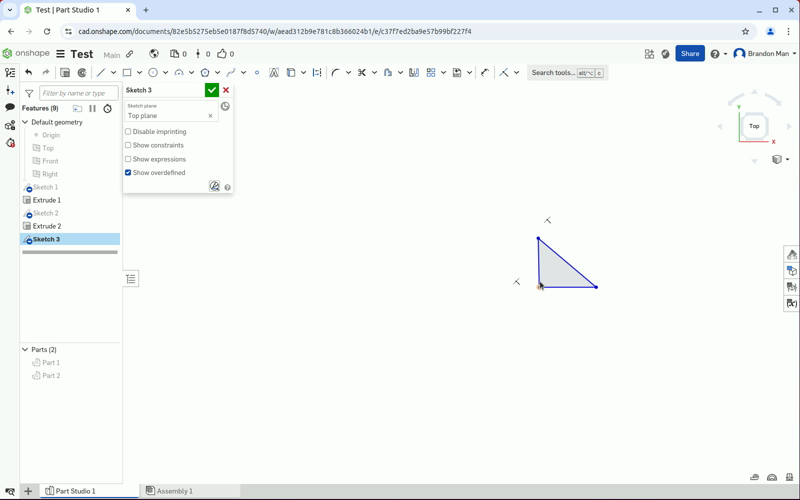
scroll(6)
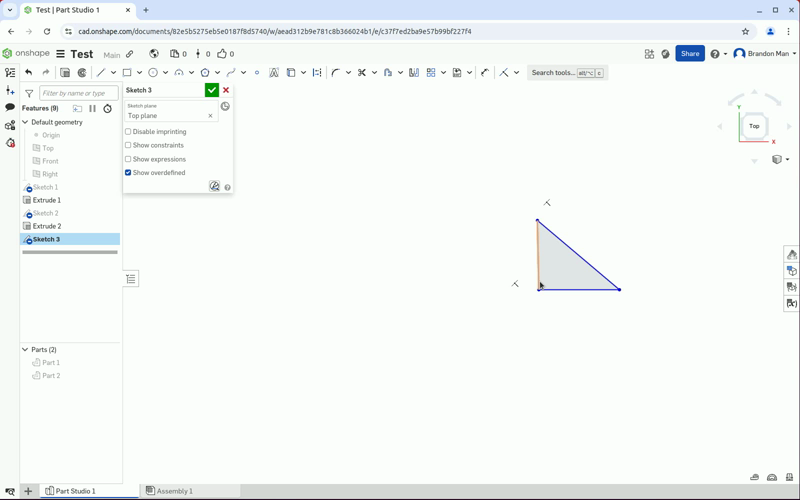
scroll(6)
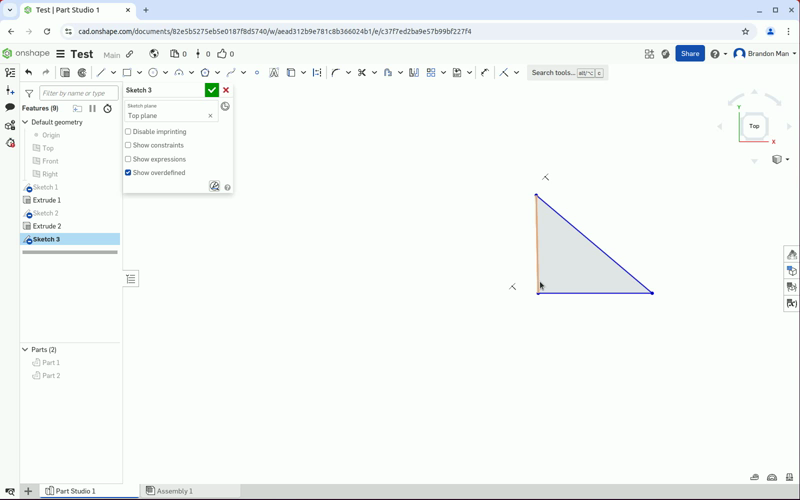
scroll(6)
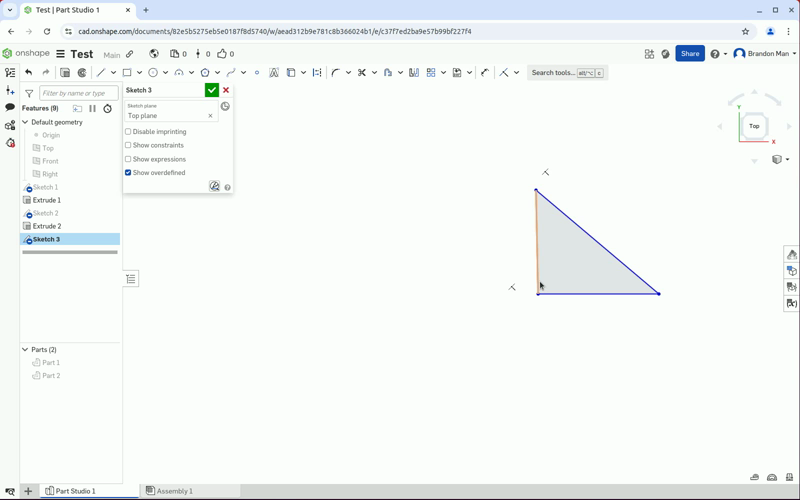
scroll(6)
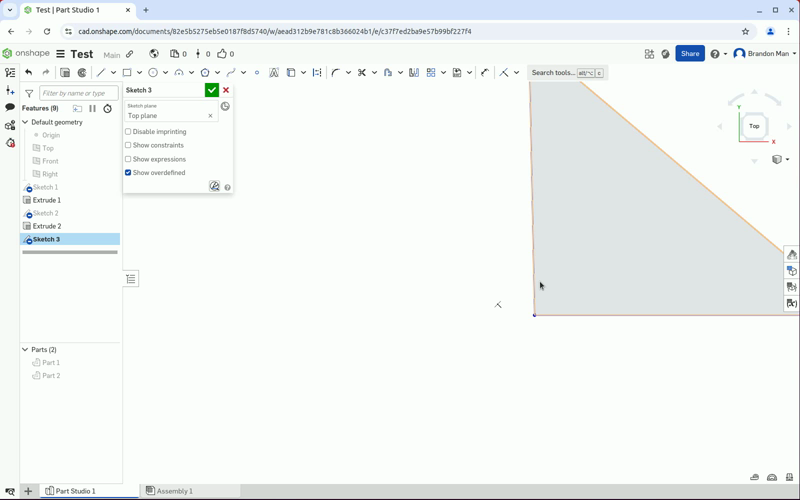
click(540, 281)
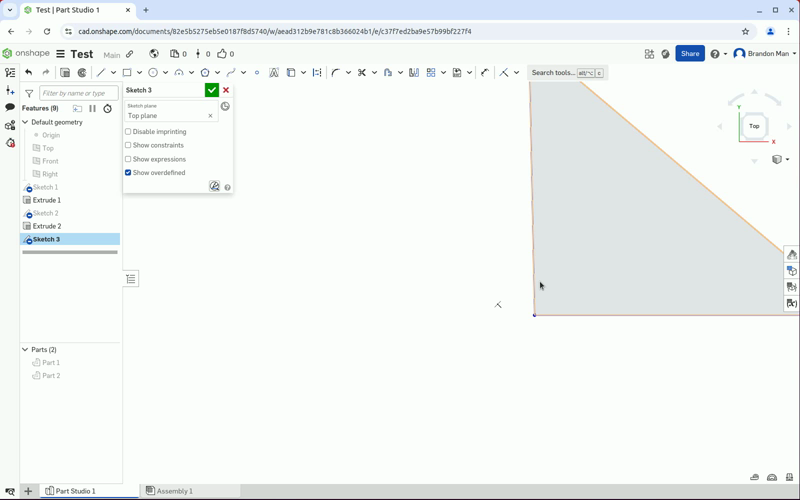
scroll(-6)
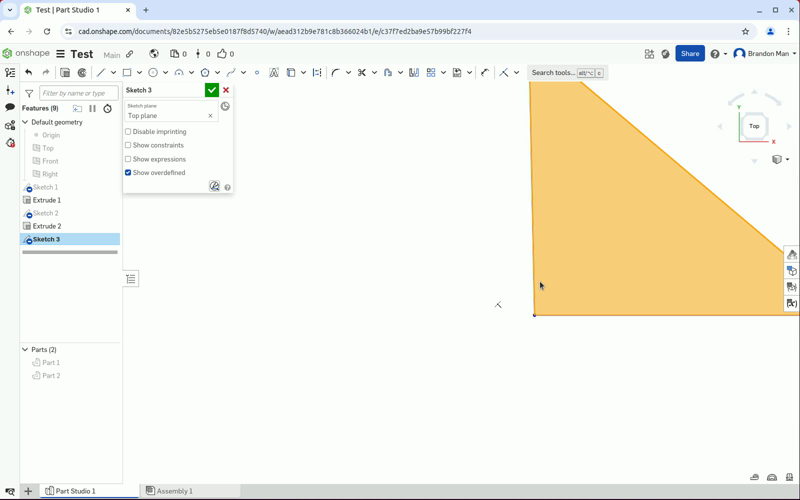
scroll(-6)
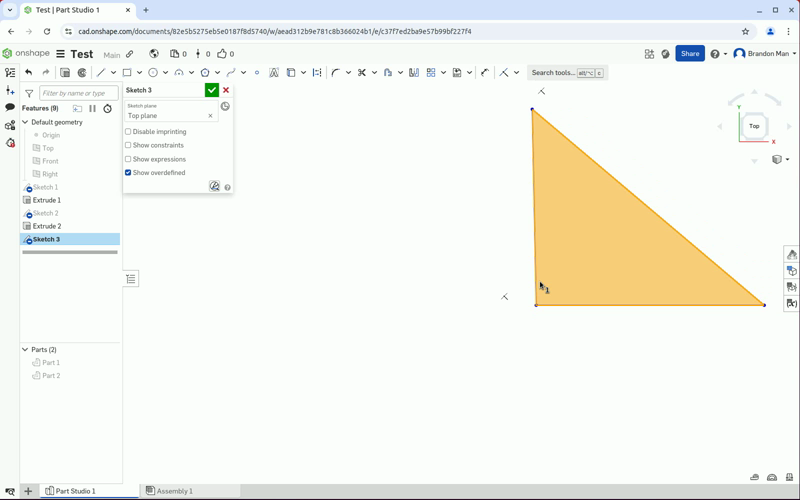
scroll(-6)
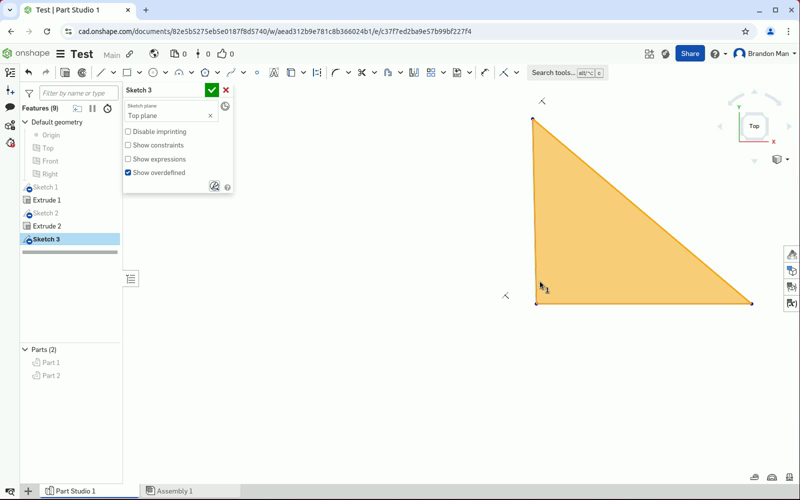
scroll(-6)
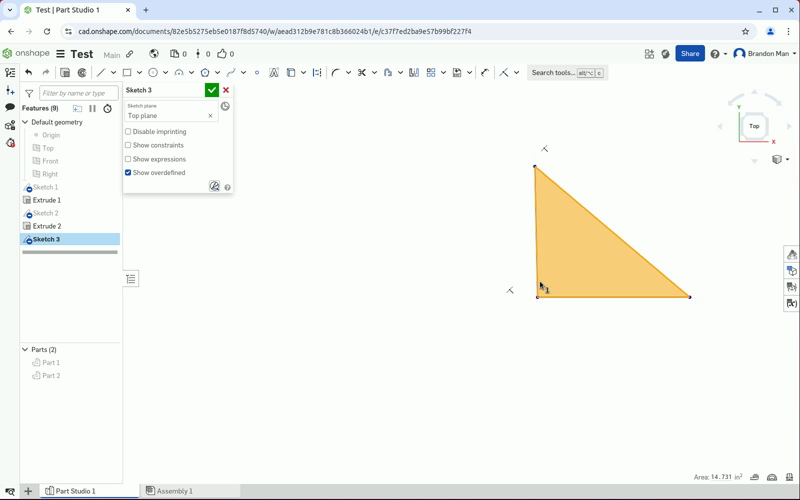
scroll(-6)
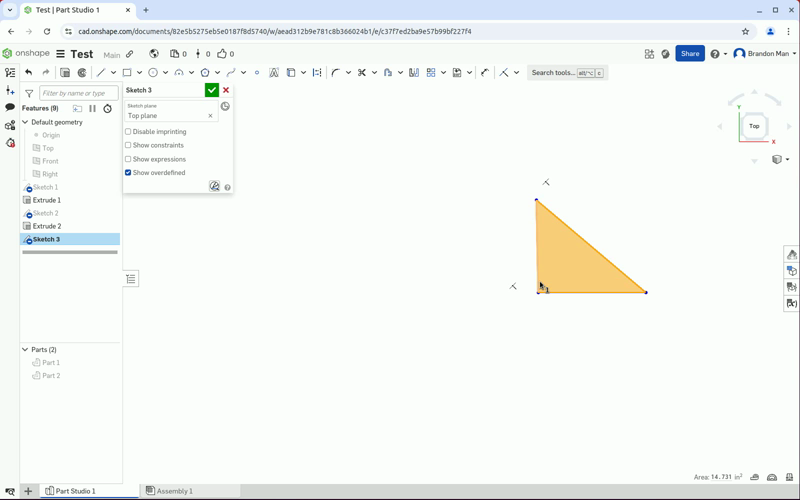
scroll(-6)
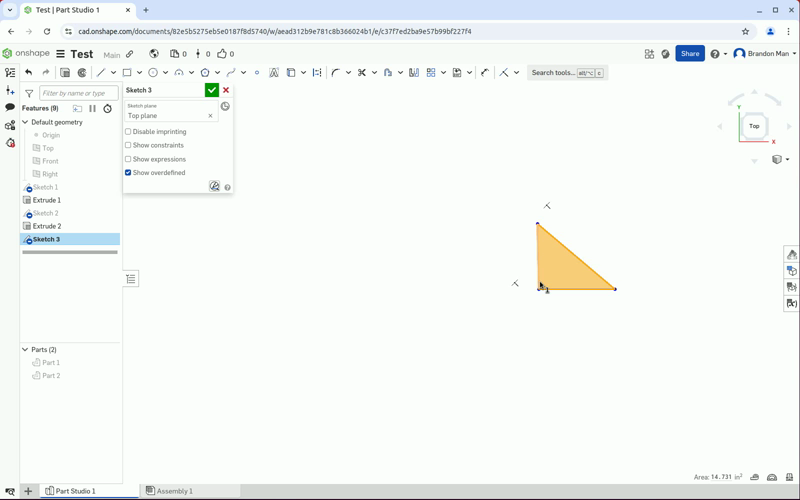
scroll(-6)
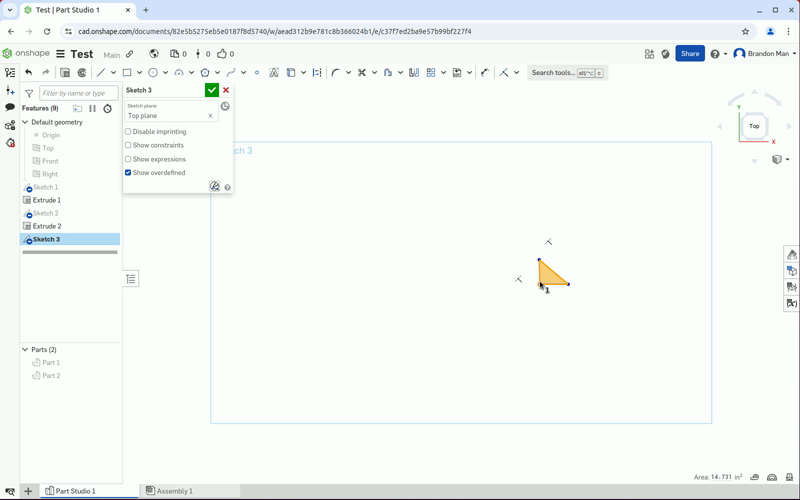
mouse_move(73, 352)
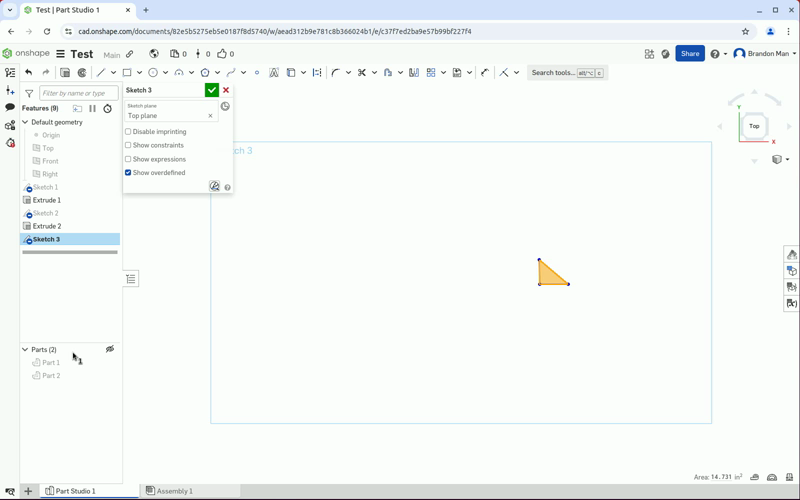
key(shift+y)
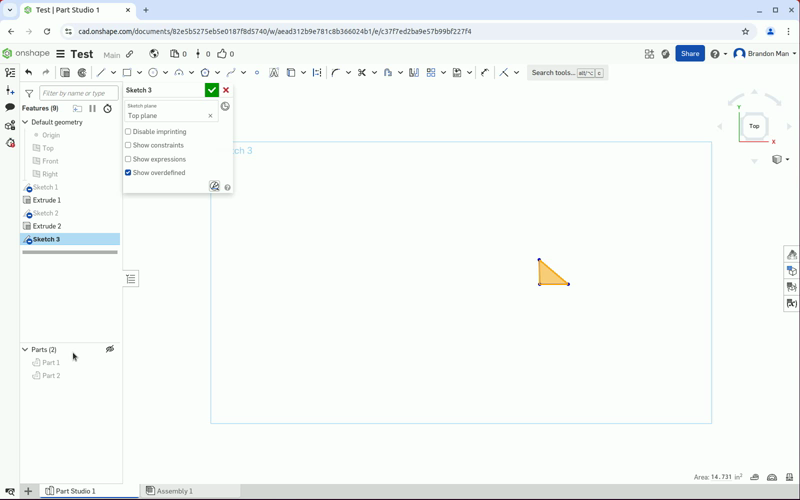
key(shift+e)
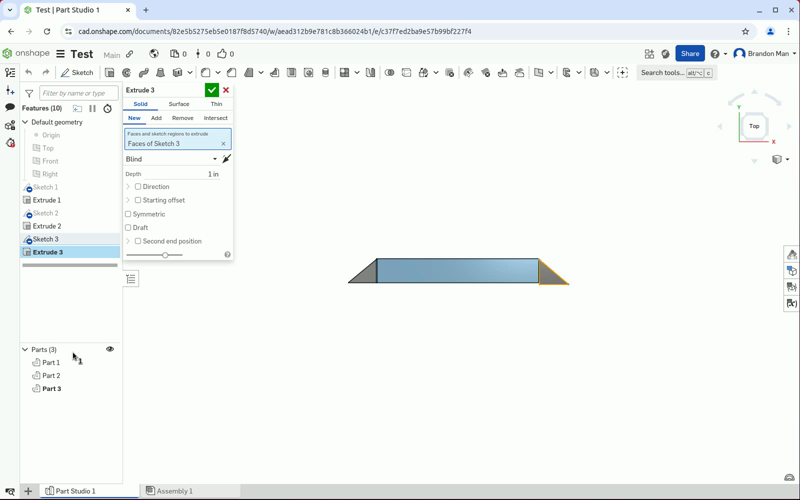
mouse_move(143, 106)
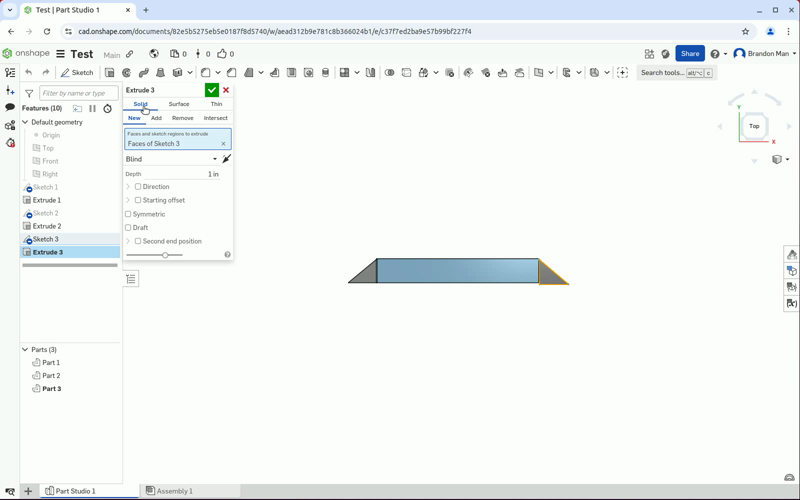
click(143, 106)
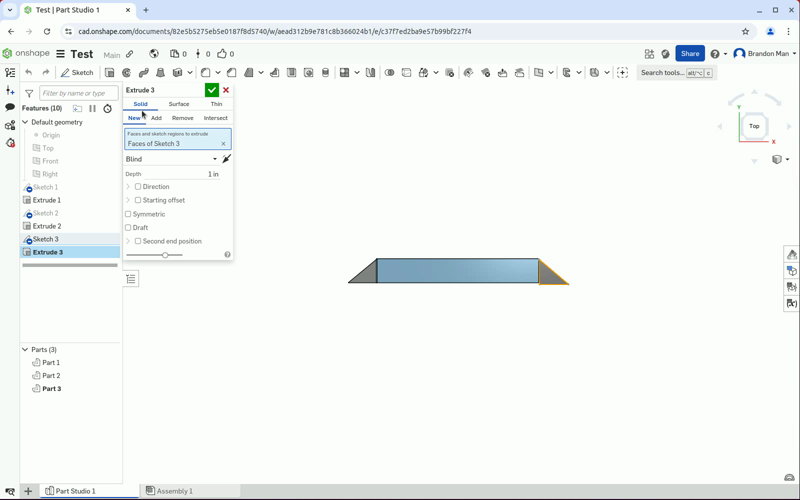
mouse_move(137, 120)
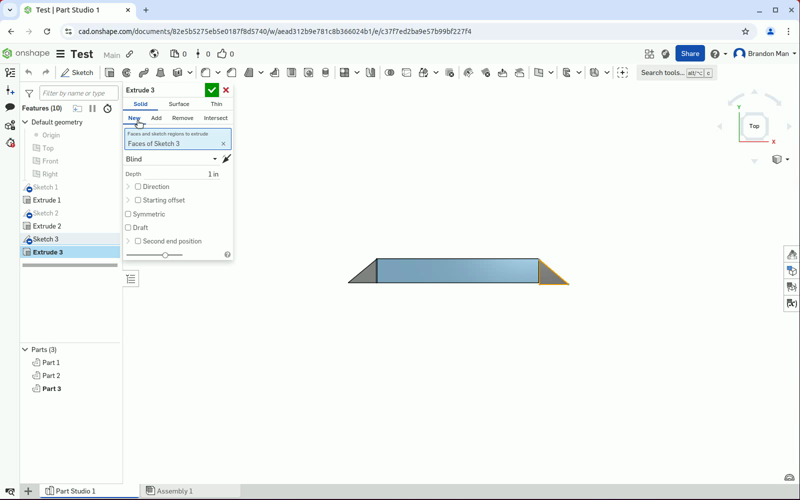
click(137, 120)
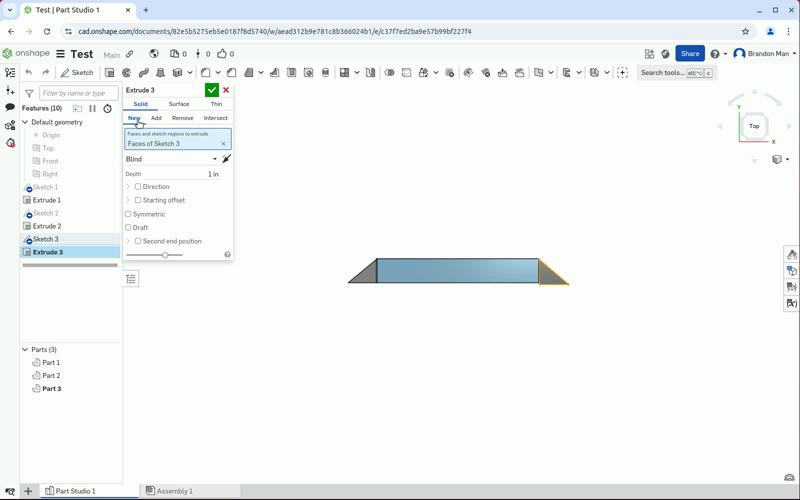
key(tab, 4)
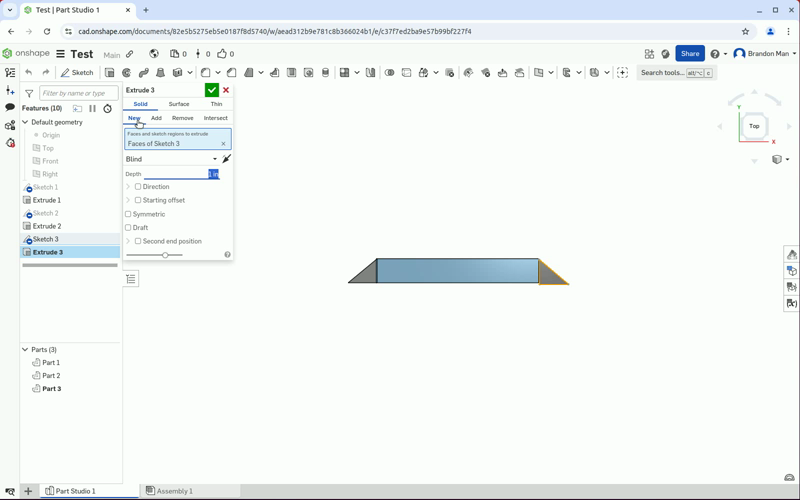
text(1.444)
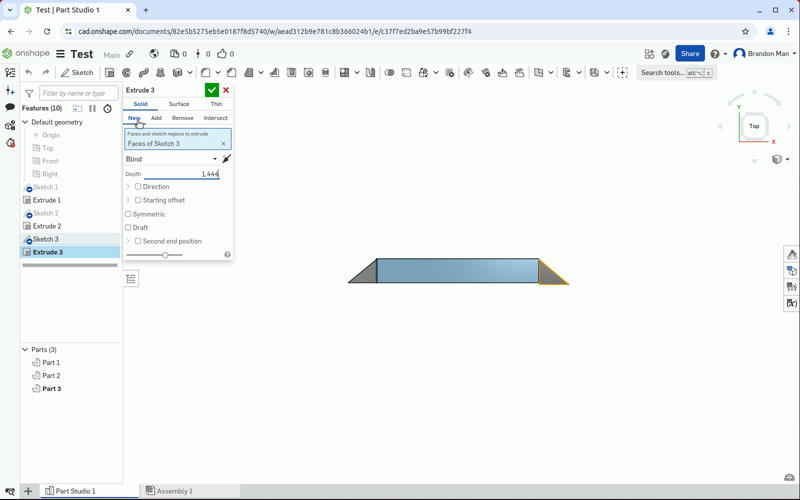
key(enter)
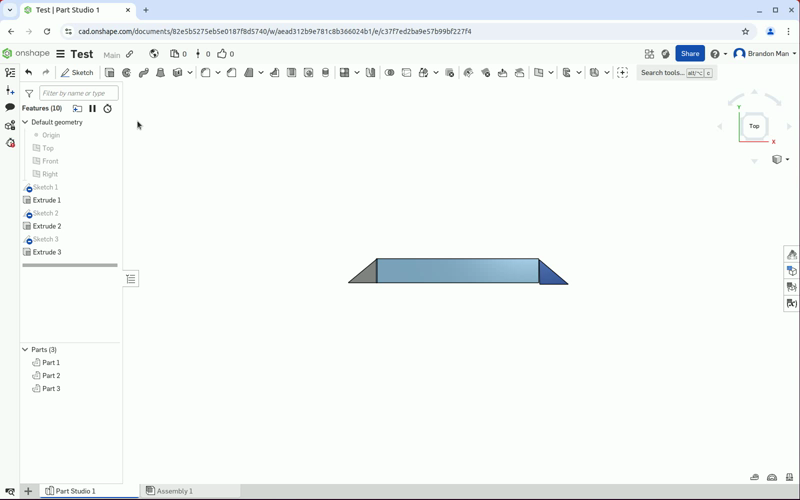
key(shift+h)
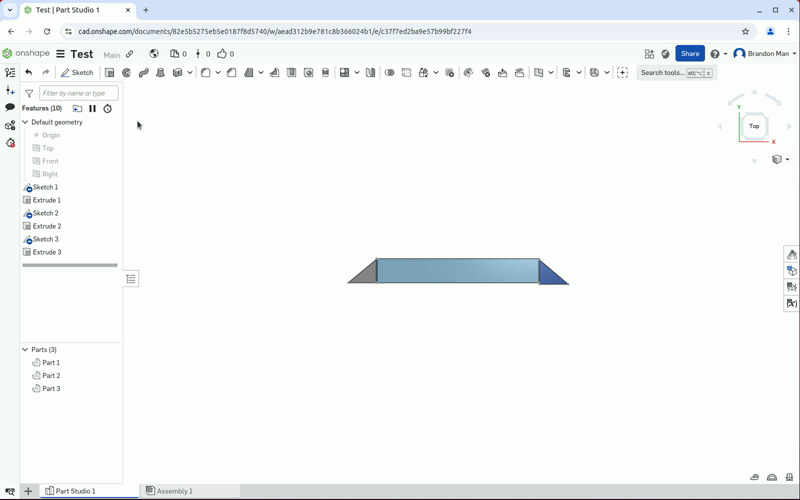
key(shift+h)
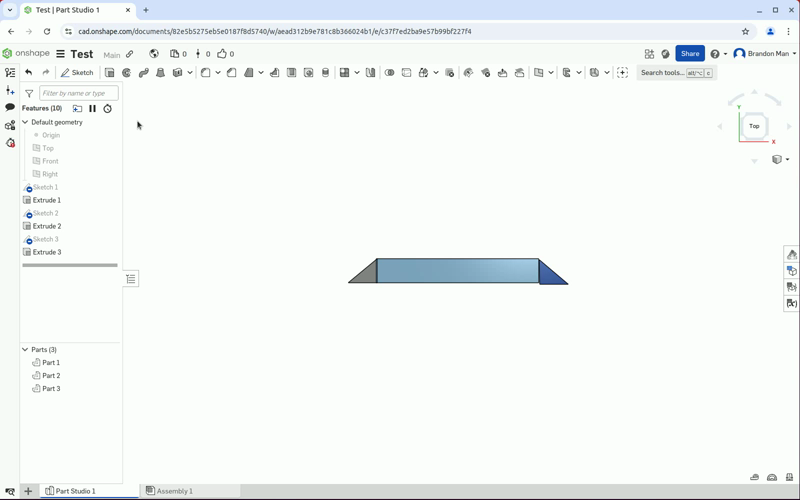
mouse_move(73, 189)
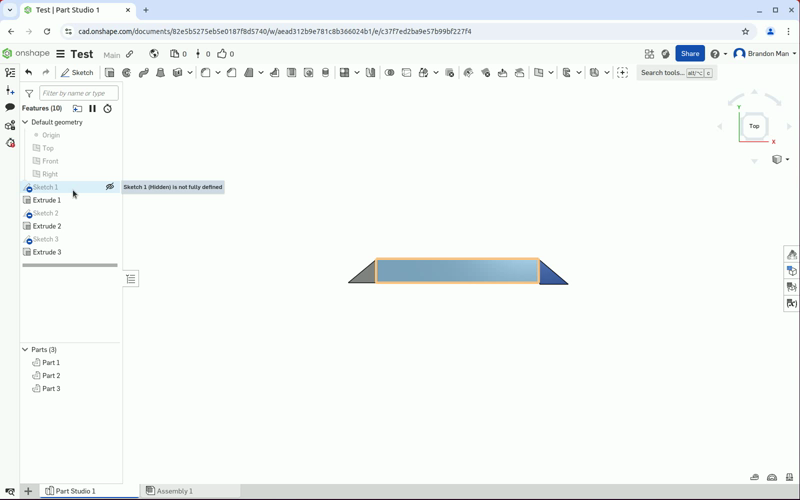
click(73, 189)
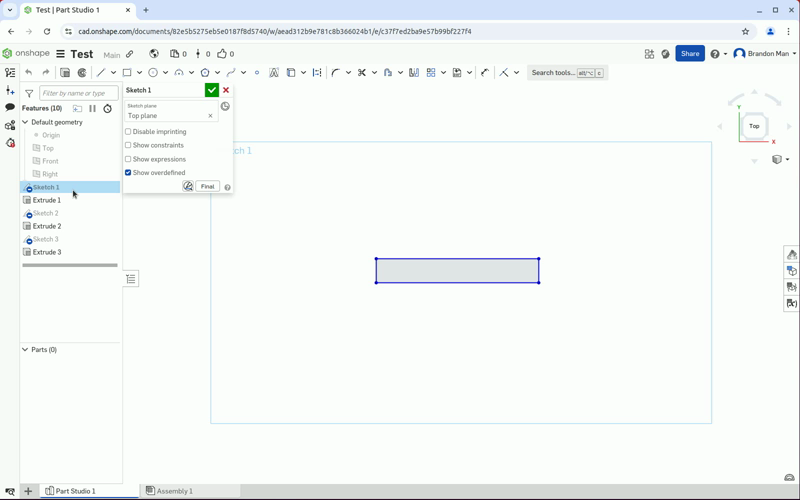
mouse_move(229, 92)
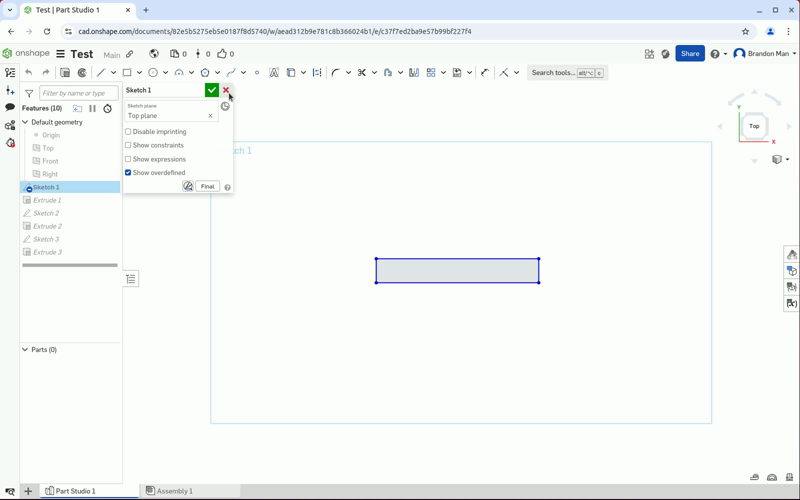
click(229, 92)
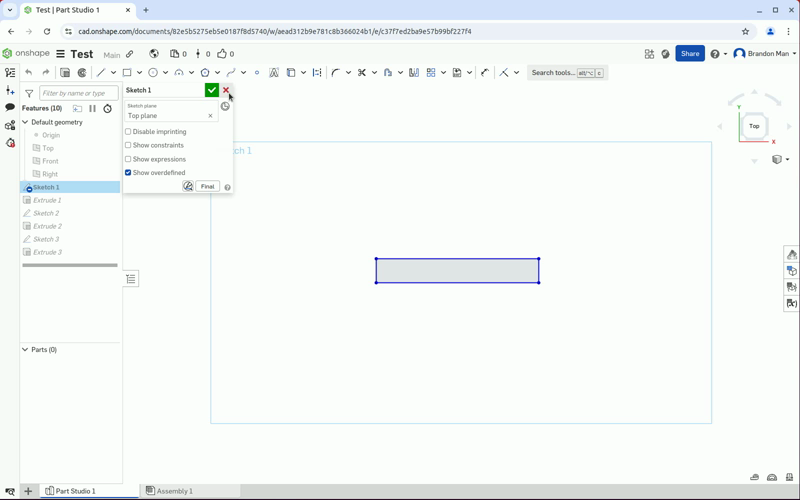
key(shift+s)
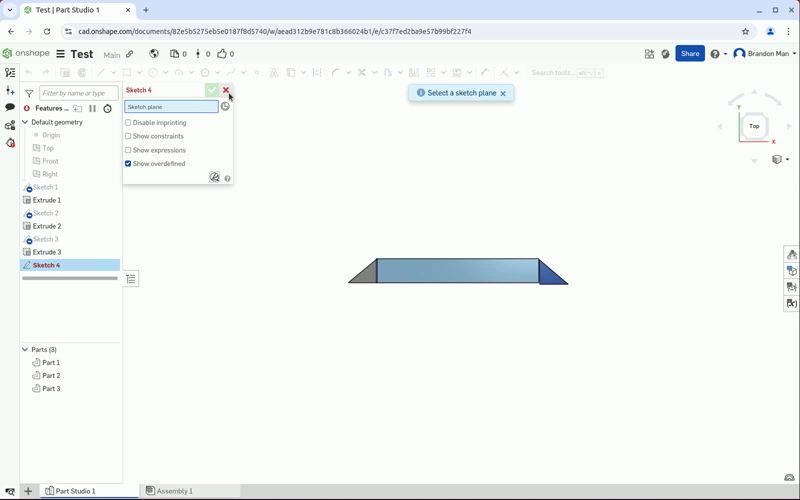
mouse_move(73, 150)
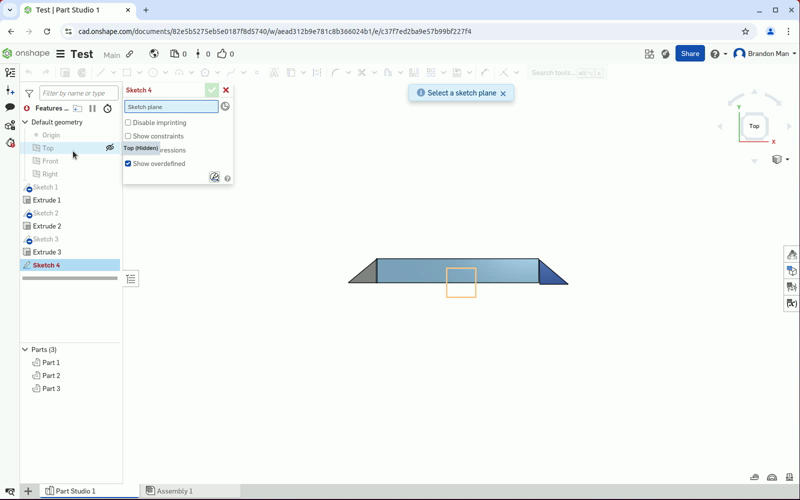
click(73, 150)
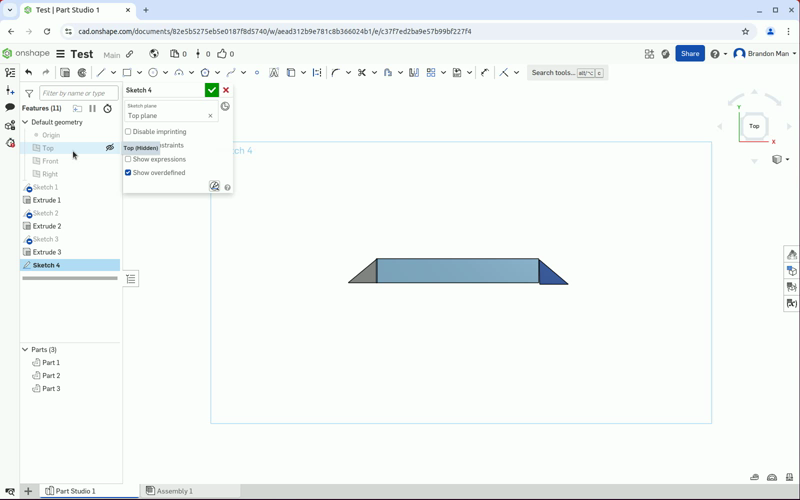
mouse_move(73, 352)
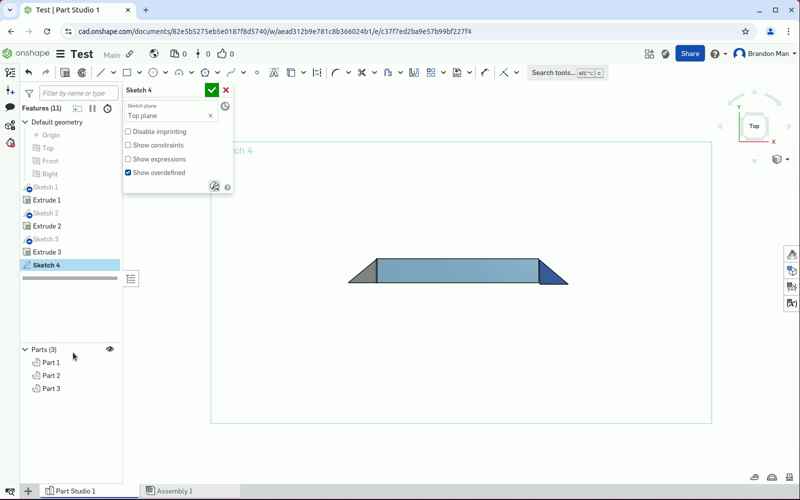
key(y)
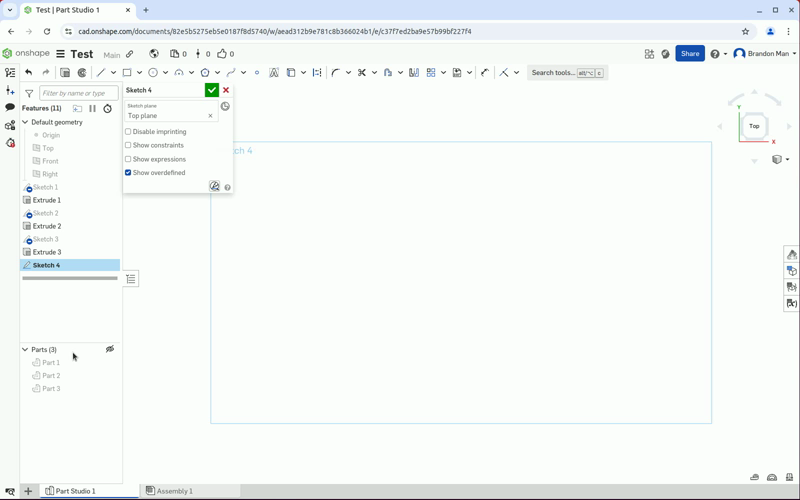
key(l)
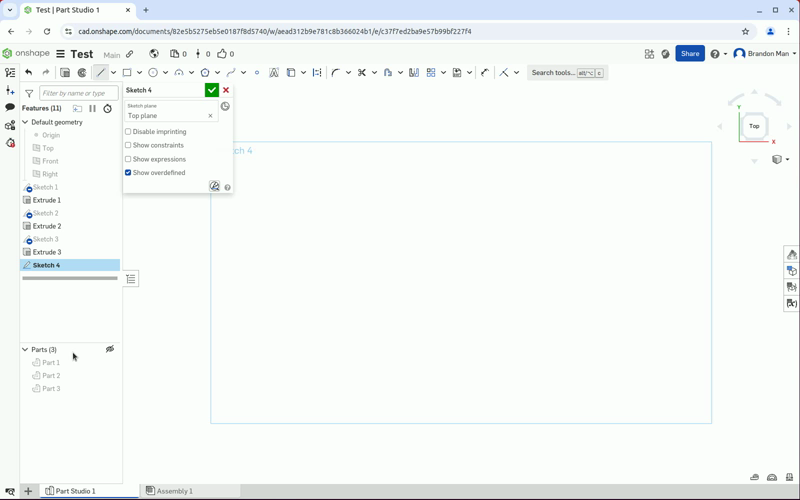
key_down(shift)
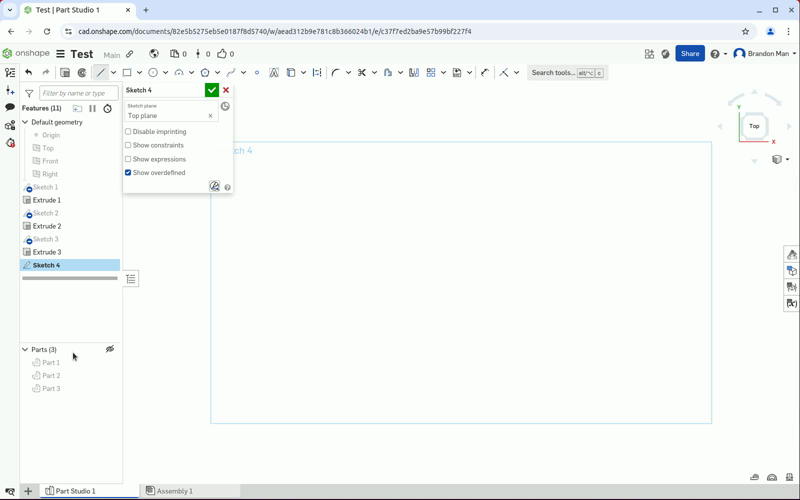
mouse_move(377, 258)
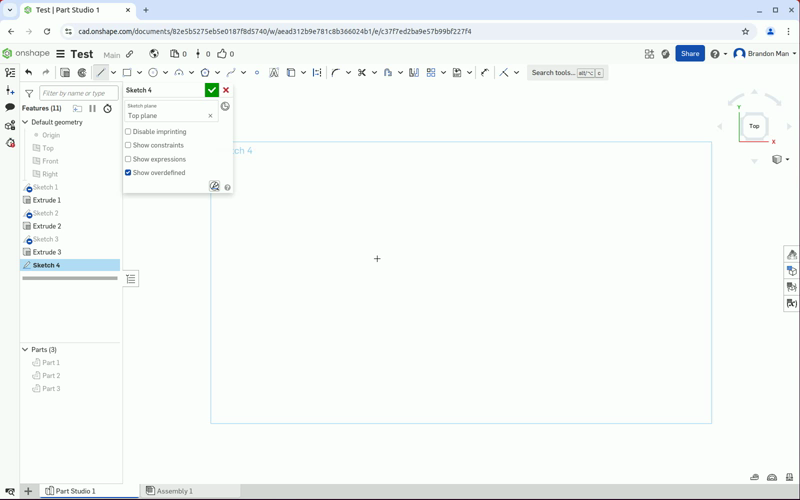
click(377, 258)
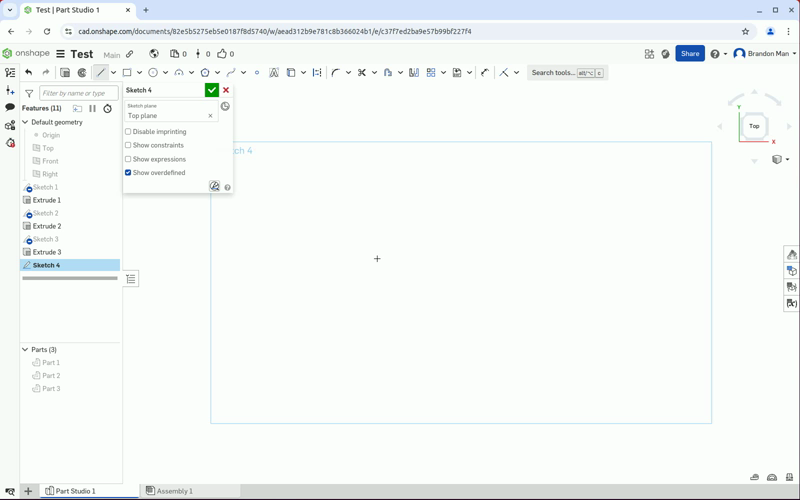
key_up(shift)
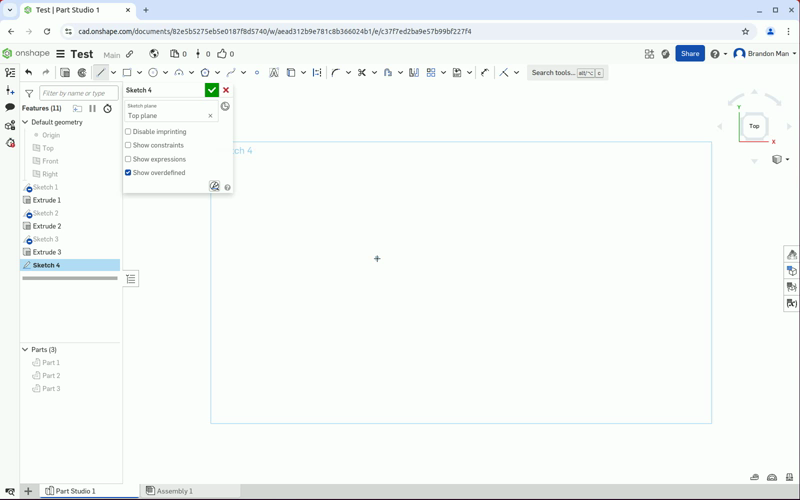
key_down(shift)
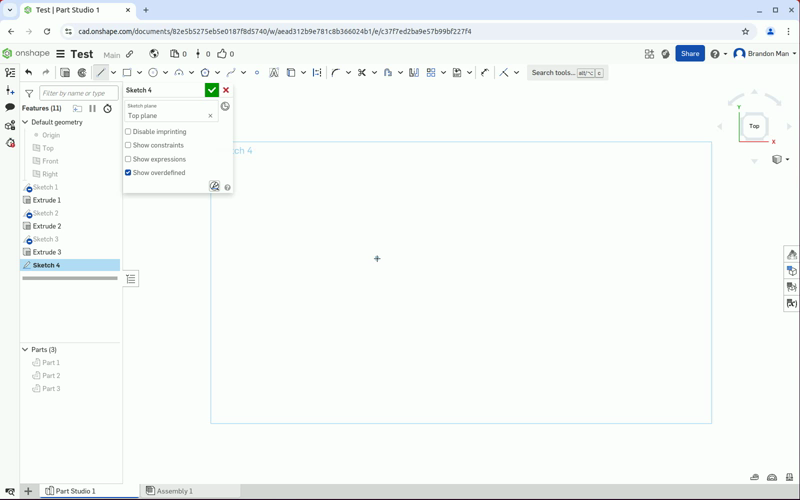
mouse_move(537, 258)
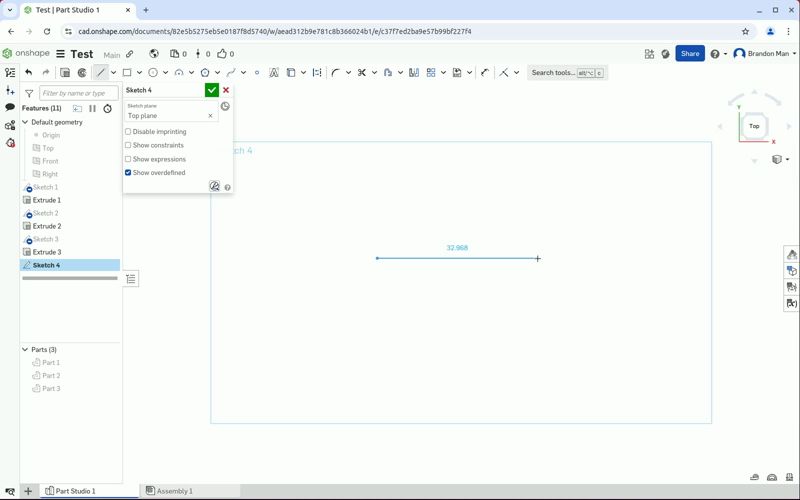
click(537, 258)
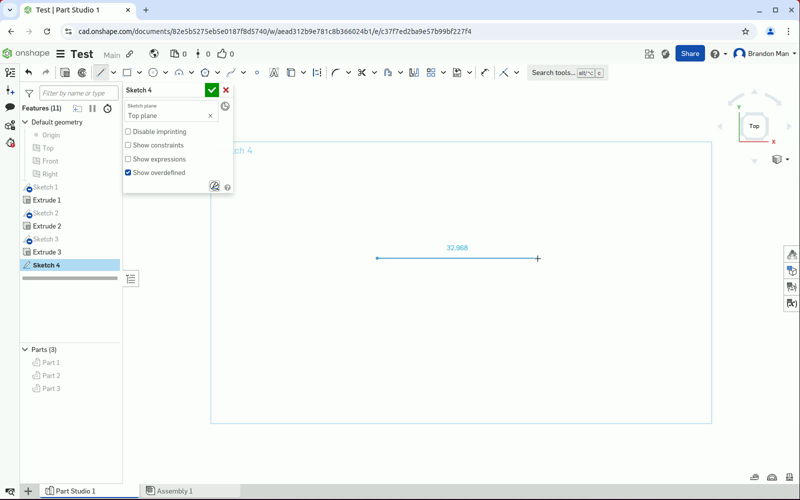
key_up(shift)
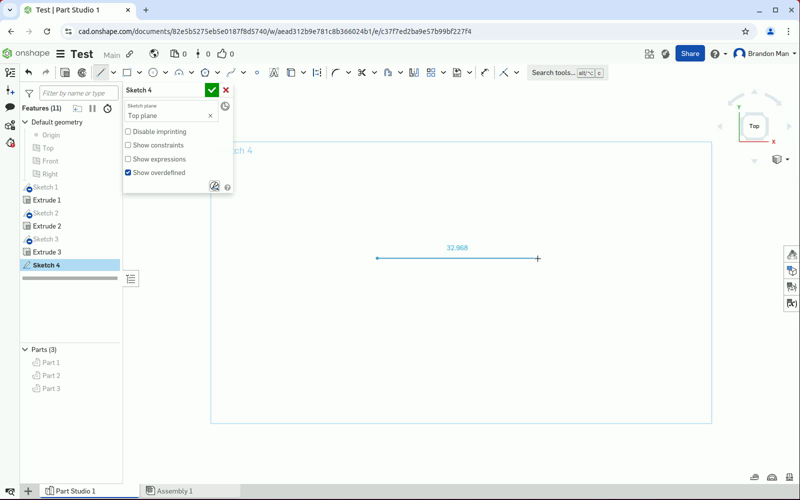
key_down(shift)
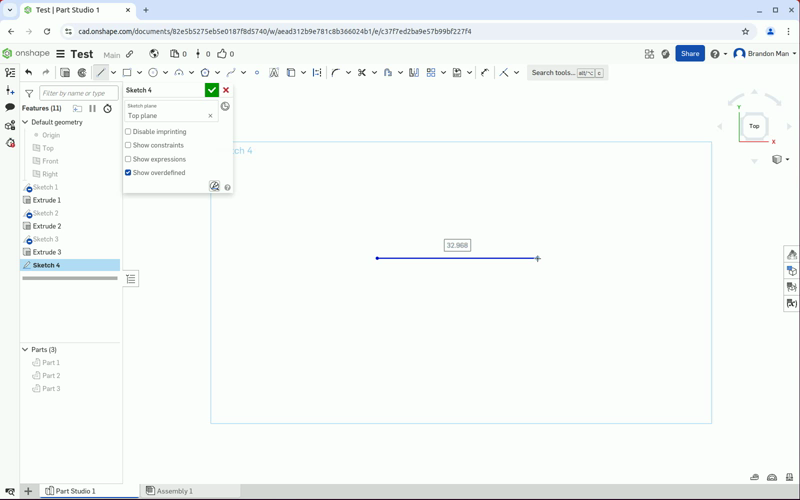
mouse_move(567, 258)
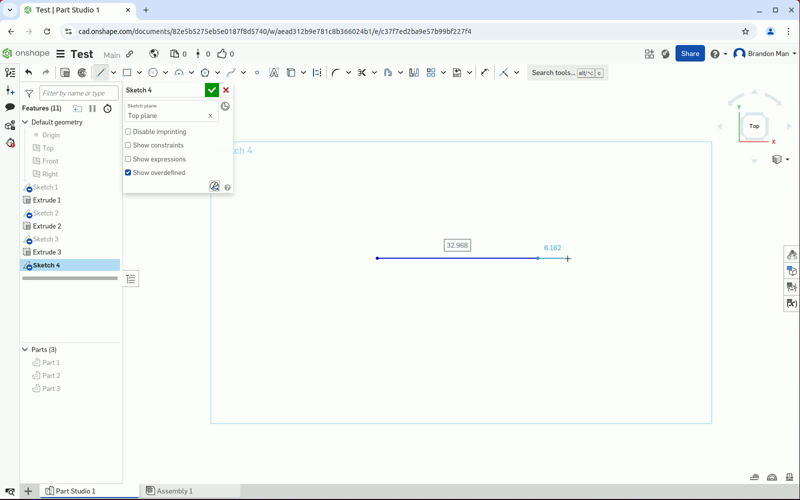
mouse_move(537, 244)
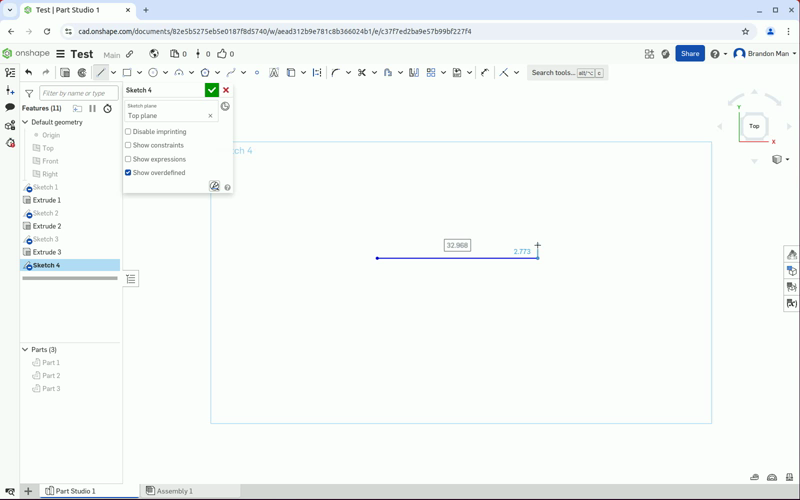
click(537, 244)
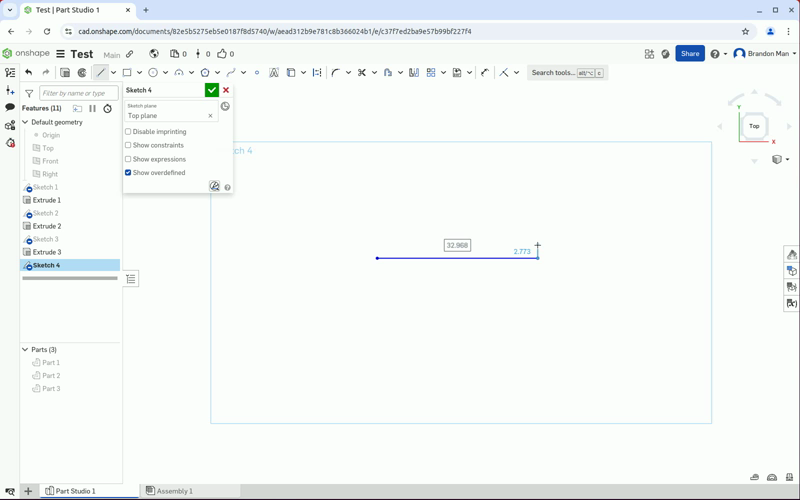
key_up(shift)
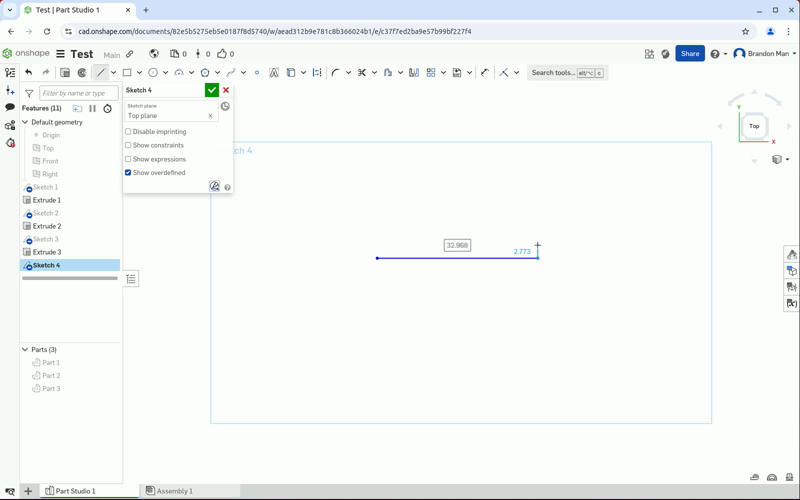
key_down(shift)
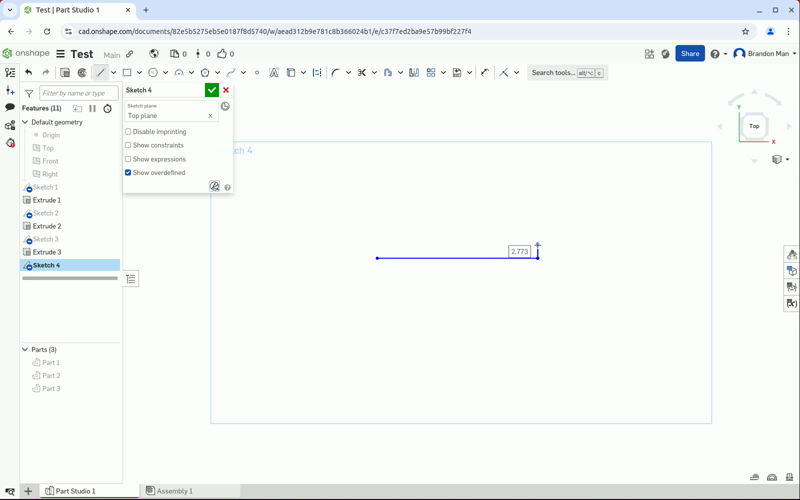
mouse_move(377, 244)
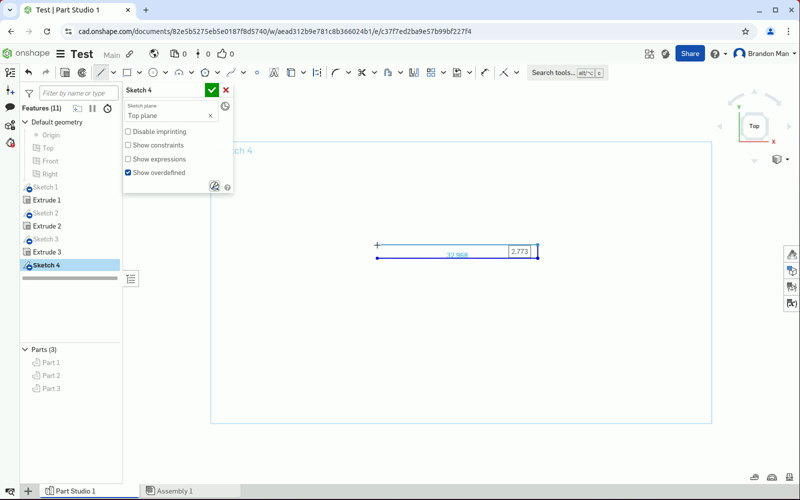
click(377, 244)
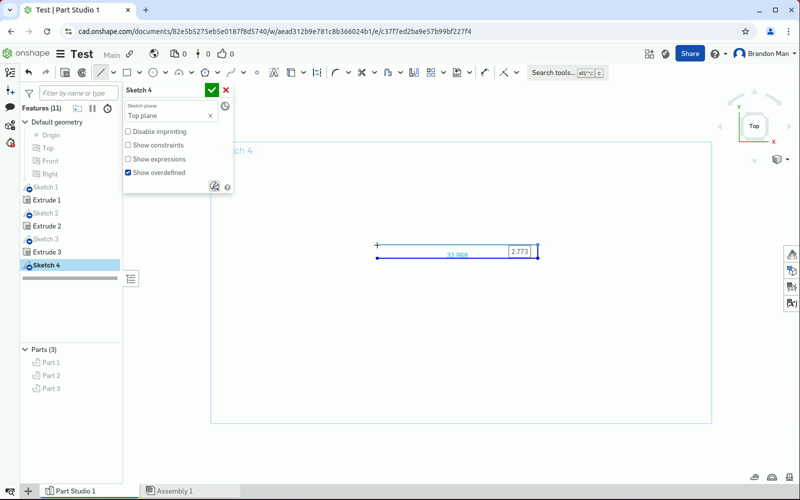
key_up(shift)
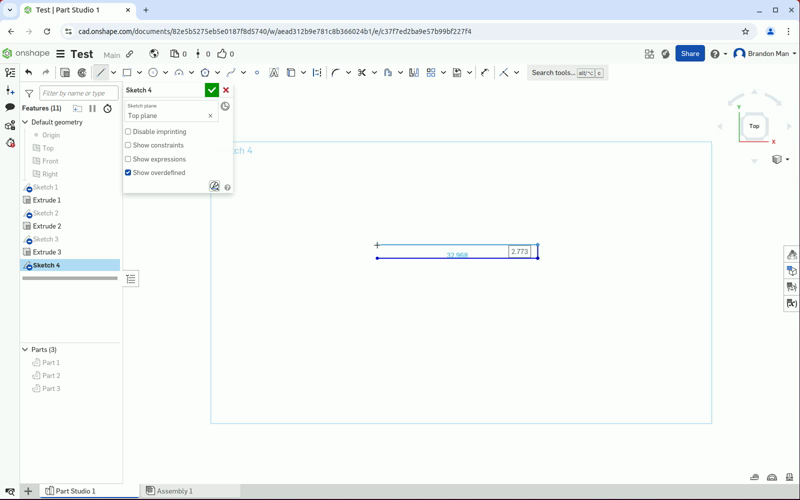
mouse_move(407, 244)
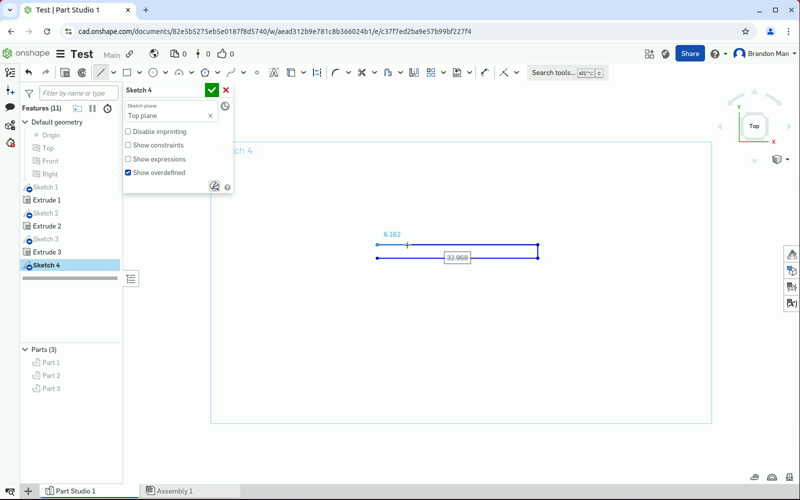
key_down(shift)
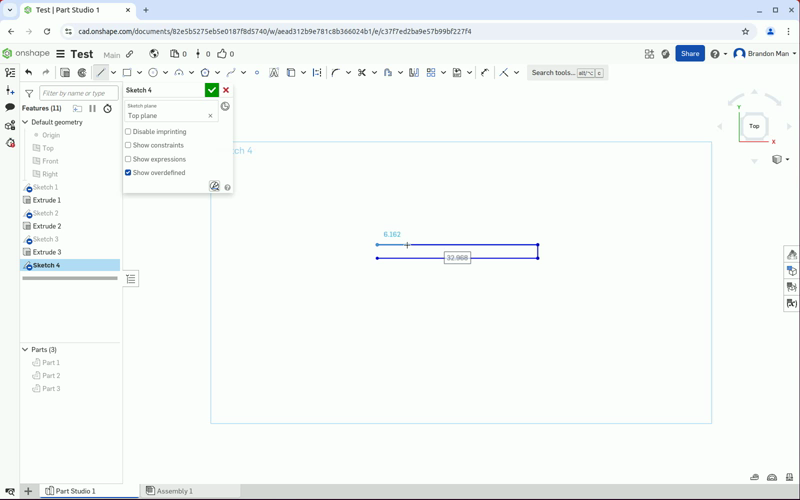
mouse_move(377, 258)
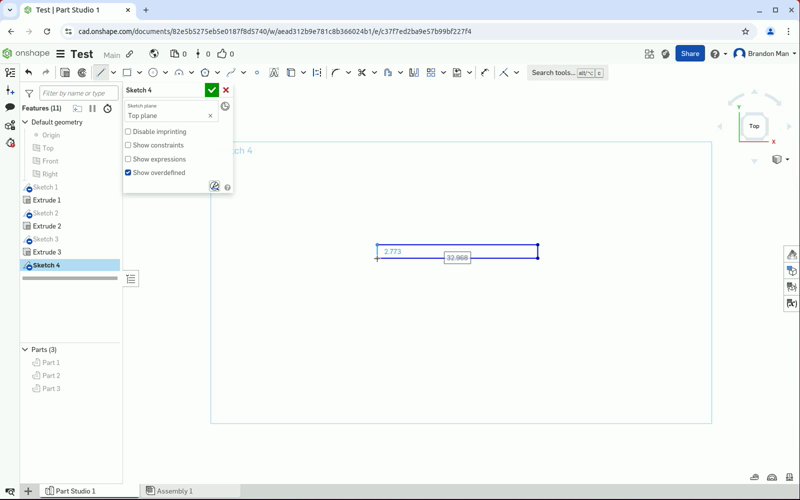
key_up(shift)
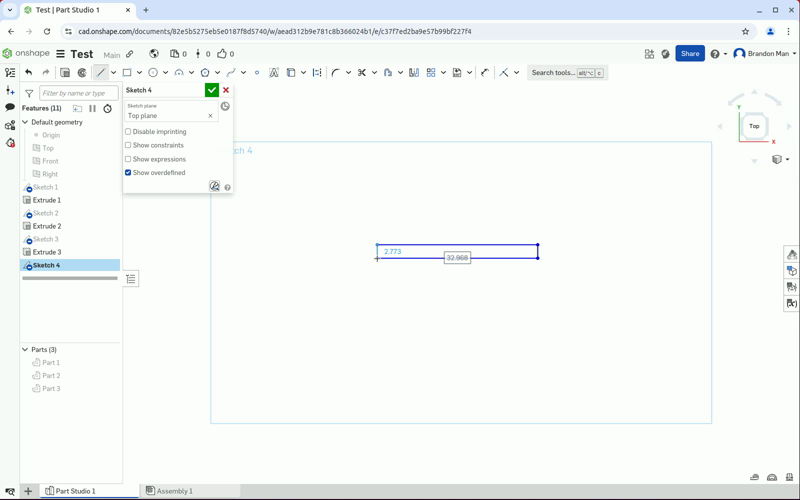
click(377, 258)
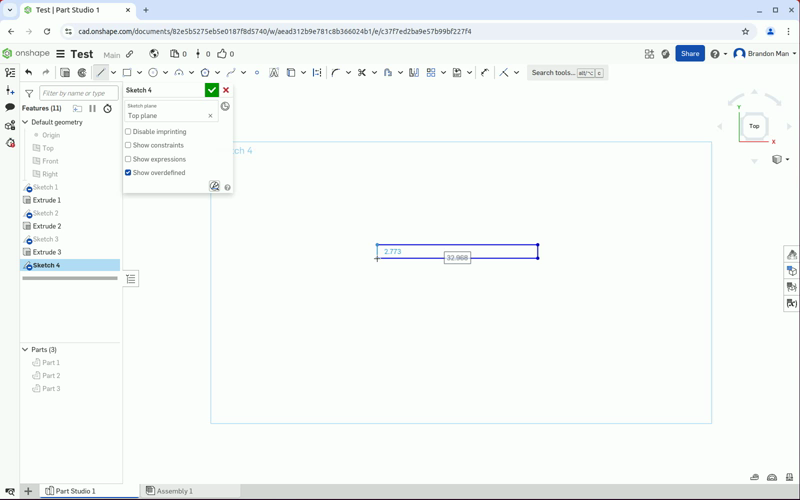
key(esc)
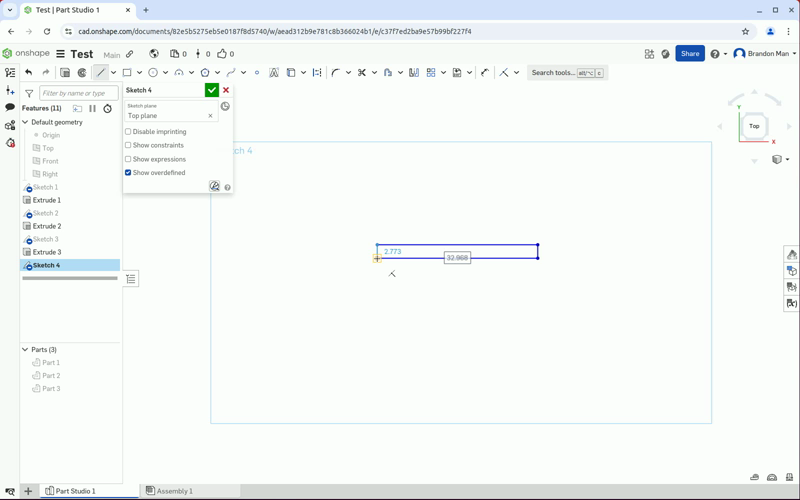
mouse_move(387, 252)
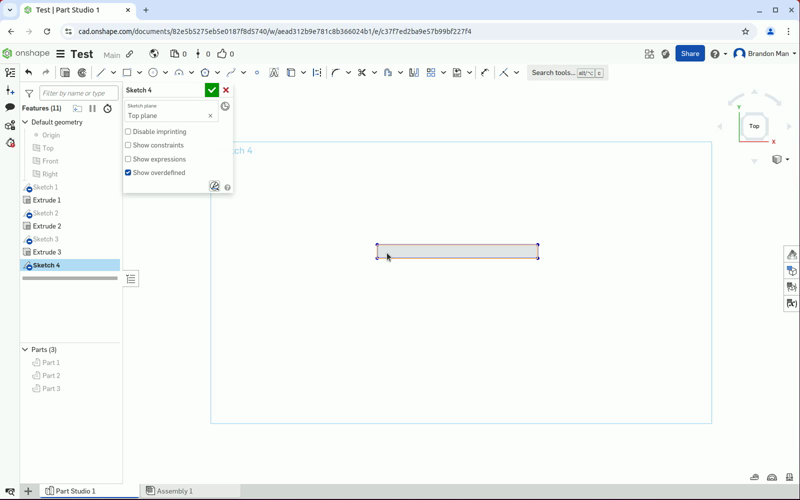
click(387, 252)
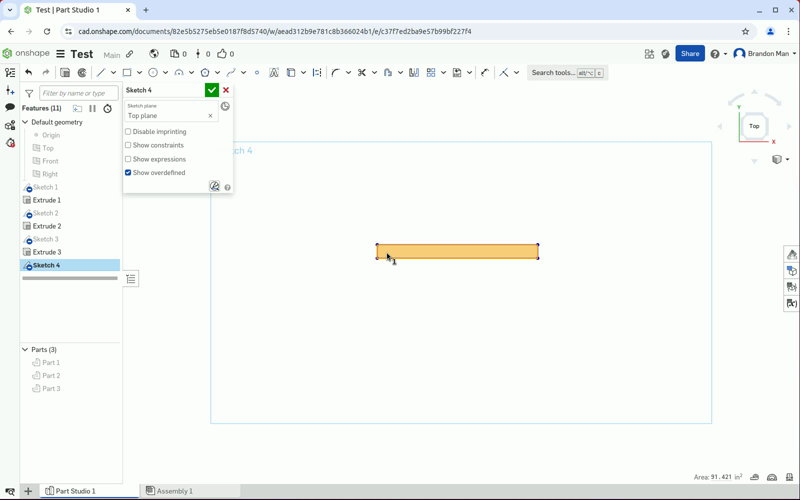
mouse_move(73, 352)
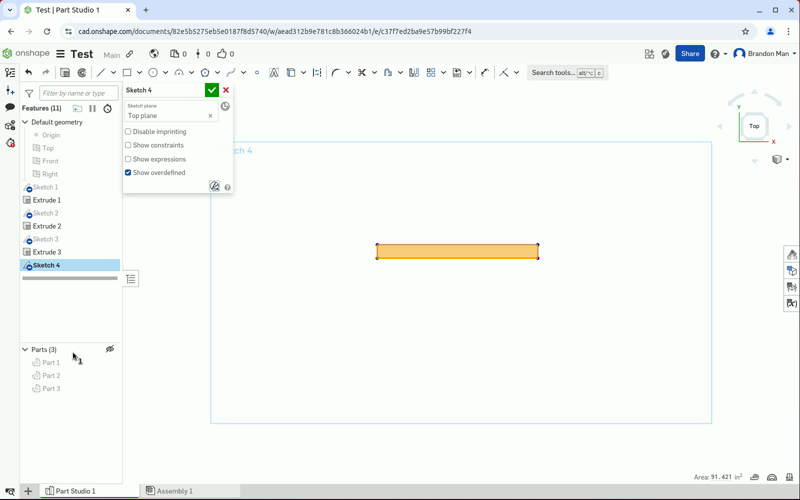
key(shift+y)
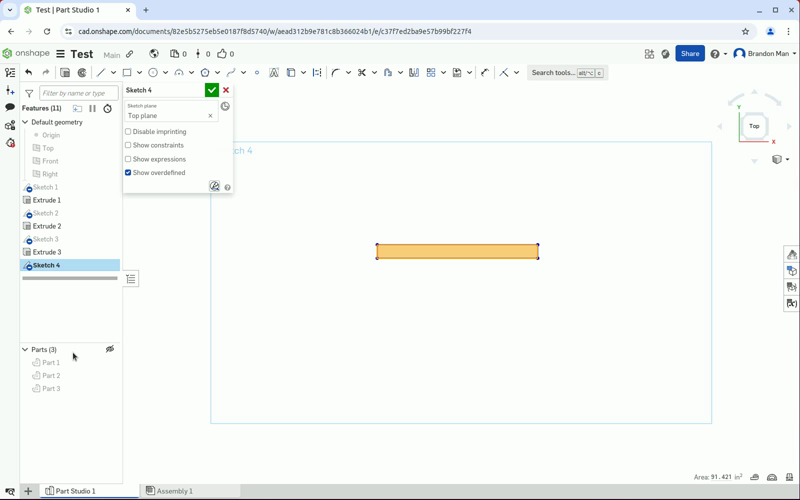
key(shift+e)
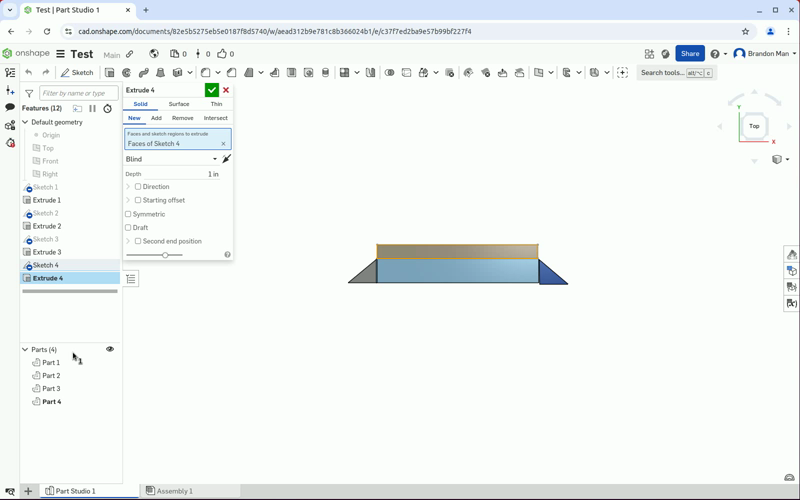
mouse_move(143, 106)
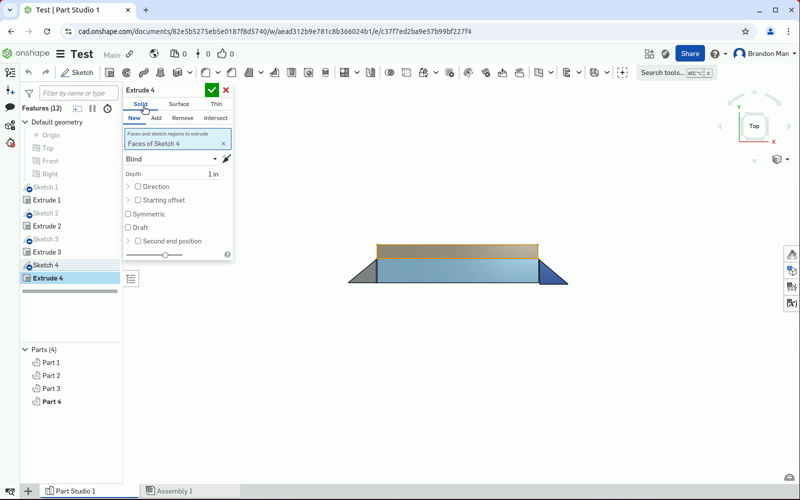
click(143, 106)
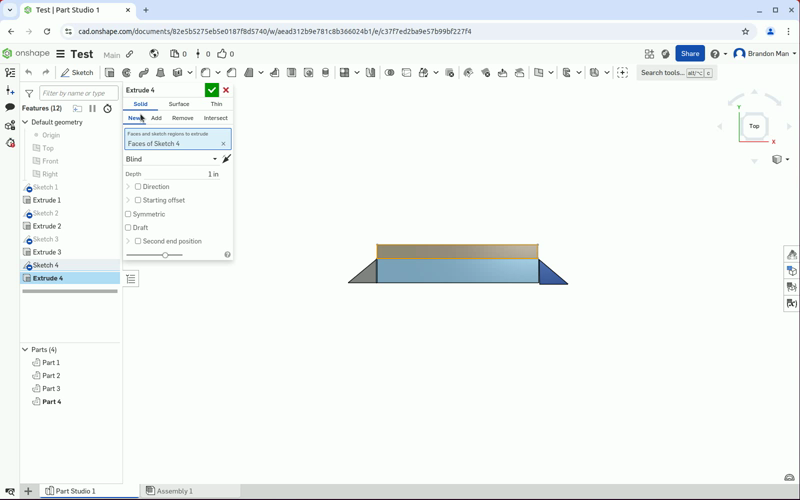
mouse_move(137, 120)
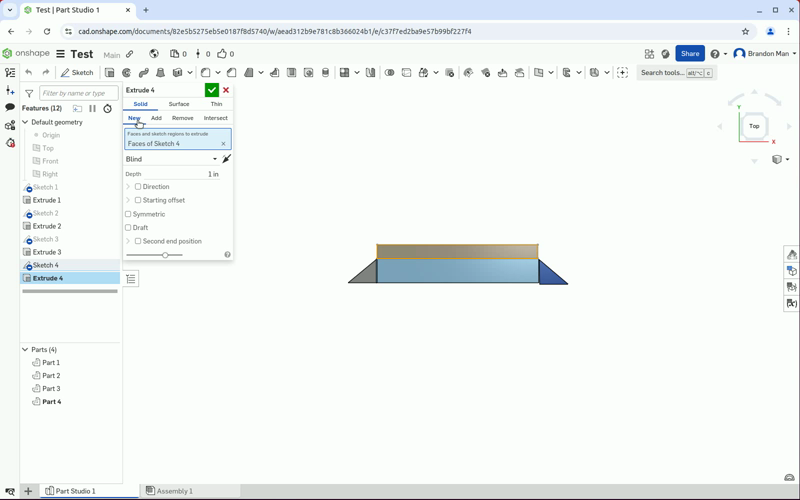
click(137, 120)
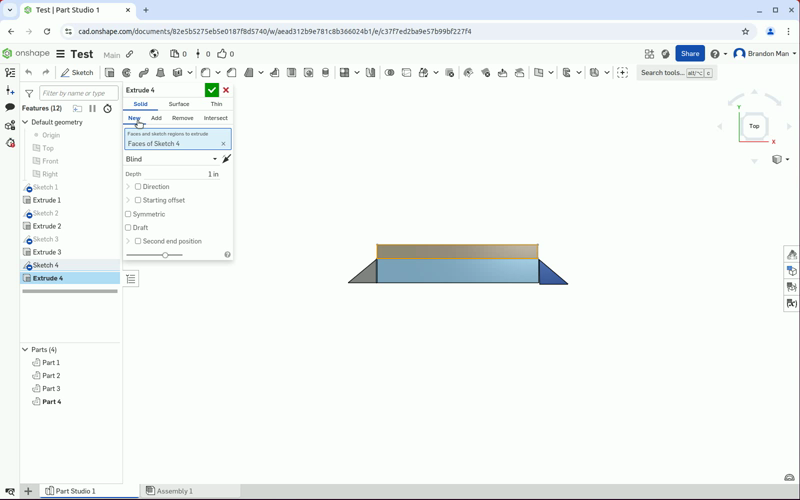
key(tab, 4)
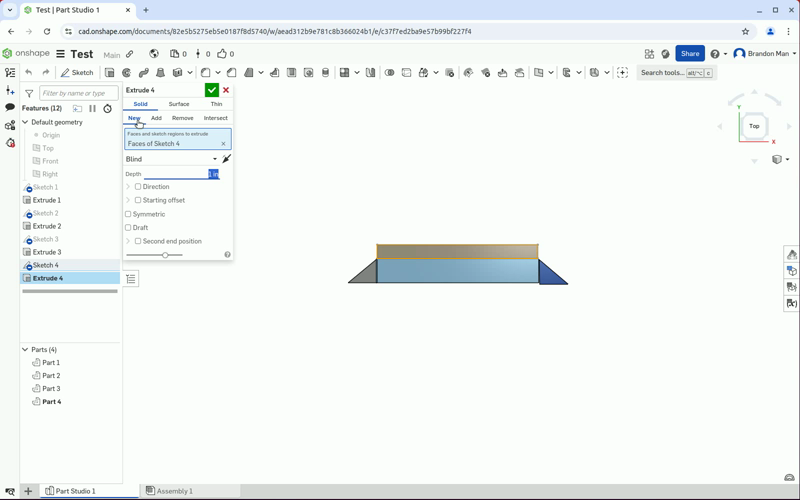
text(1.444)
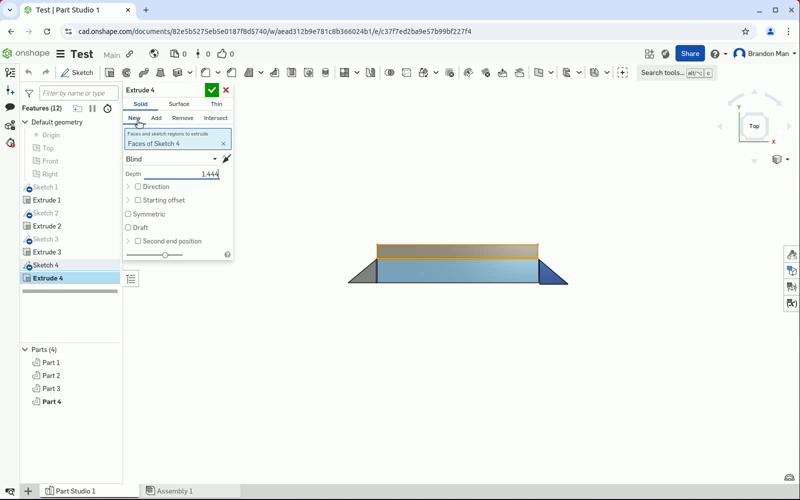
key(enter)
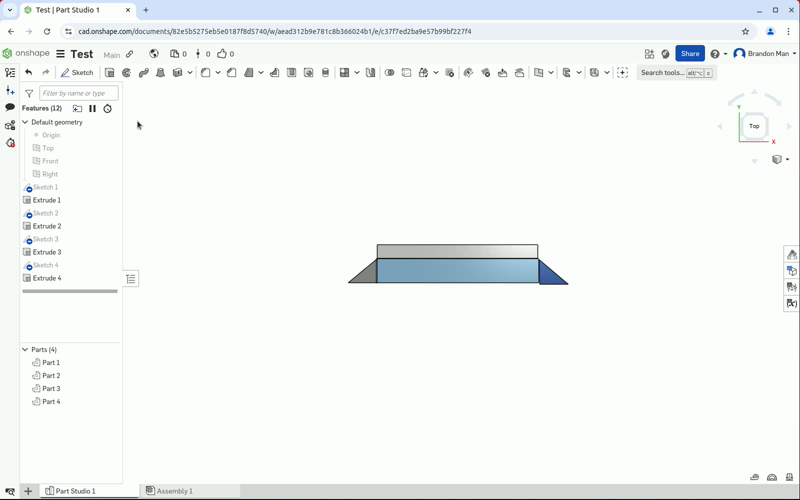
key(shift+h)
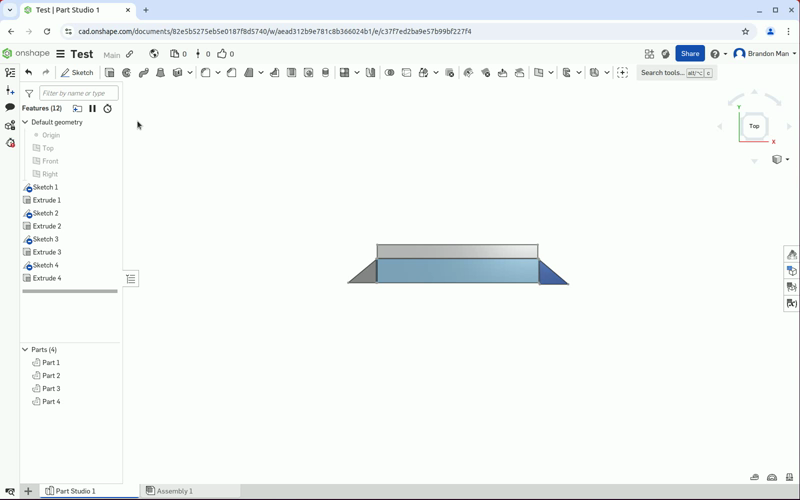
key(shift+h)
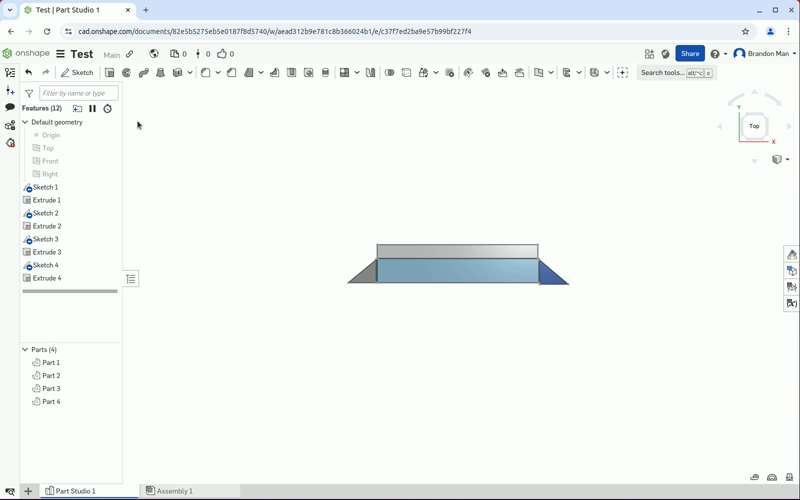
key(shift+7)
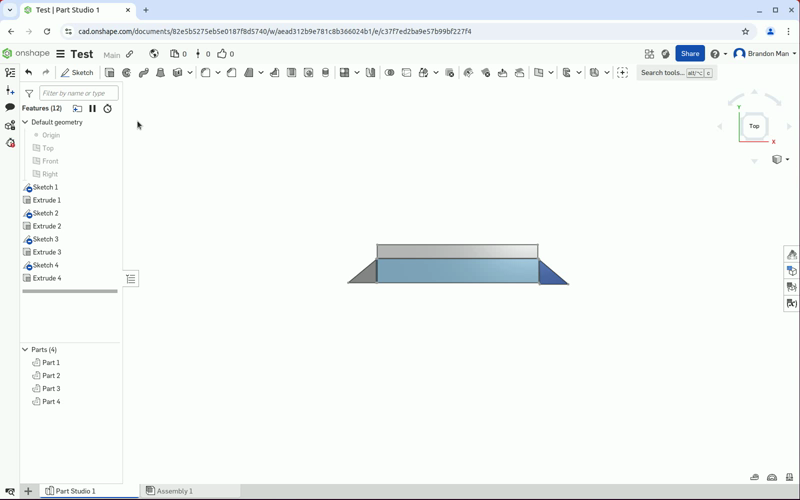
key(up, 3)
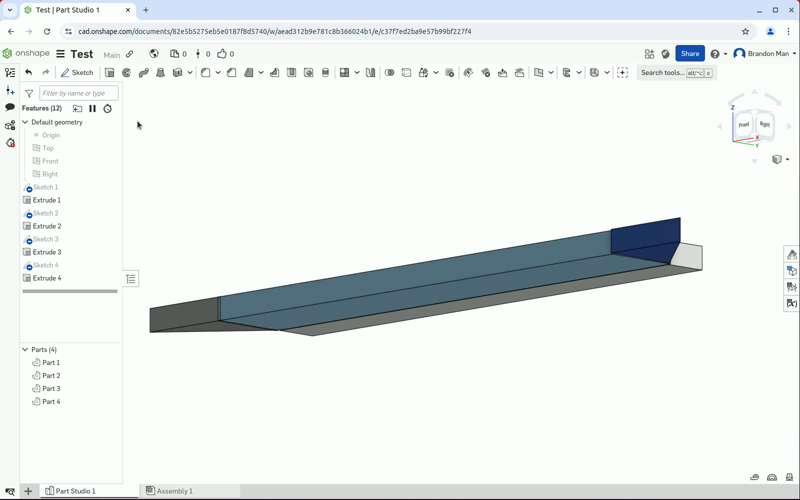
key(left, 3)
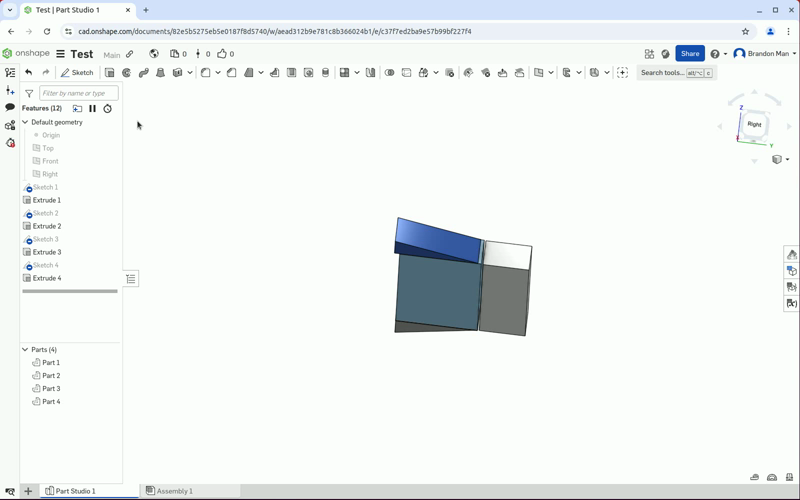
key(right, 3)
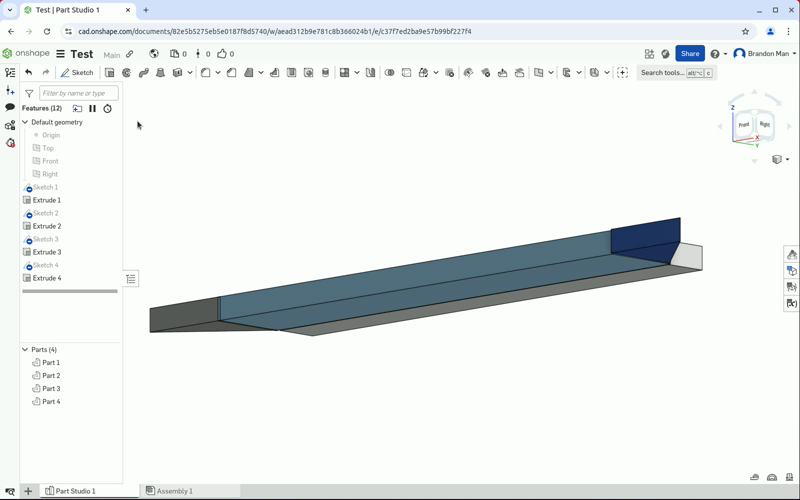
key(down, 3)
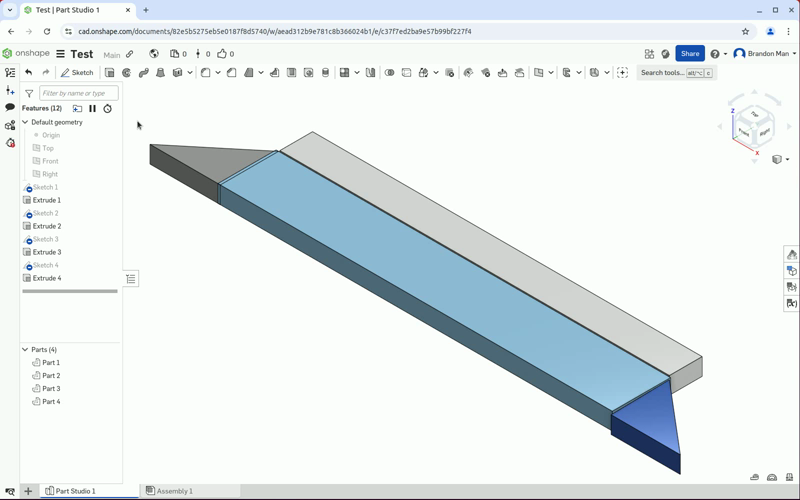
mouse_move(73, 189)
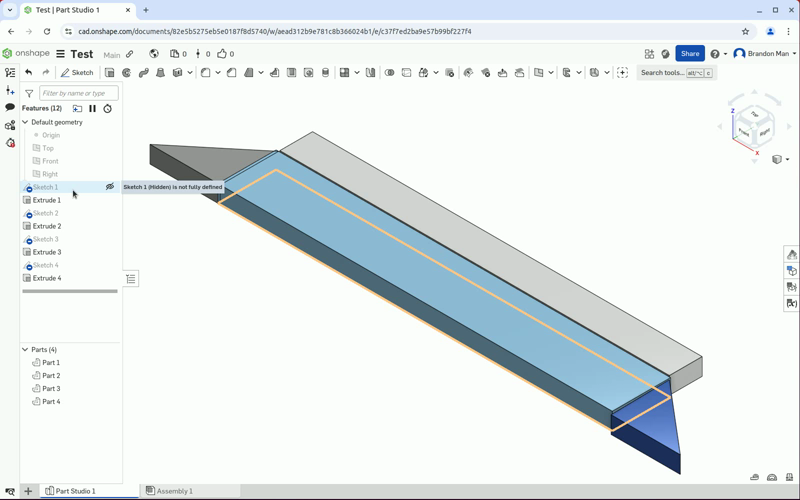
click(73, 189)